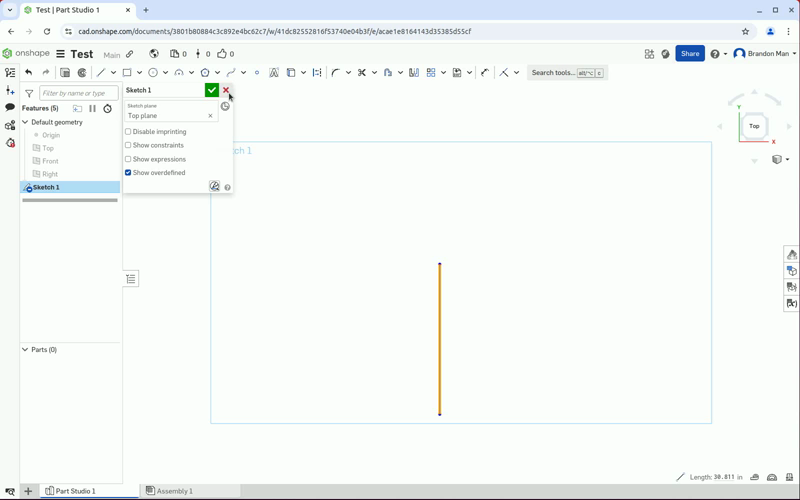
key(shift+h)
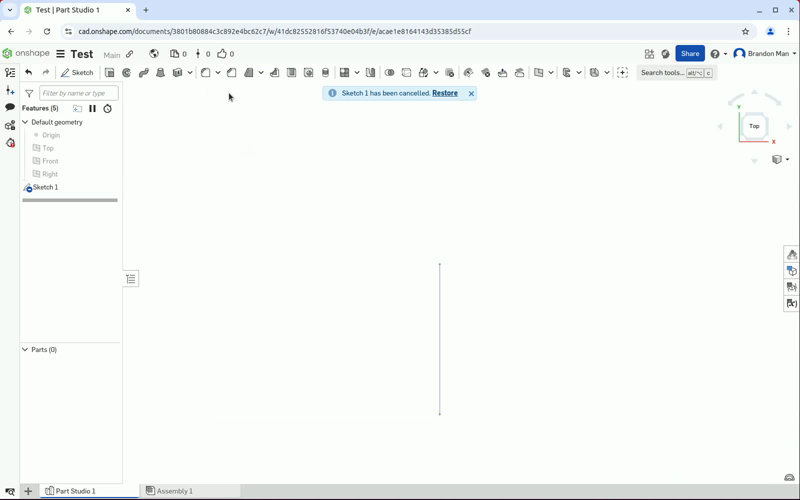
key(shift+s)
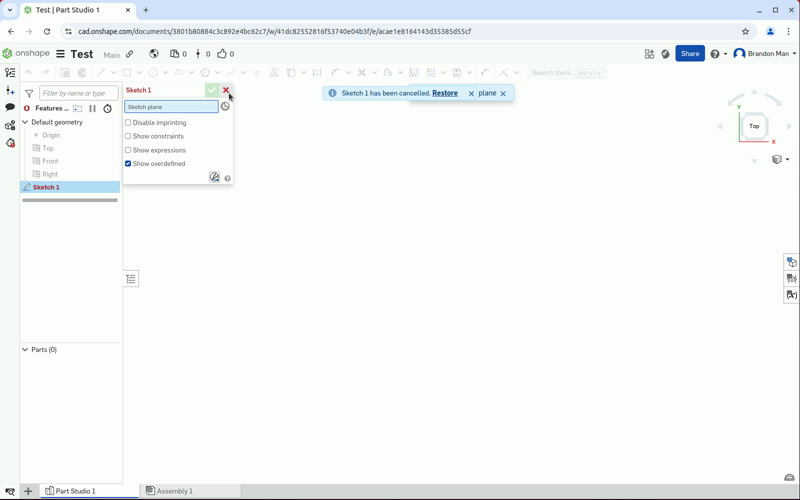
mouse_move(73, 150)
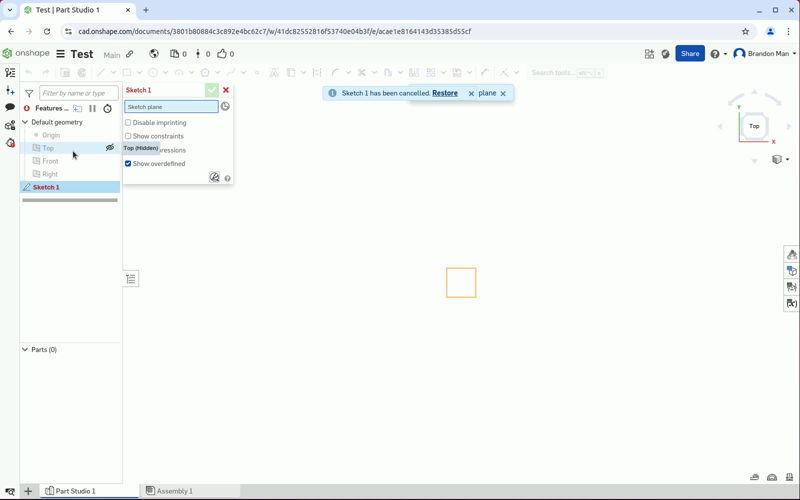
click(73, 150)
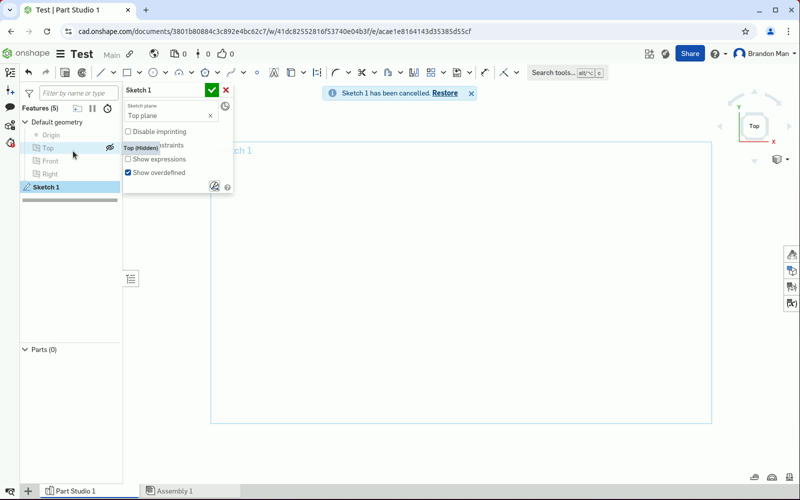
mouse_move(73, 352)
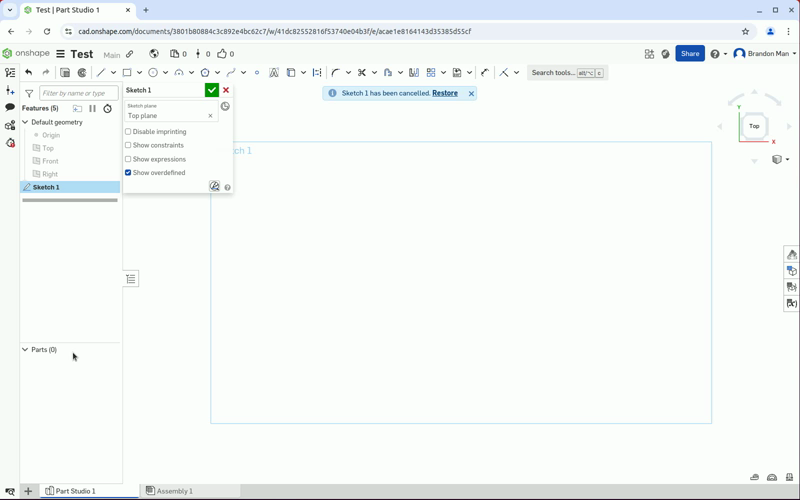
key(y)
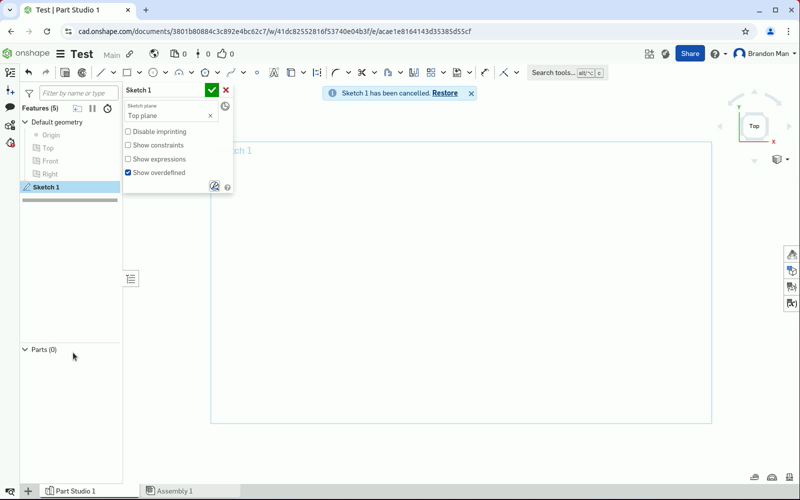
key(a)
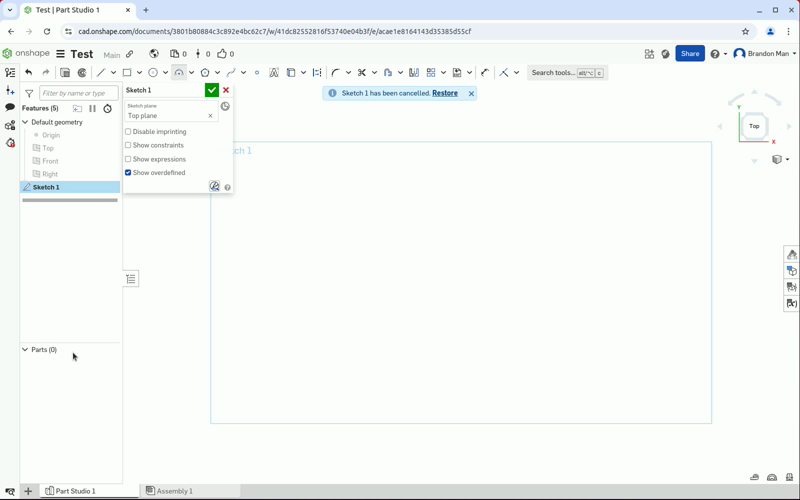
key_down(shift)
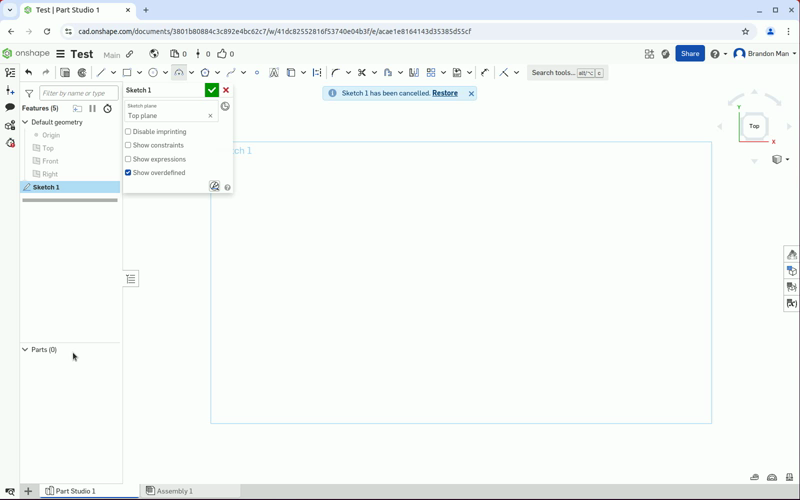
mouse_move(441, 301)
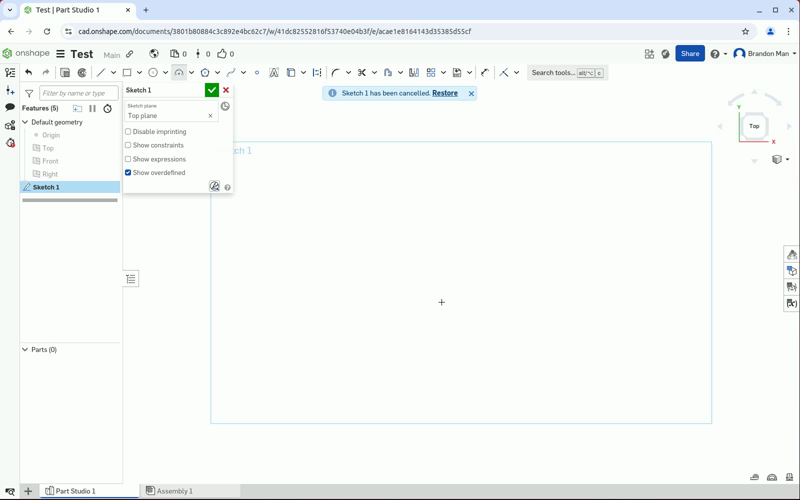
click(441, 301)
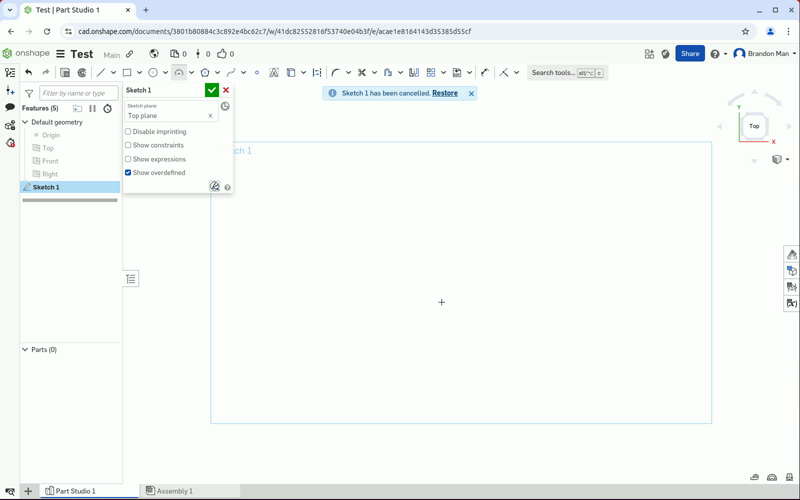
key_up(shift)
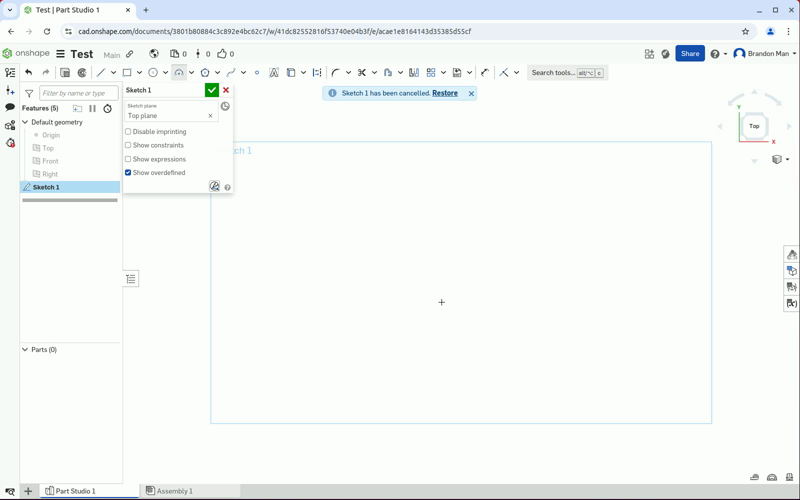
key_down(shift)
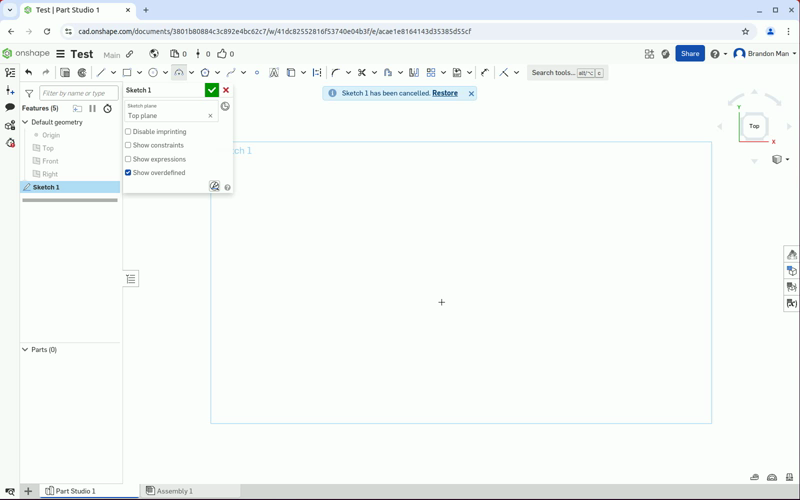
mouse_move(480, 301)
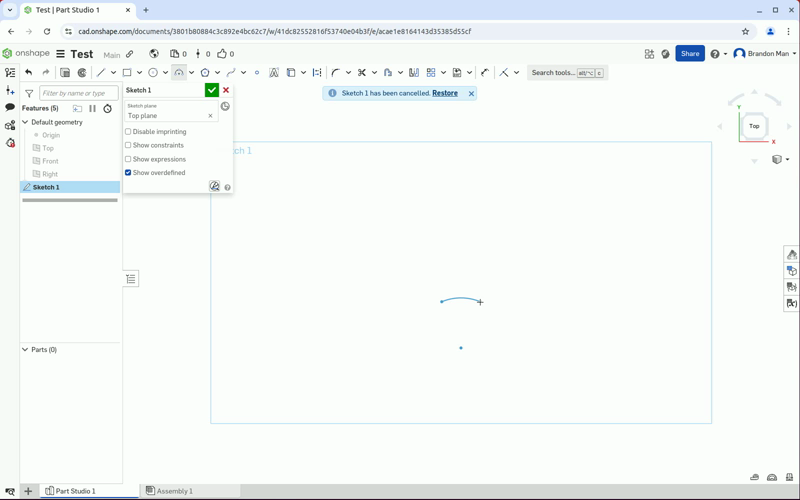
click(480, 301)
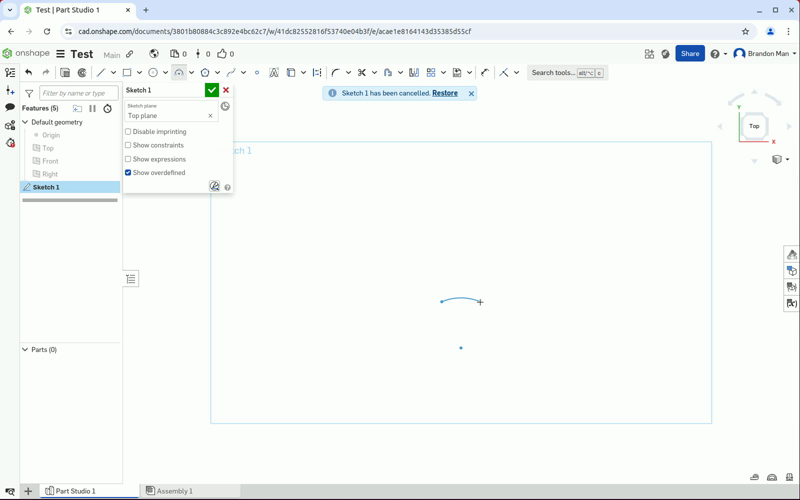
mouse_move(461, 309)
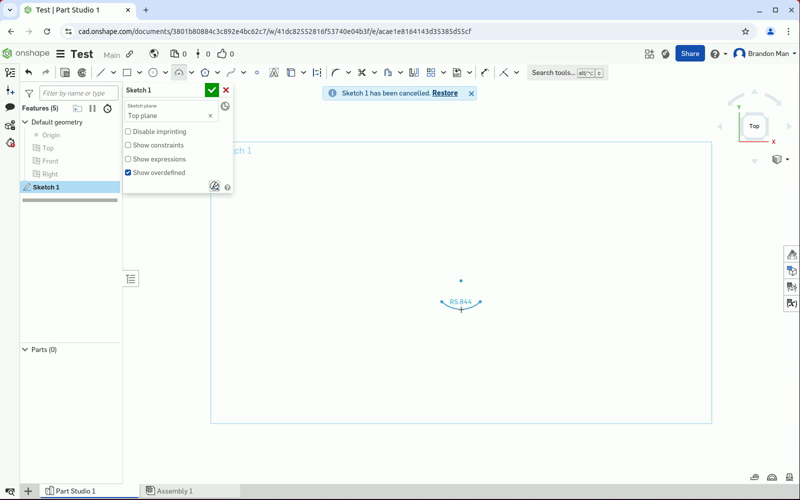
click(461, 309)
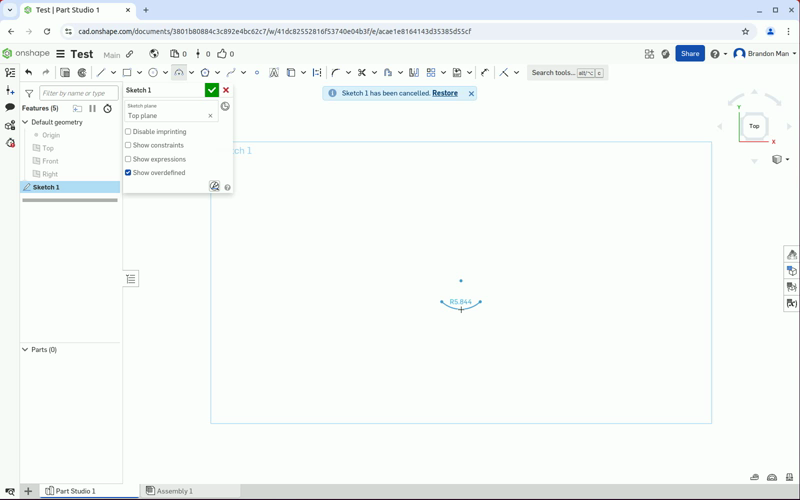
key_up(shift)
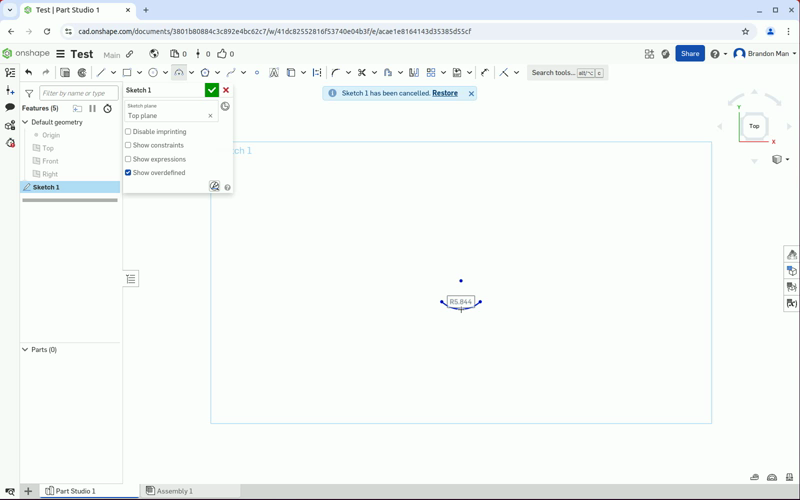
key(esc)
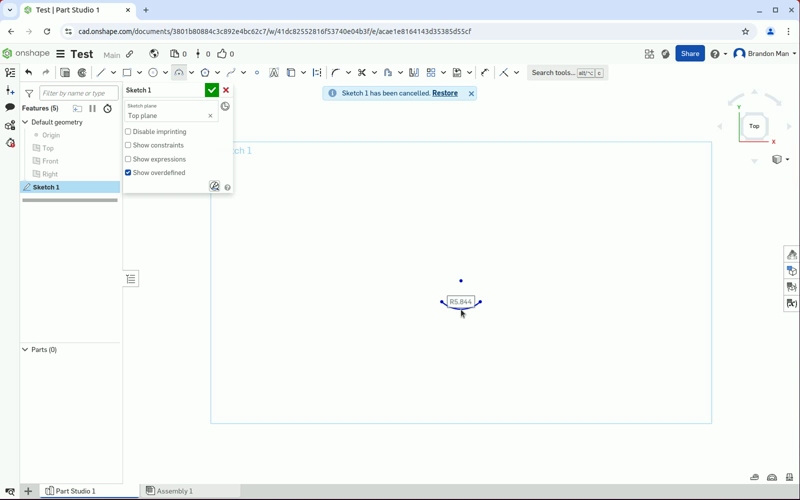
key(l)
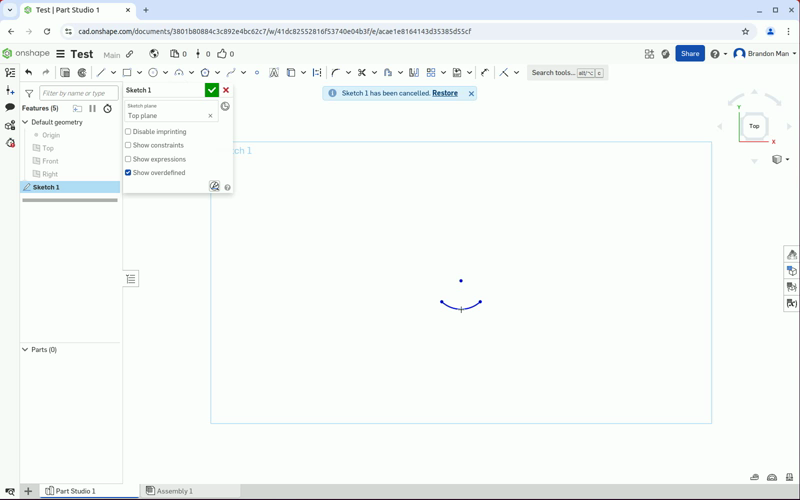
mouse_move(480, 301)
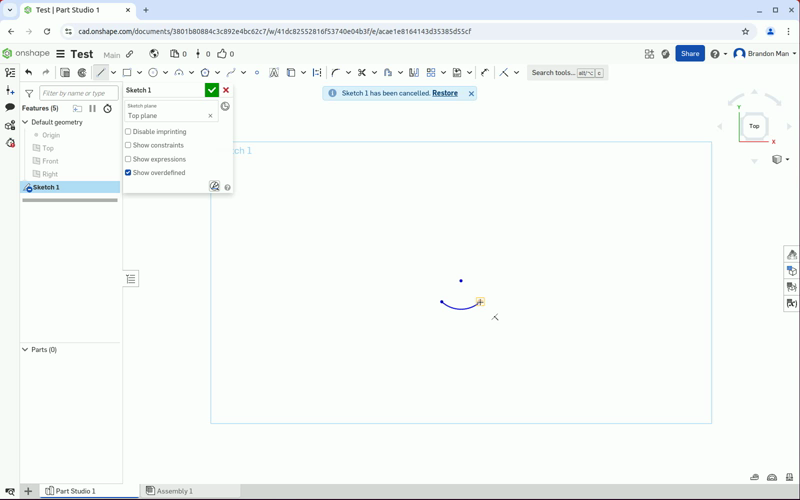
click(480, 301)
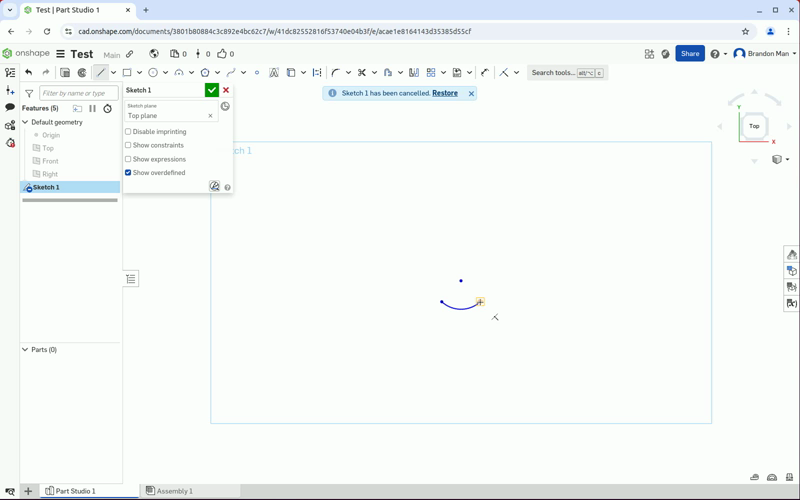
key_down(shift)
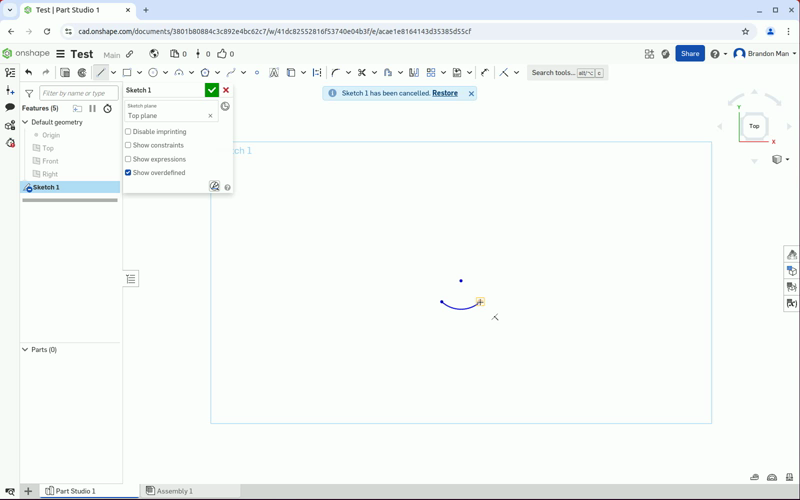
mouse_move(510, 301)
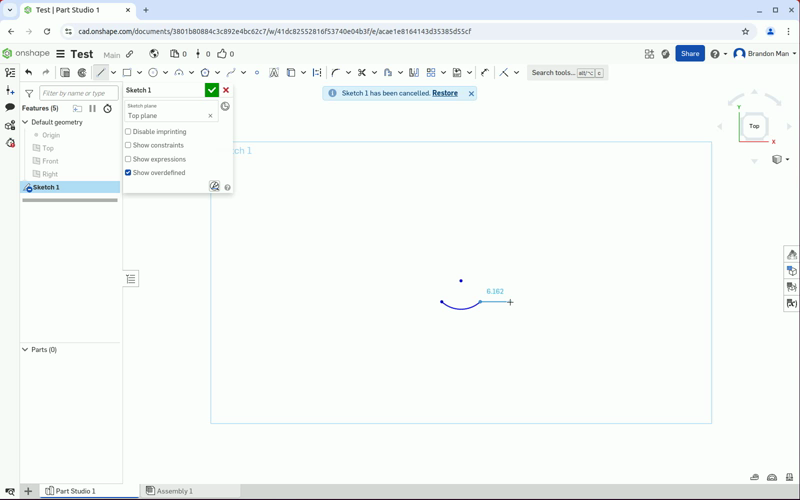
mouse_move(492, 301)
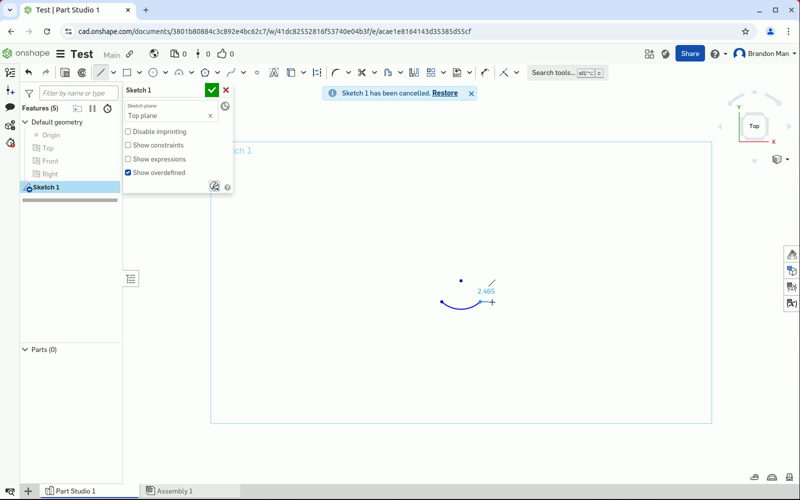
click(492, 301)
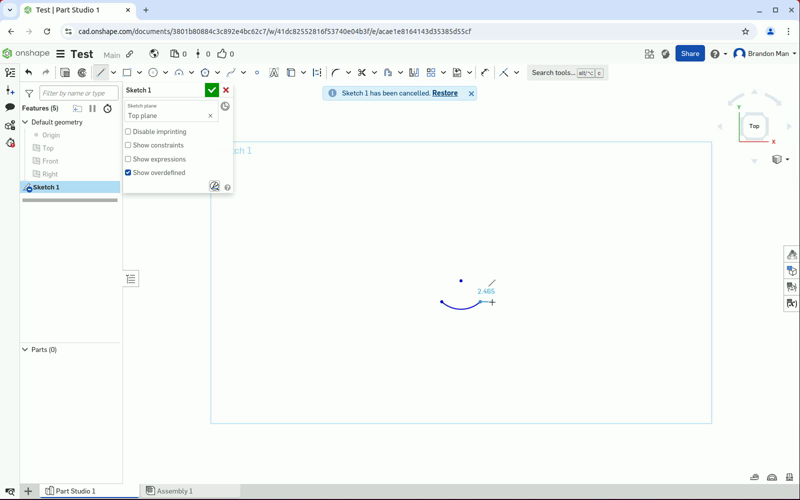
key_up(shift)
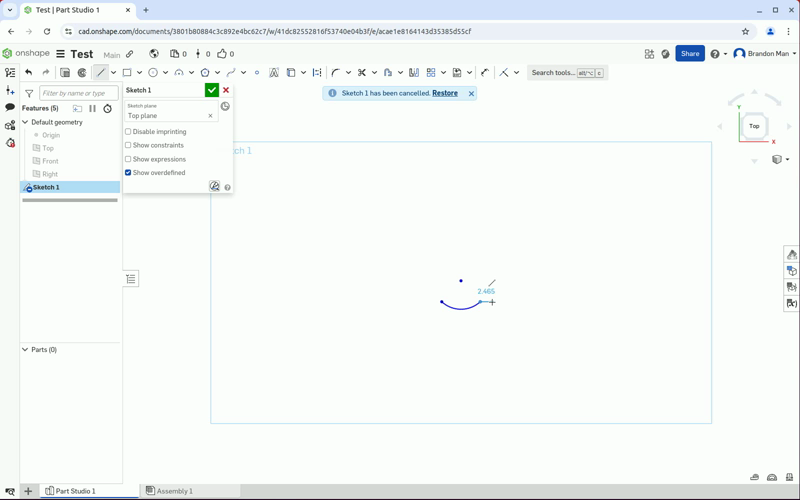
key_down(shift)
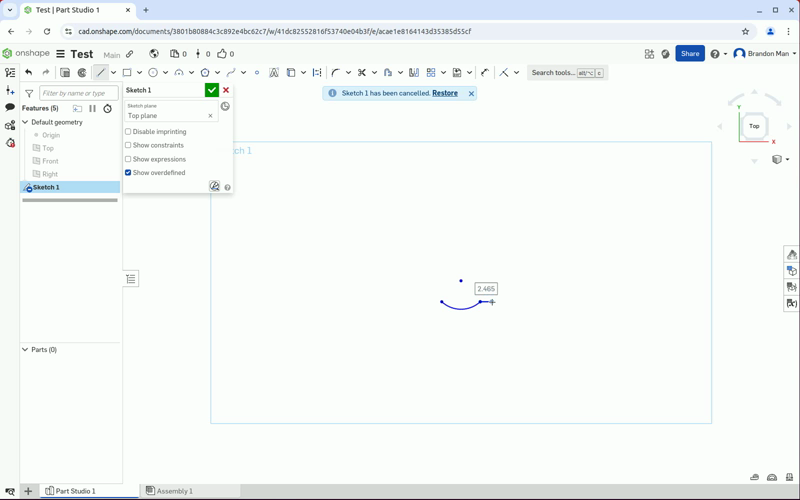
mouse_move(522, 301)
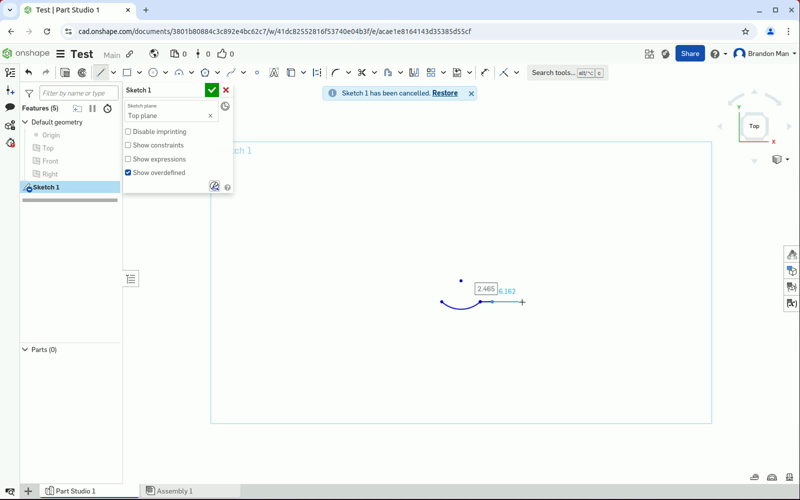
mouse_move(492, 262)
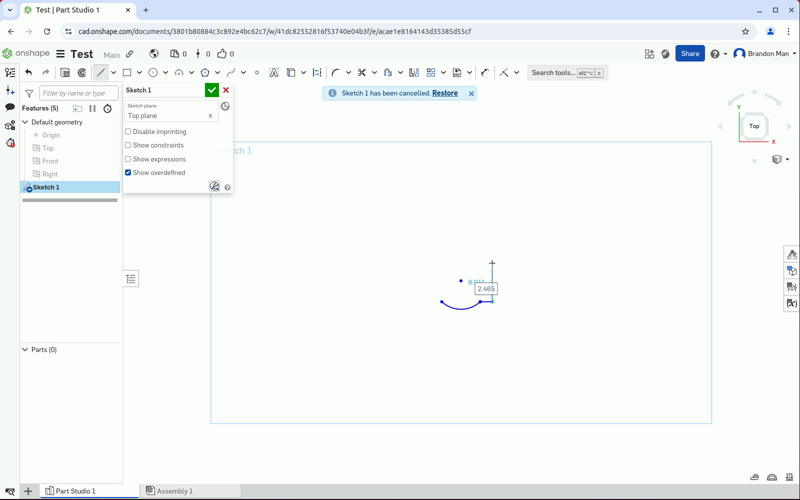
click(492, 262)
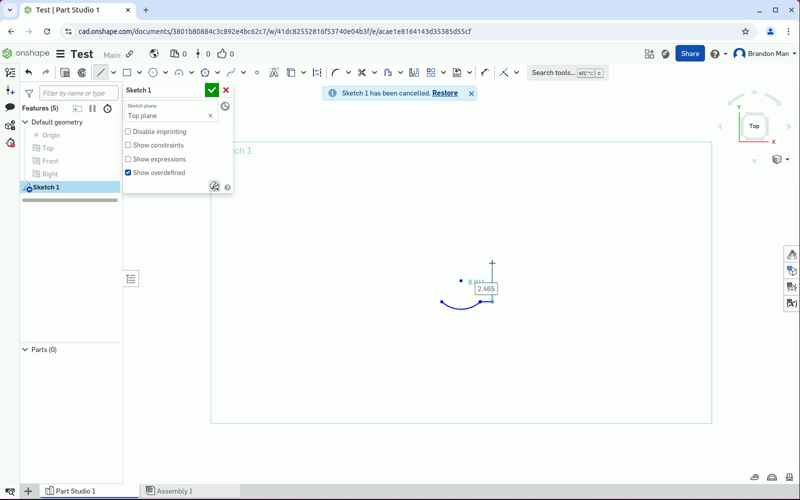
key_up(shift)
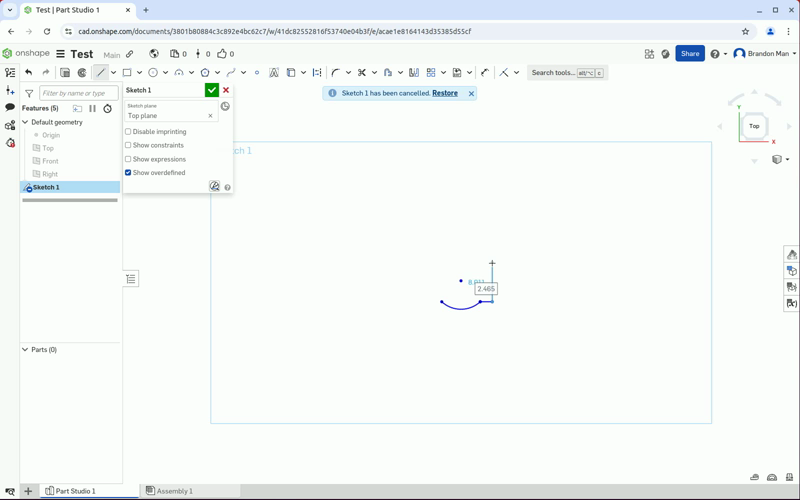
key_down(shift)
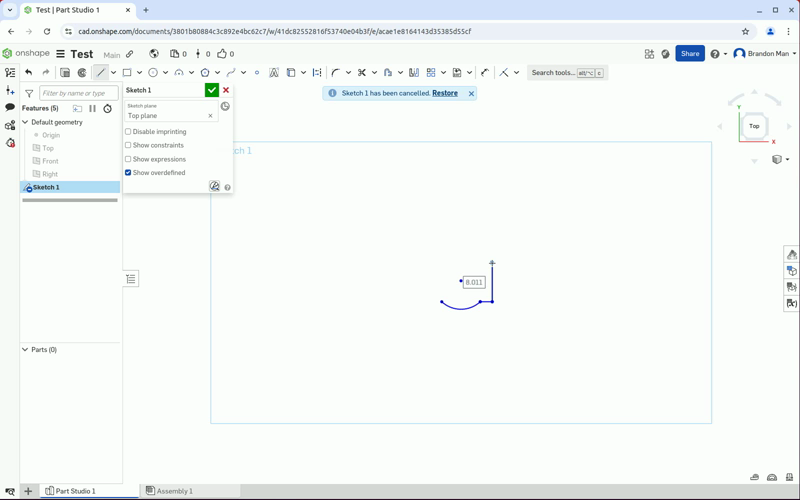
mouse_move(522, 262)
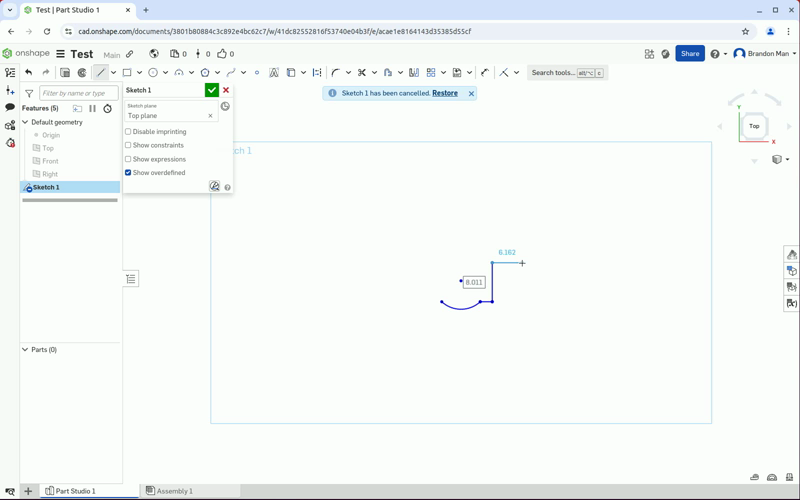
mouse_move(480, 262)
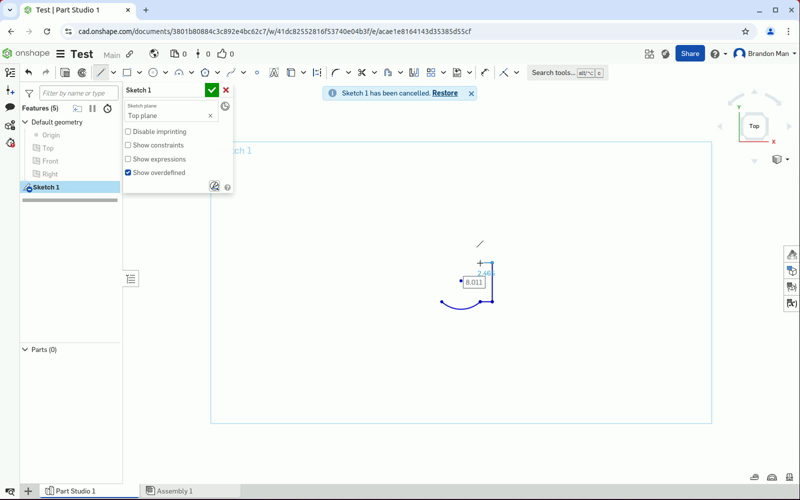
click(480, 262)
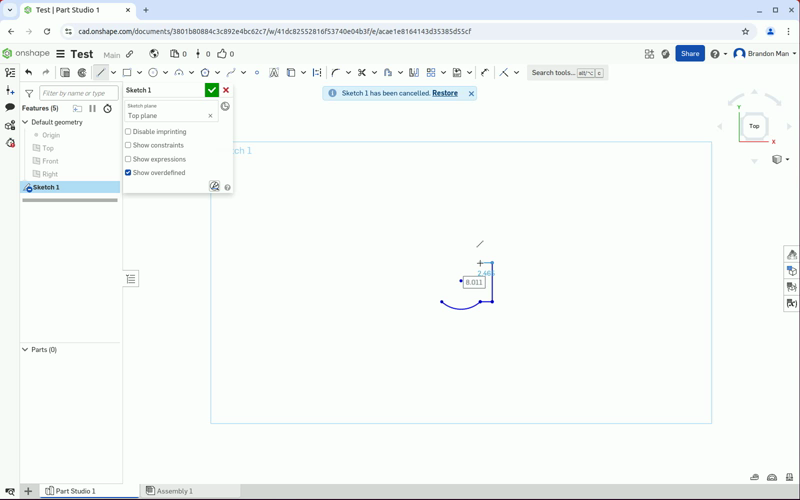
key_up(shift)
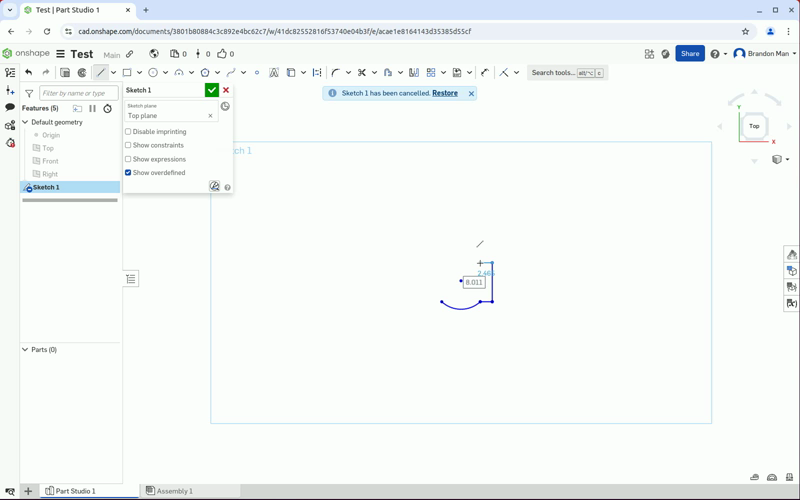
key(esc)
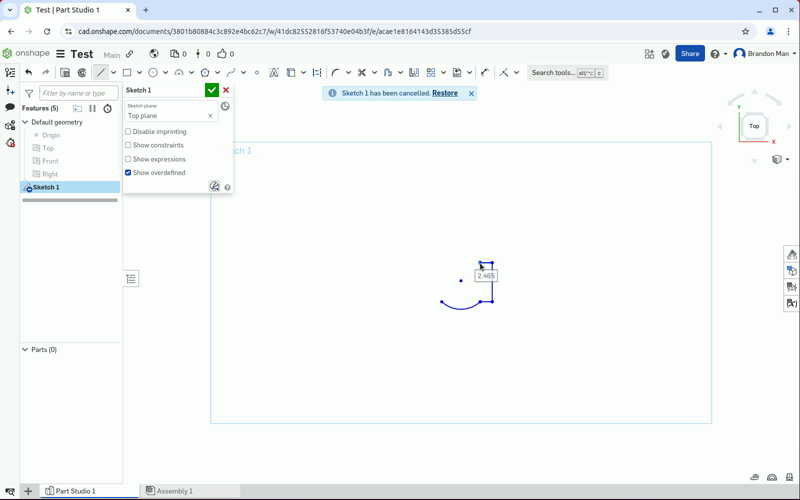
key(a)
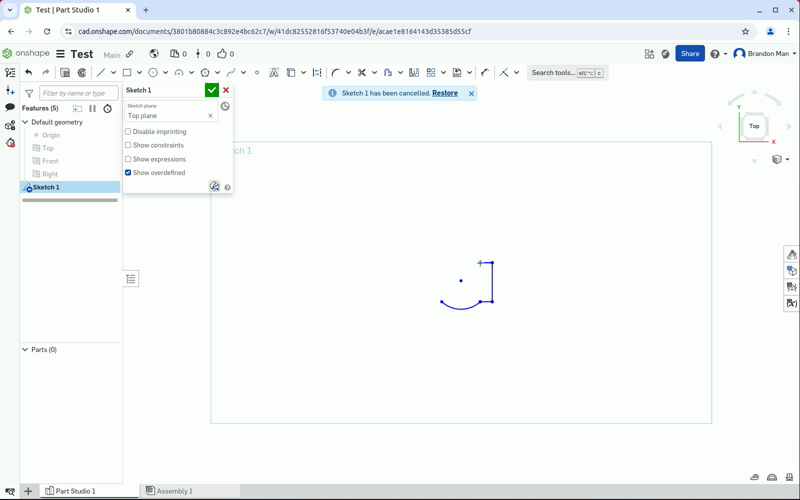
mouse_move(480, 262)
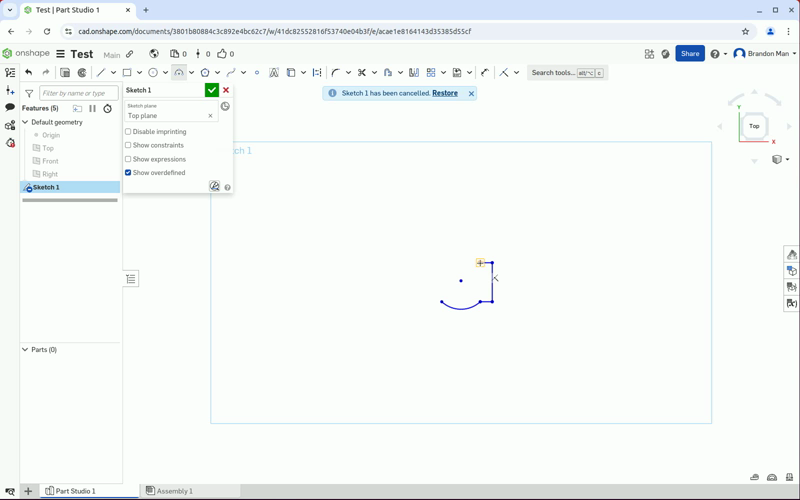
click(480, 262)
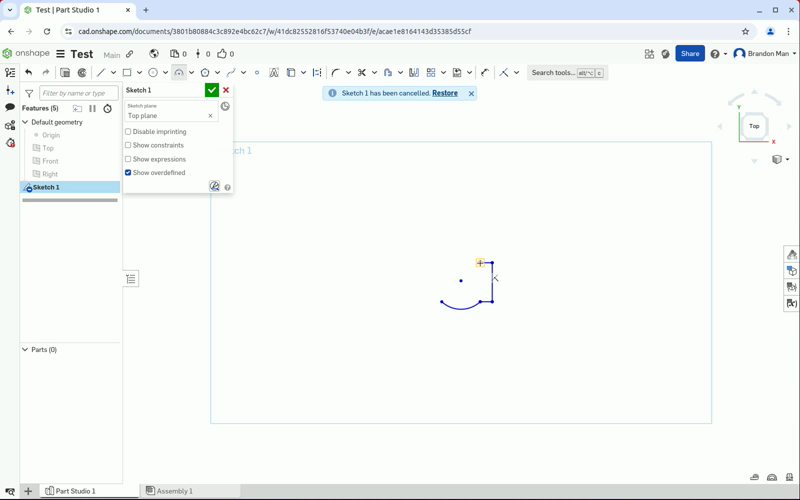
key_down(shift)
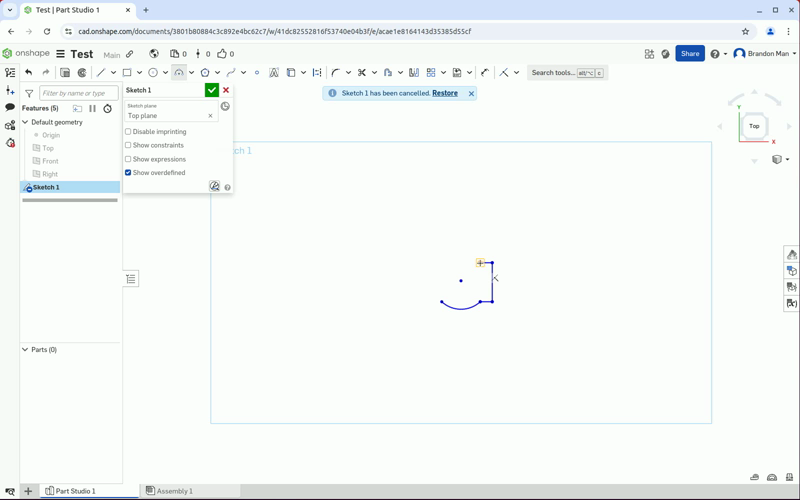
mouse_move(441, 262)
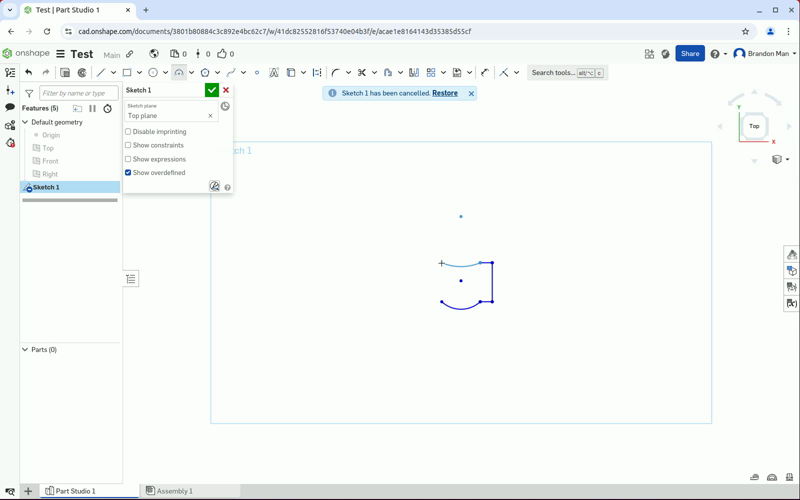
click(441, 262)
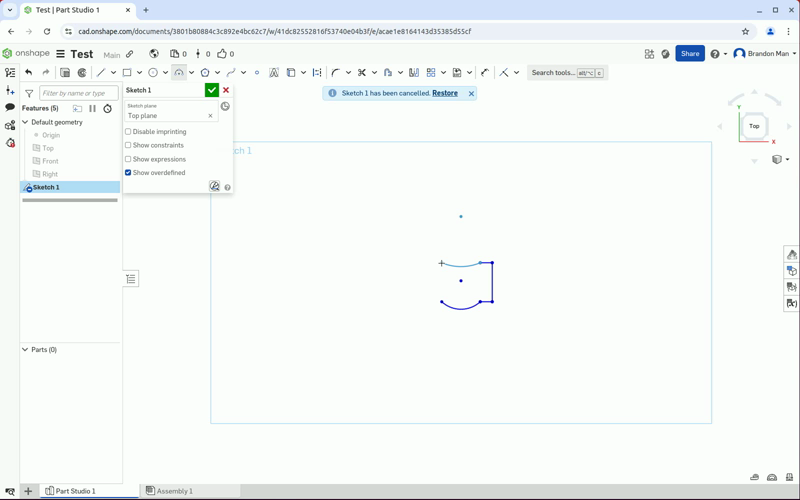
mouse_move(461, 255)
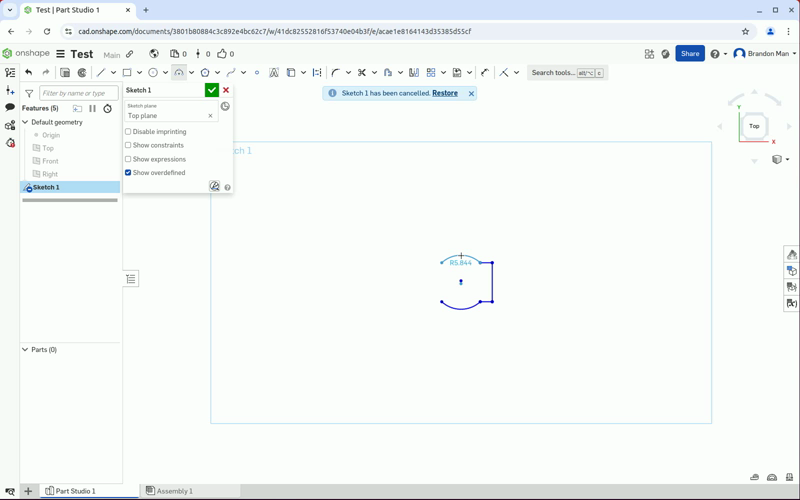
click(461, 255)
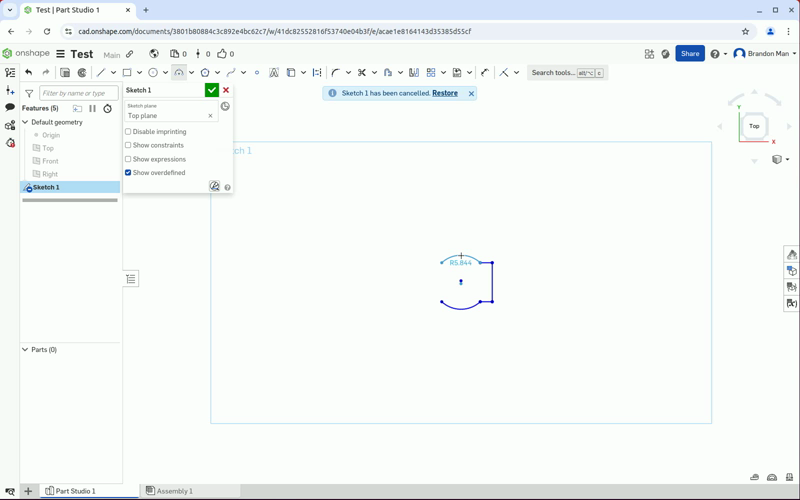
key_up(shift)
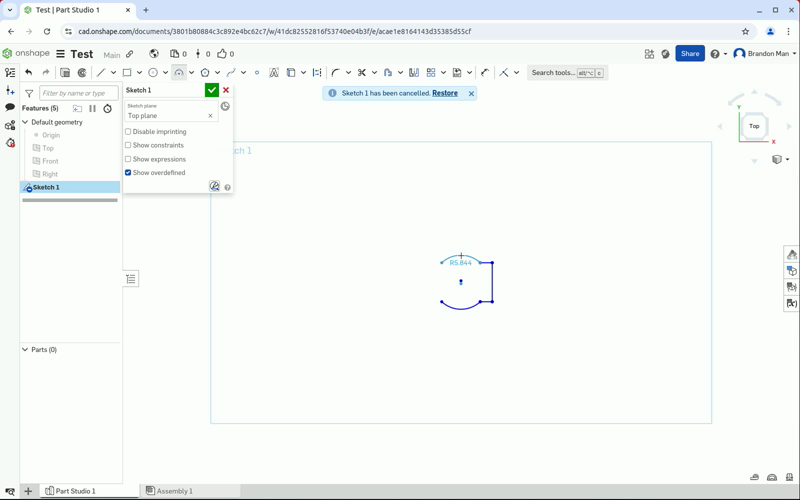
mouse_move(441, 262)
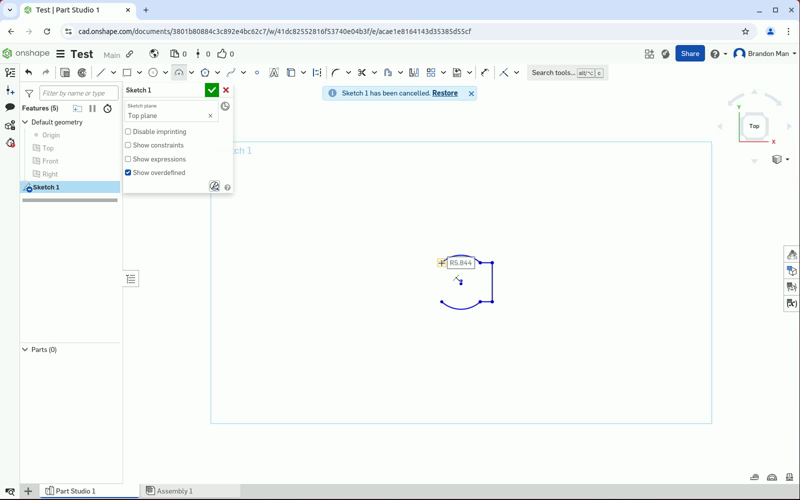
click(441, 262)
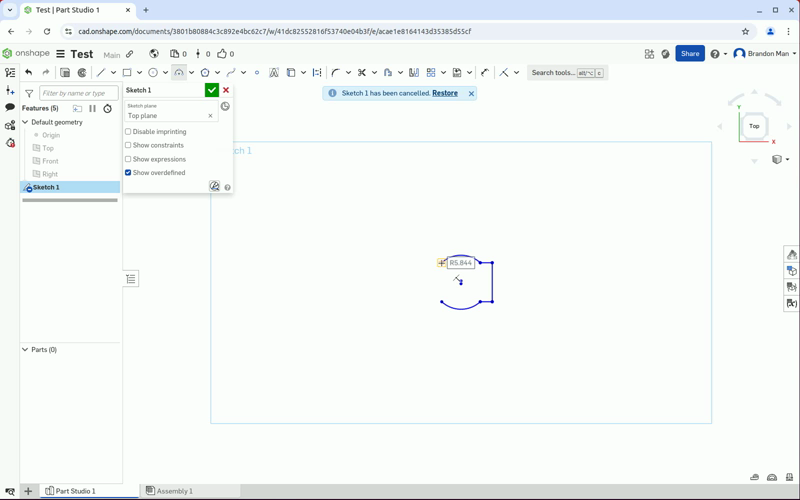
mouse_move(441, 301)
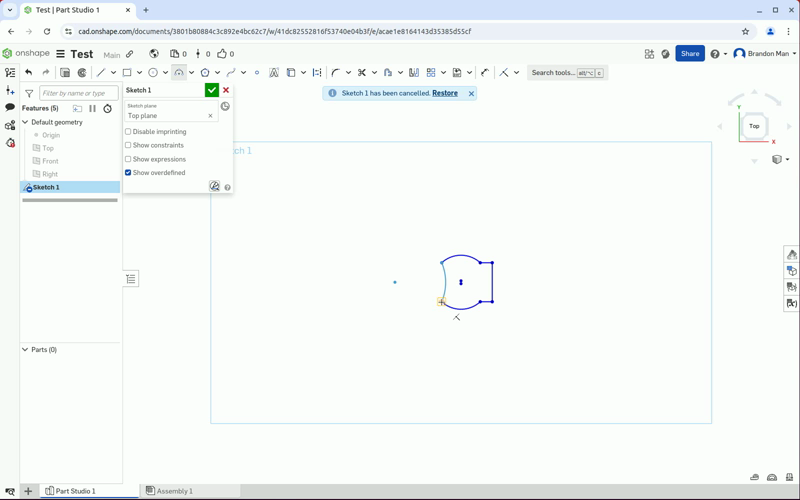
click(441, 301)
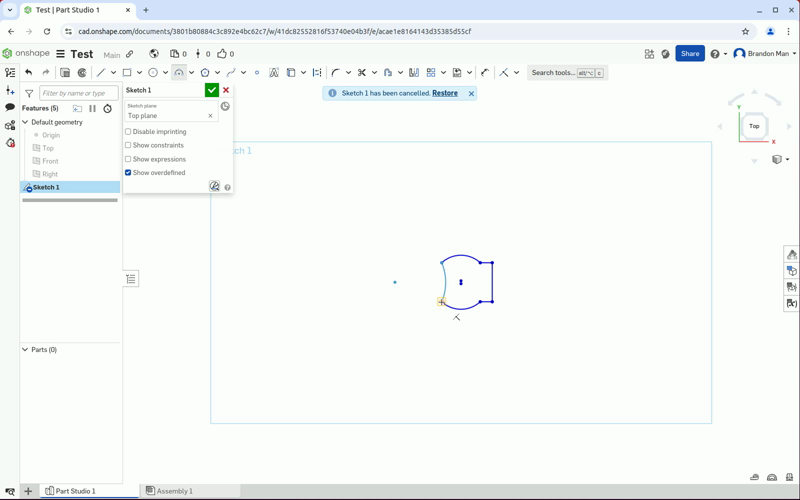
key_down(shift)
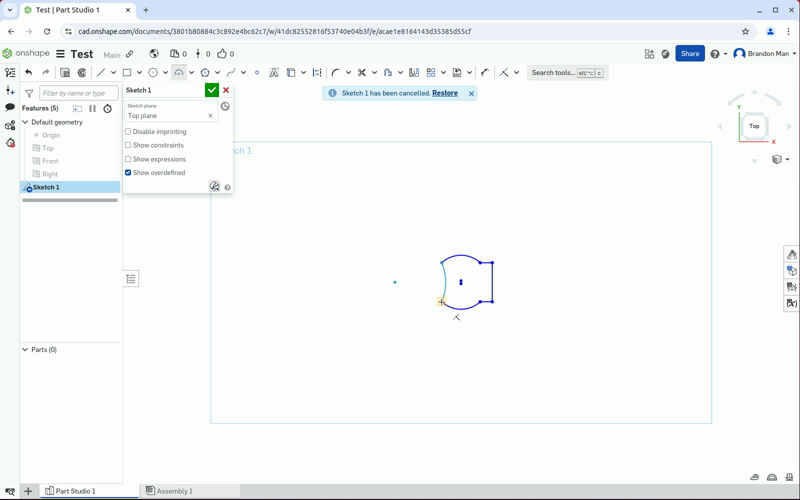
mouse_move(422, 282)
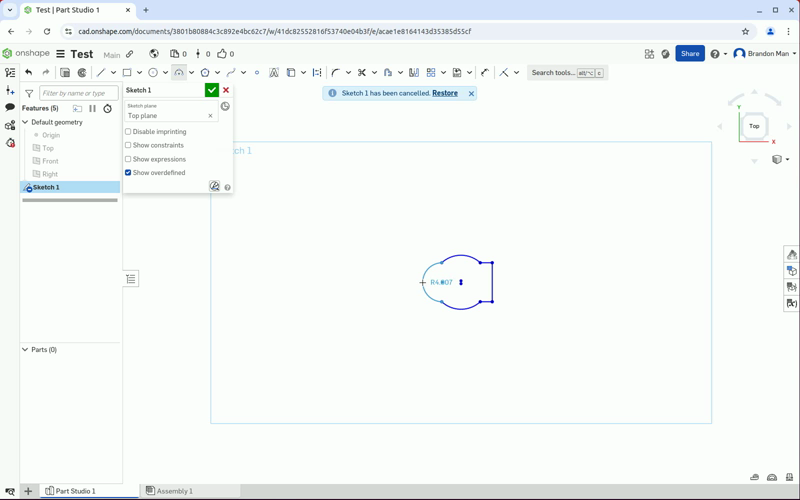
click(422, 282)
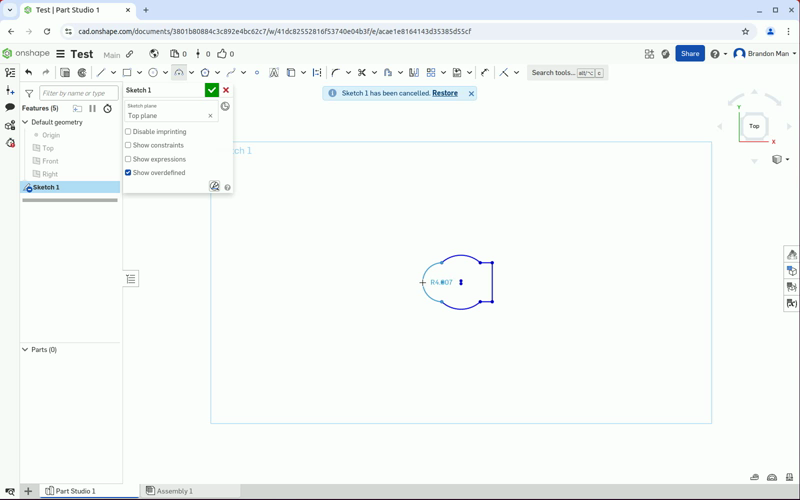
key_up(shift)
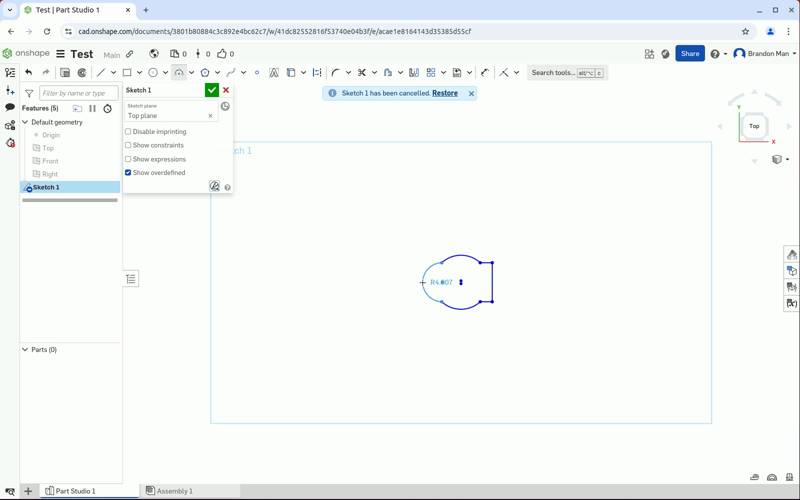
key(esc)
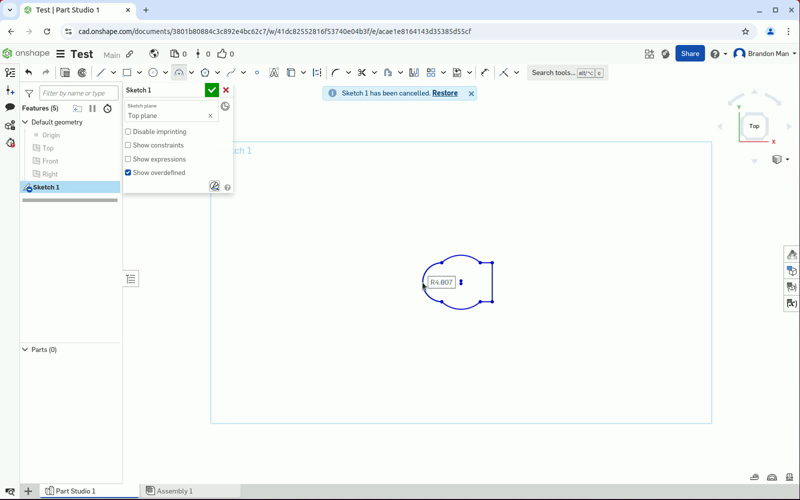
key(c)
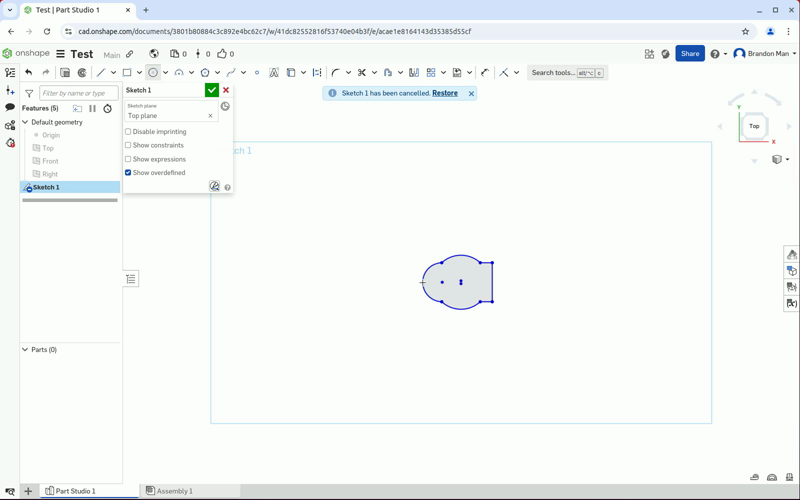
key_down(shift)
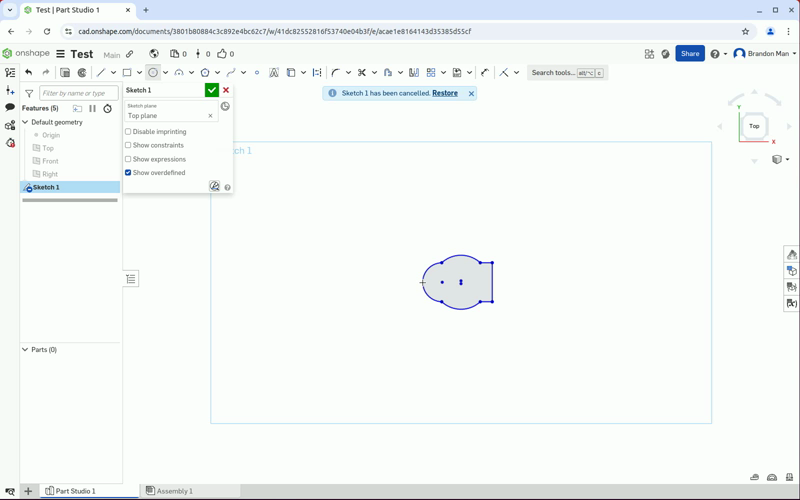
mouse_move(441, 282)
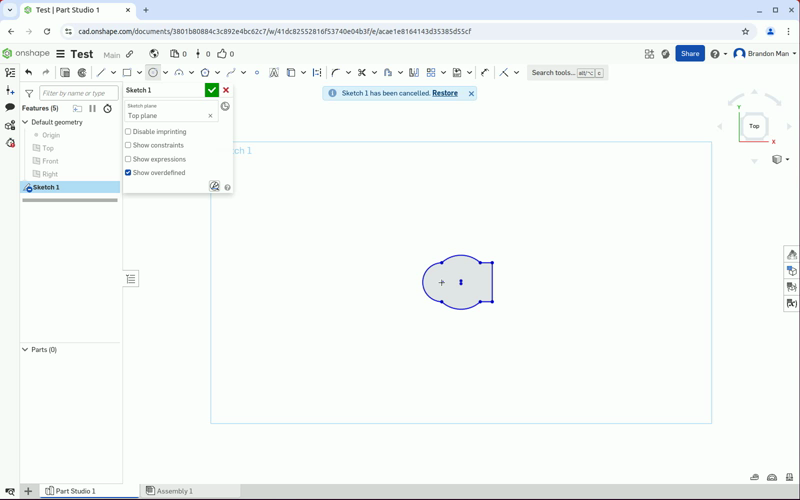
click(441, 282)
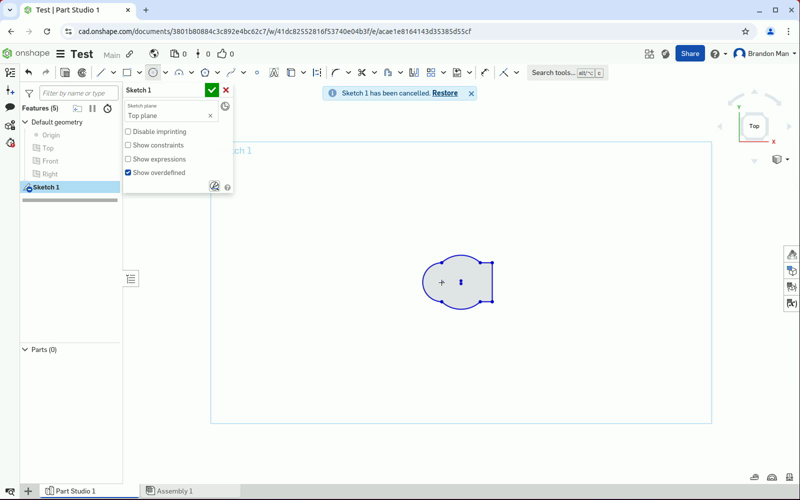
key_up(shift)
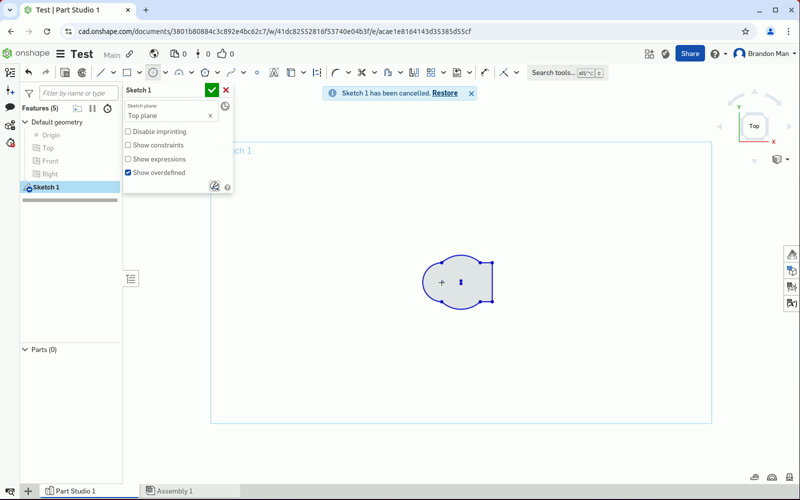
mouse_move(453, 282)
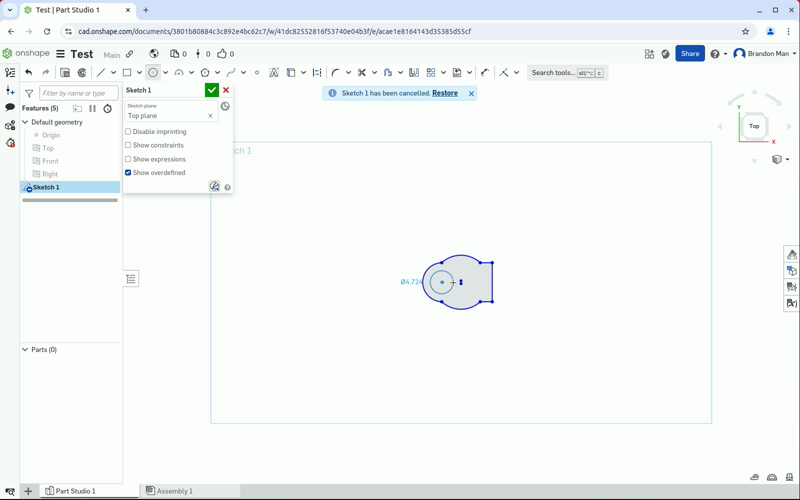
click(453, 282)
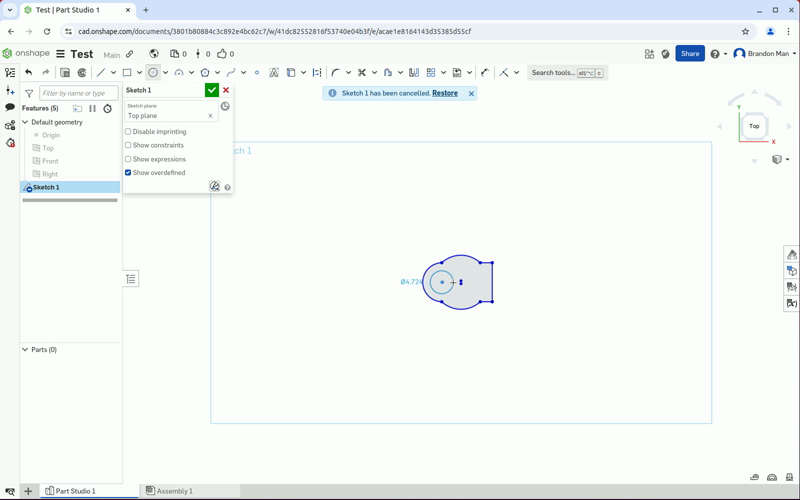
key(esc)
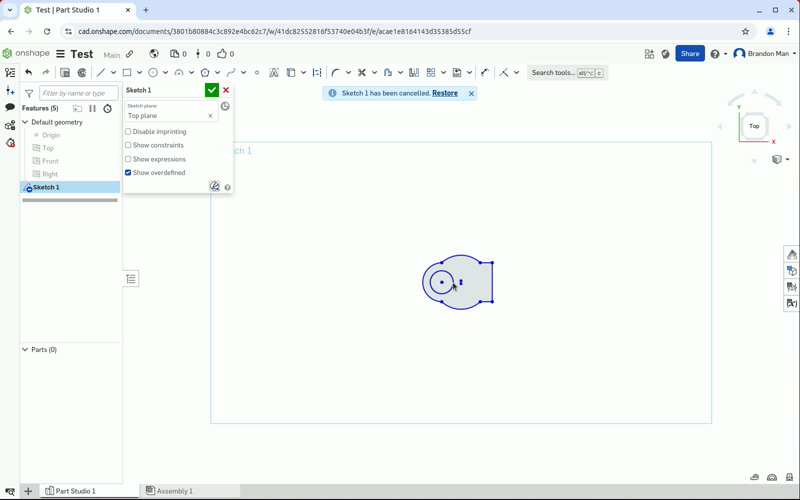
mouse_move(471, 267)
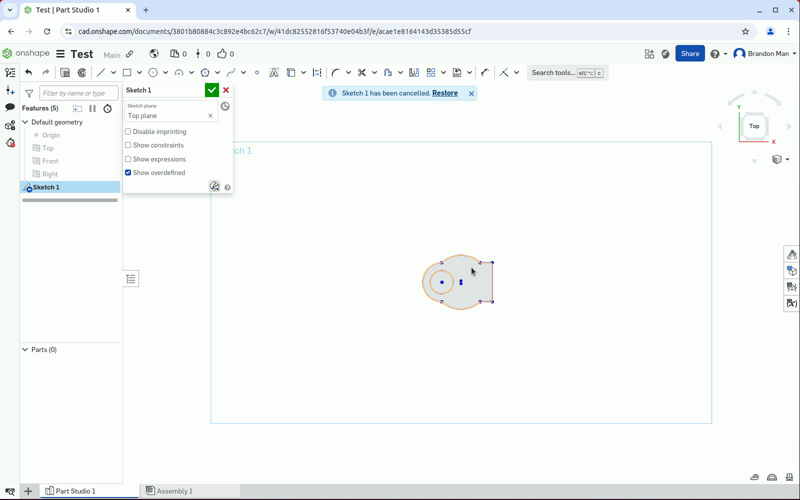
click(471, 267)
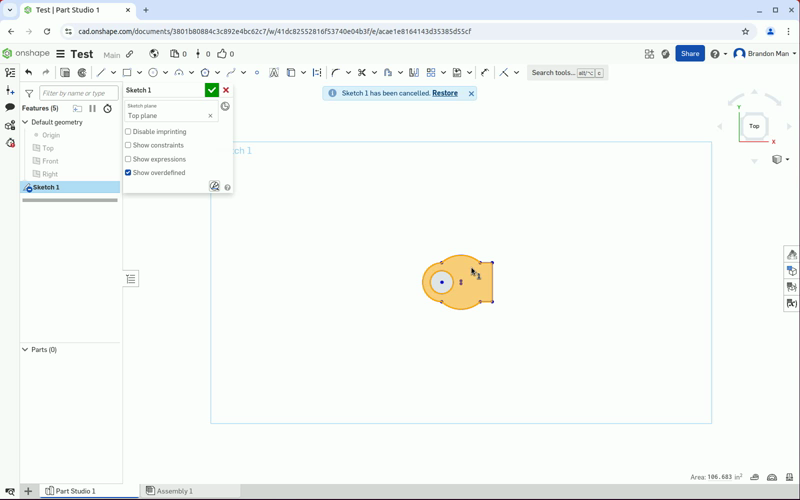
mouse_move(73, 352)
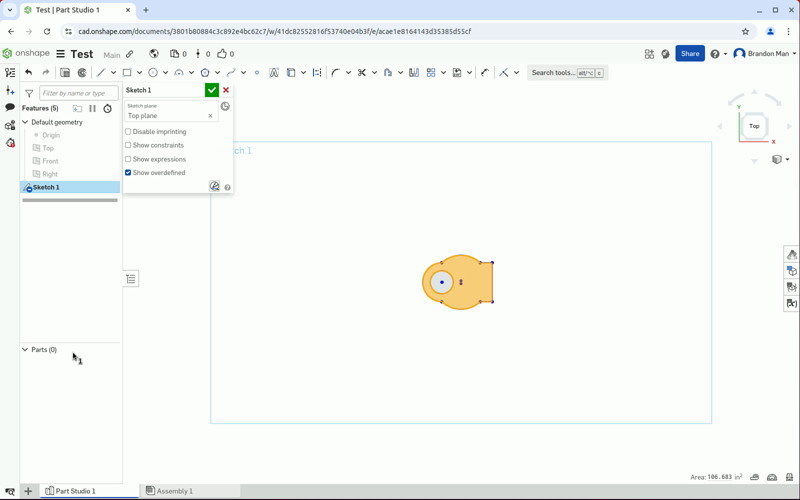
key(shift+y)
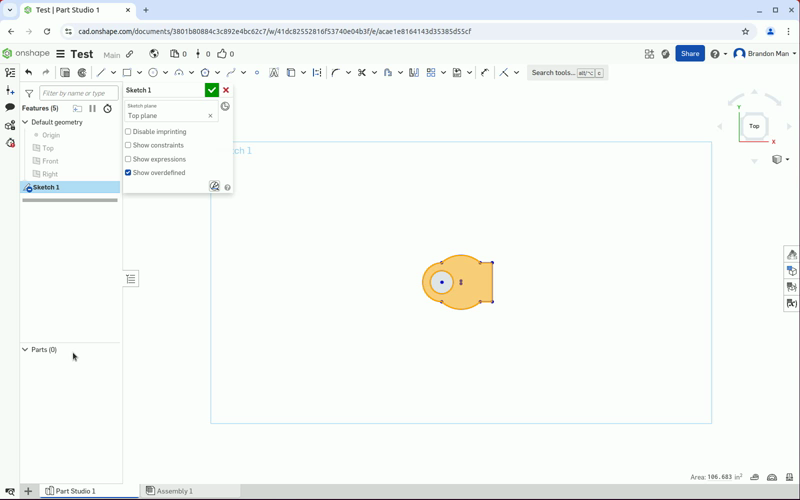
key(shift+e)
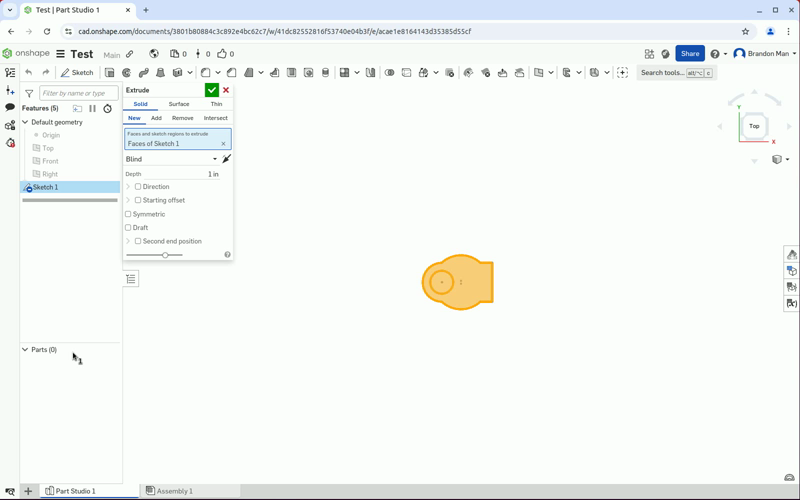
mouse_move(143, 106)
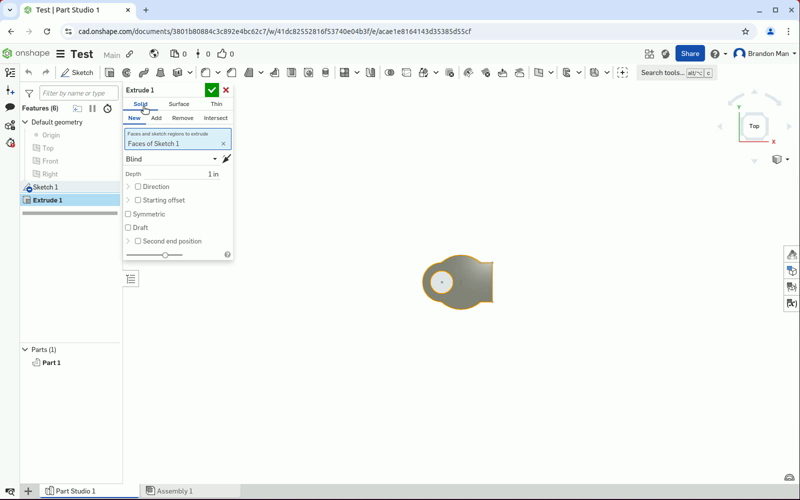
click(143, 106)
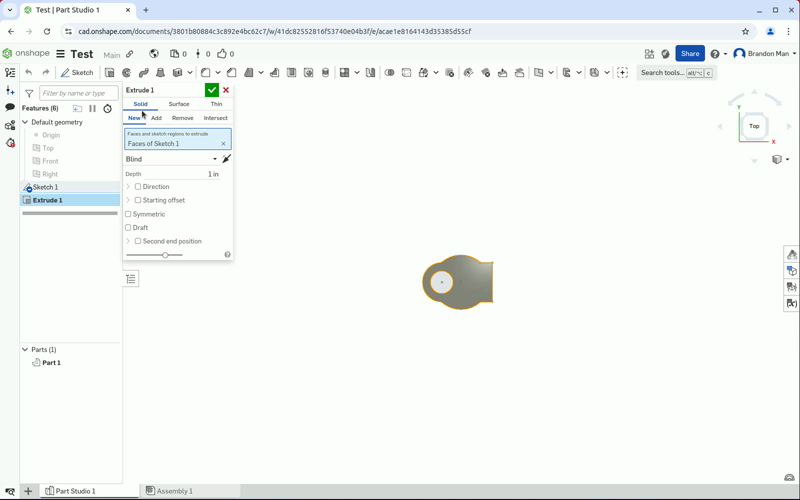
mouse_move(137, 120)
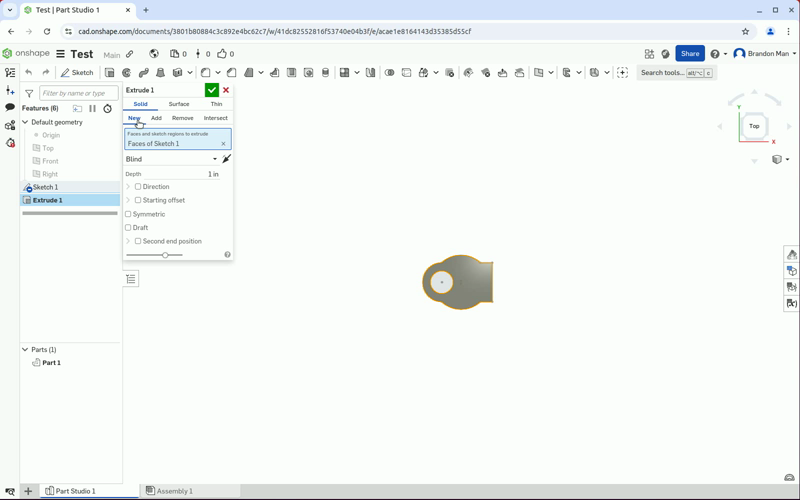
click(137, 120)
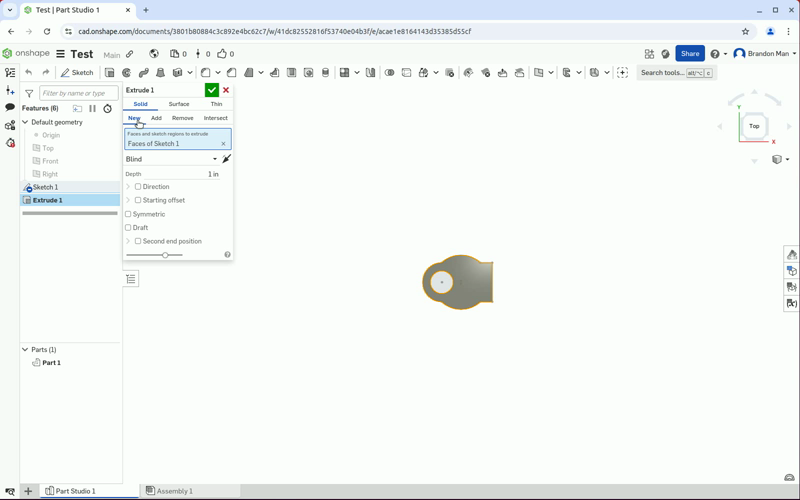
key(tab, 4)
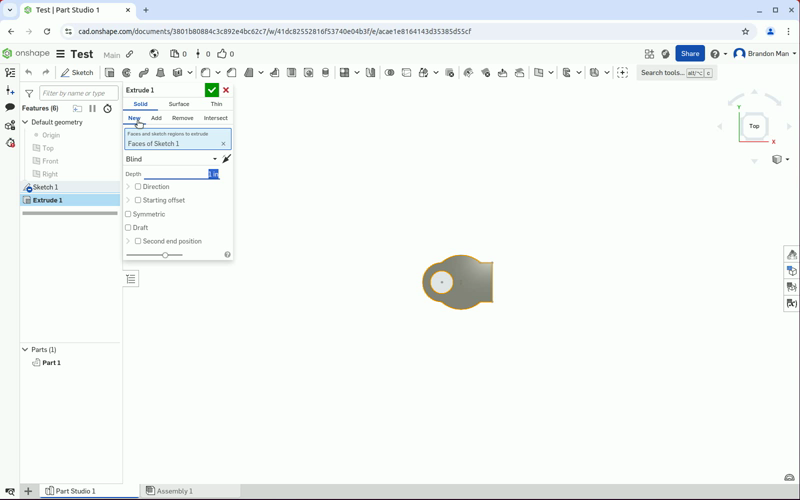
text(1.204)
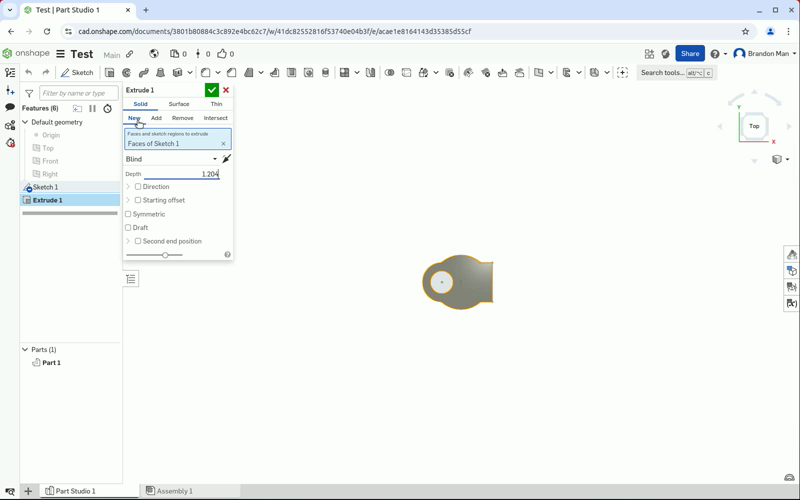
key(enter)
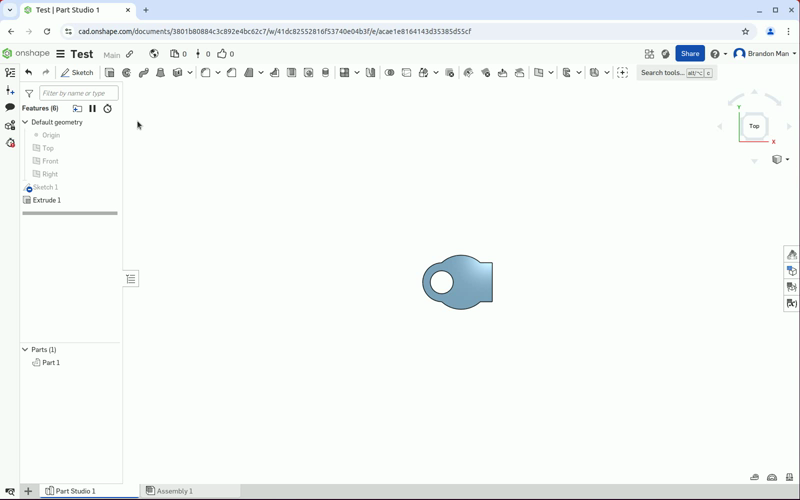
key(shift+h)
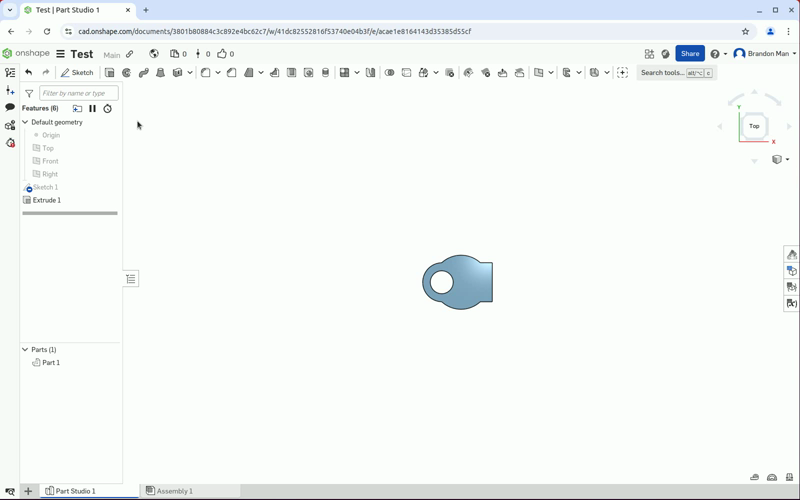
key(shift+h)
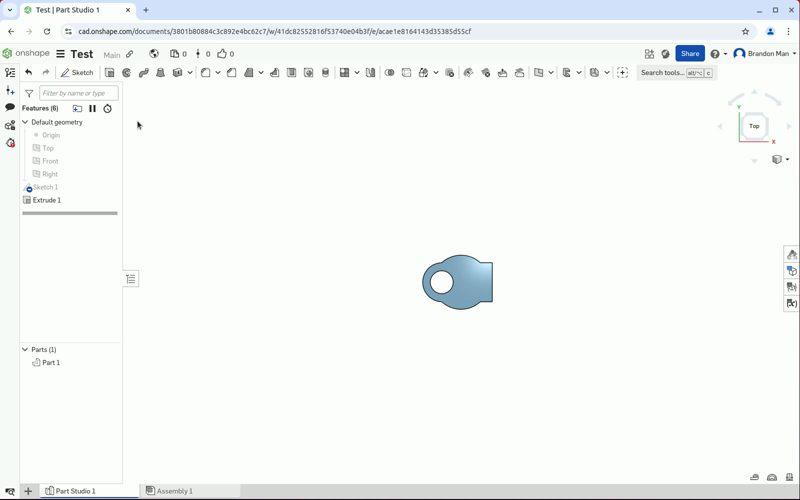
mouse_move(73, 189)
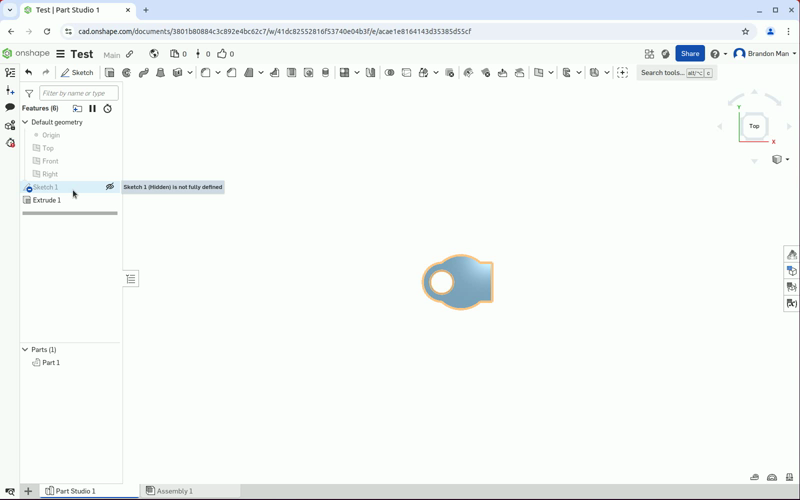
click(73, 189)
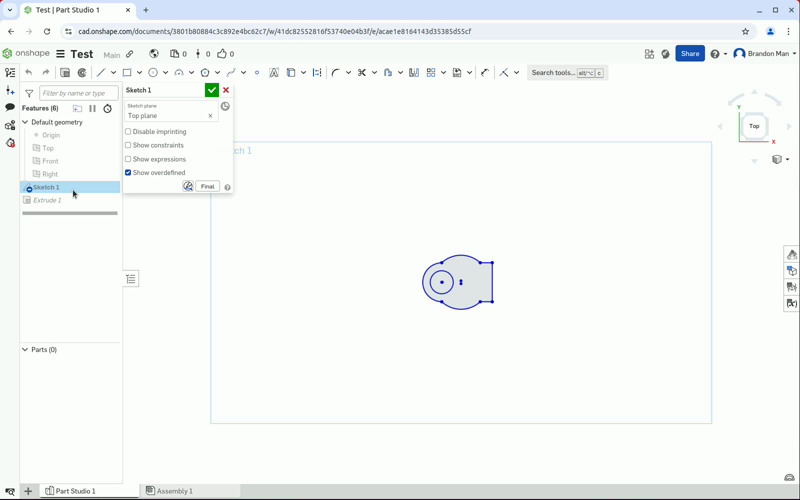
mouse_move(229, 92)
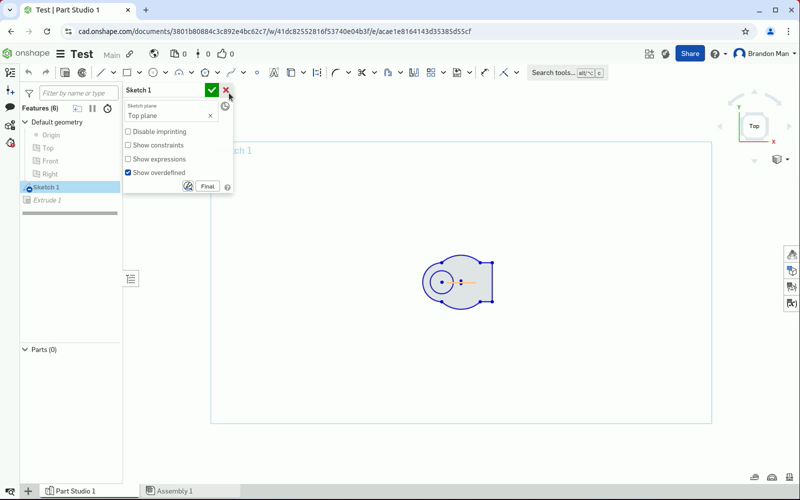
click(229, 92)
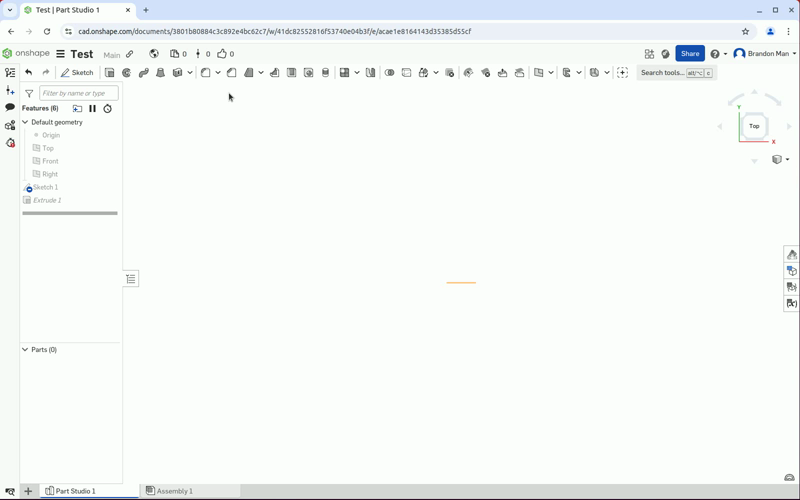
mouse_move(73, 352)
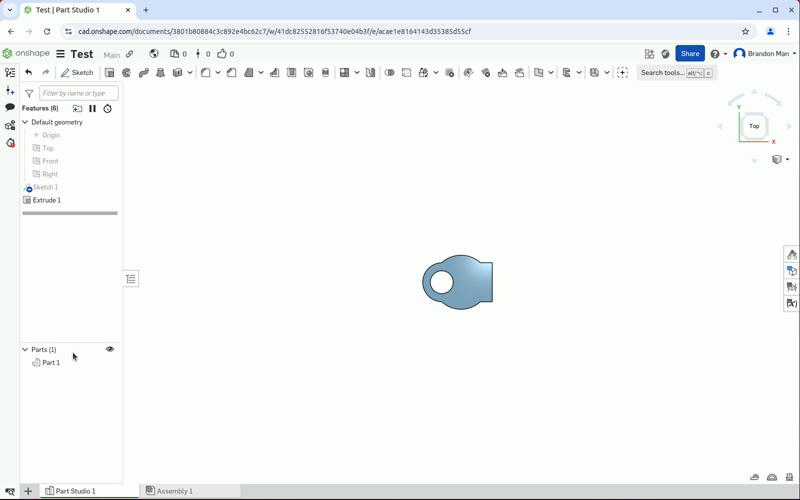
key(y)
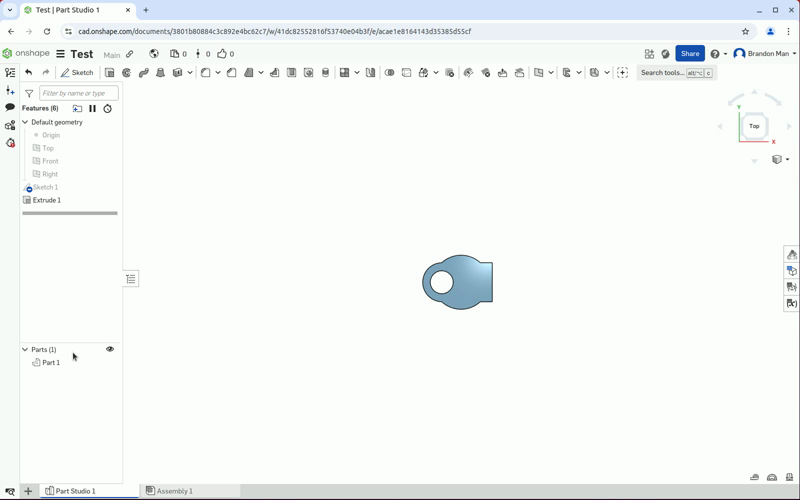
key(shift+p)
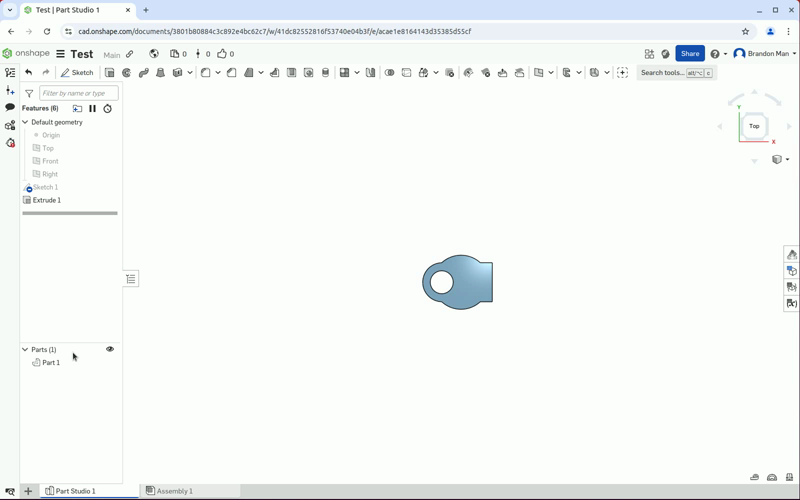
key(space)
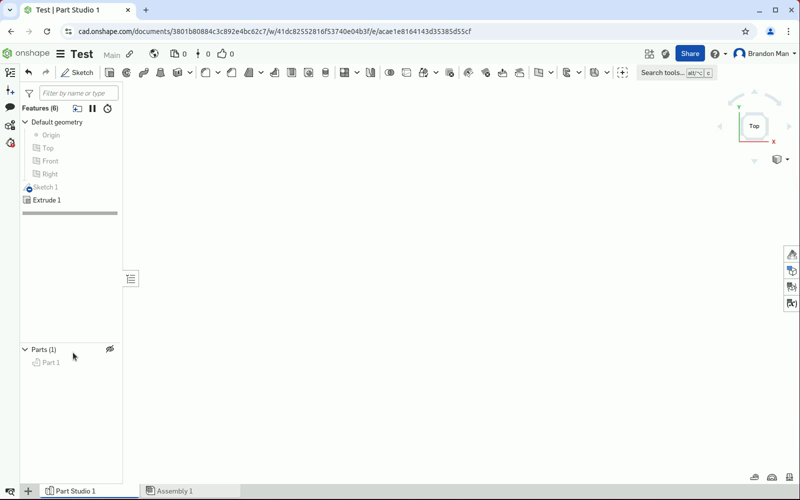
key_down(shift)
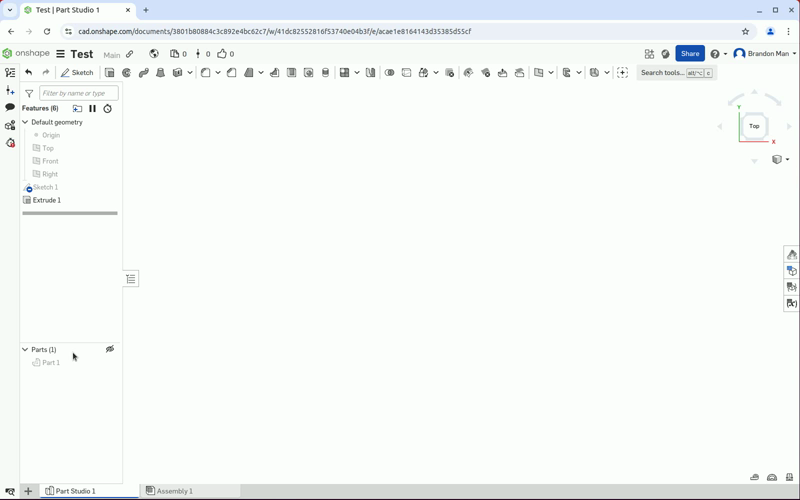
key(up)
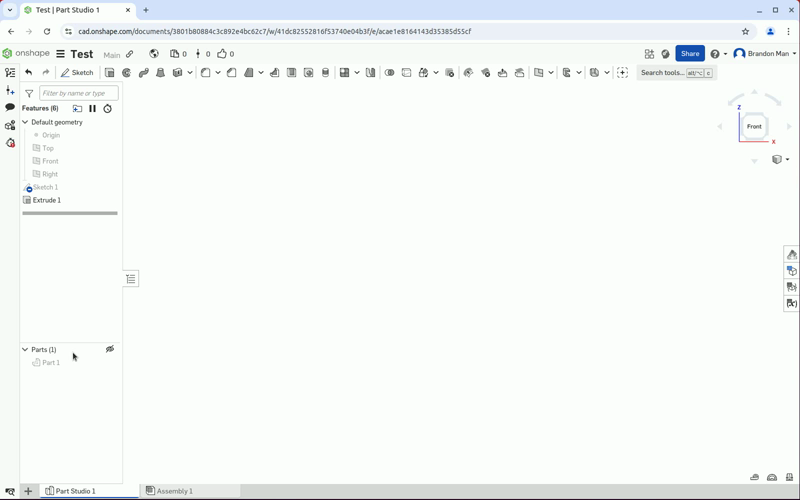
key_up(shift)
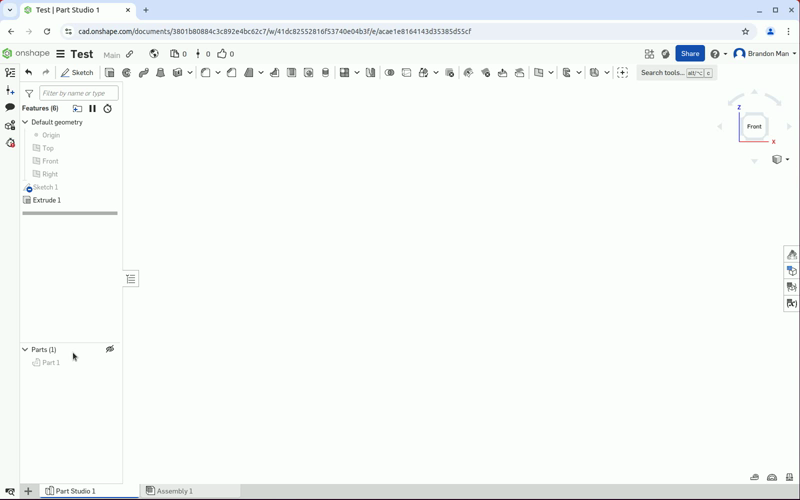
key(space)
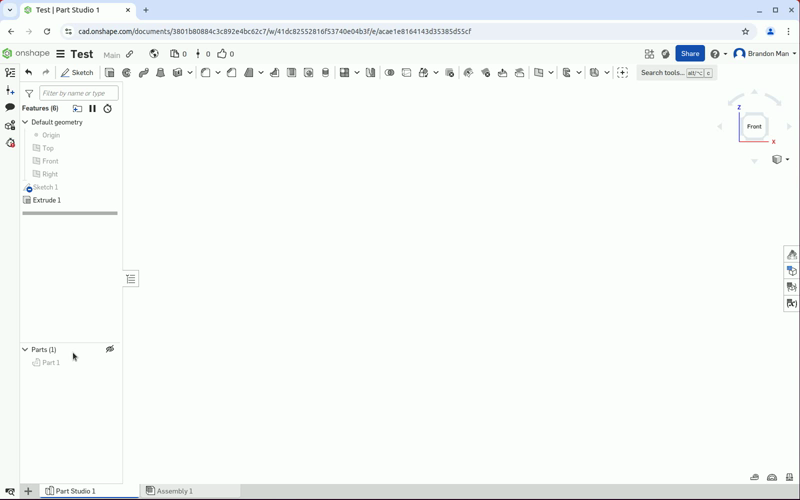
key_down(shift)
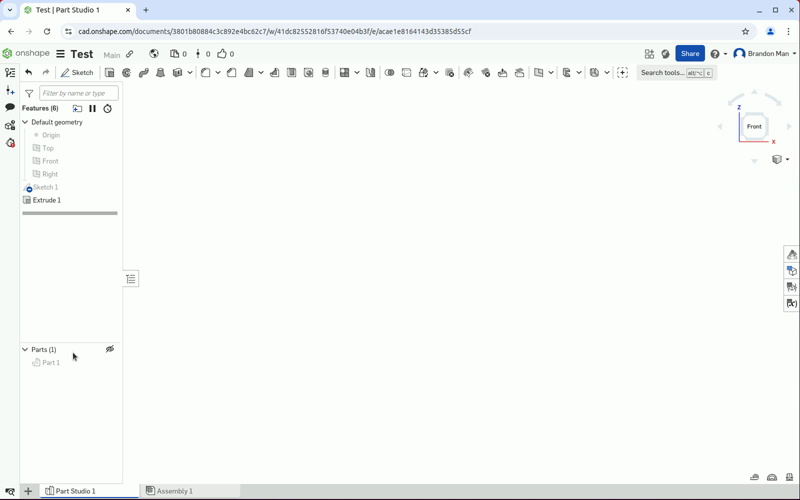
key(left)
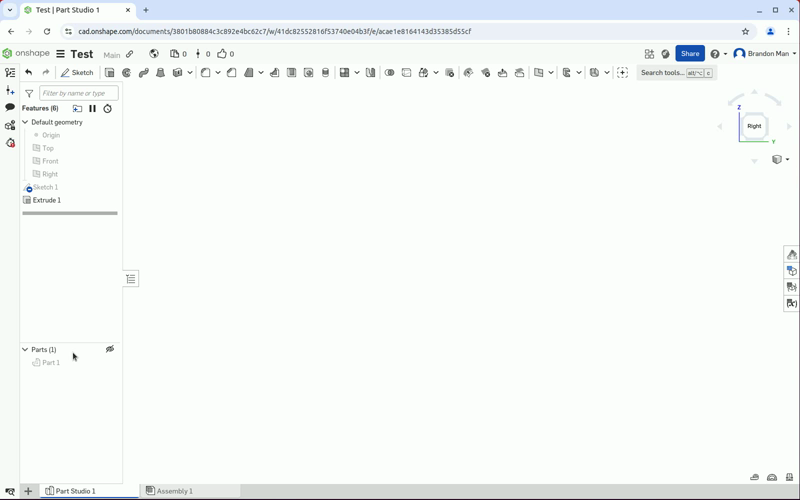
key_up(shift)
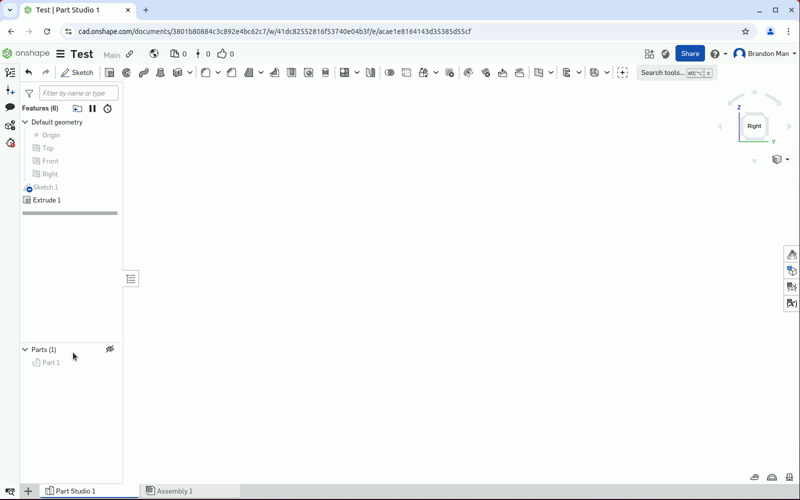
mouse_move(73, 352)
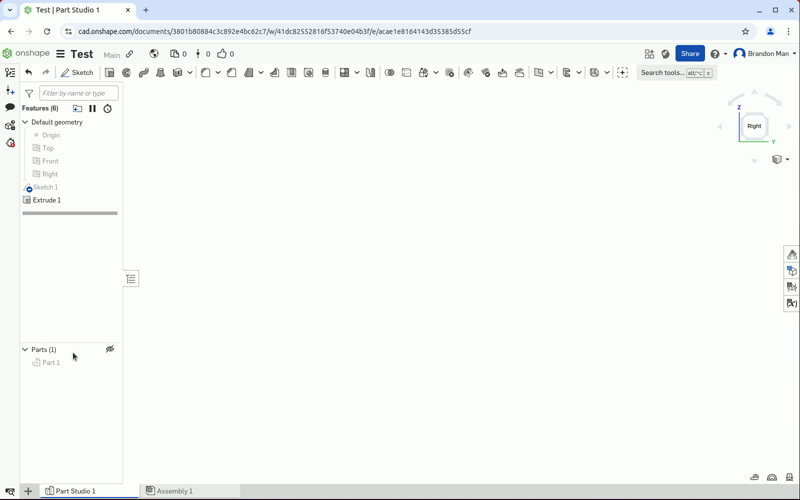
key(shift+y)
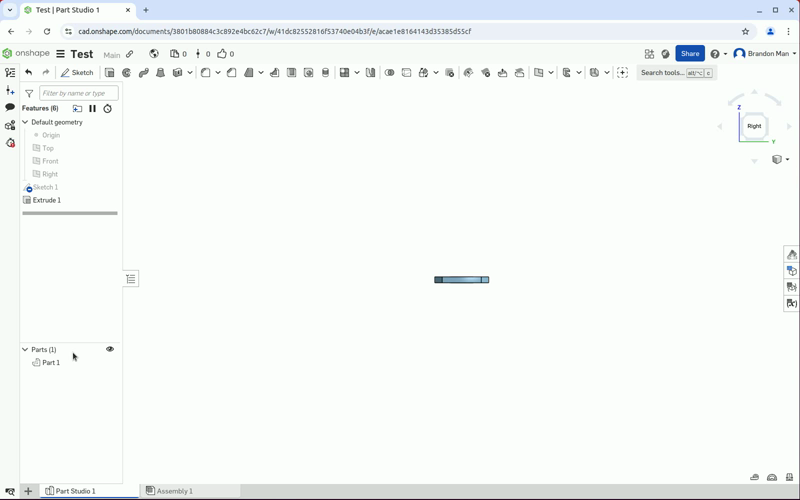
mouse_move(541, 75)
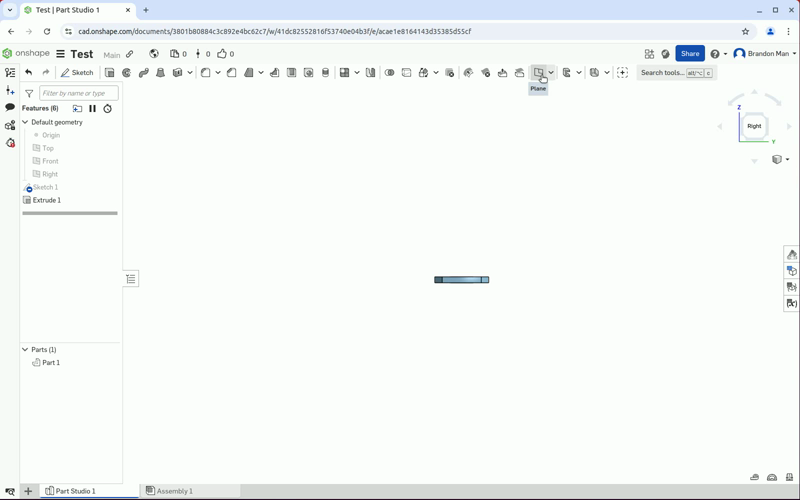
click(541, 75)
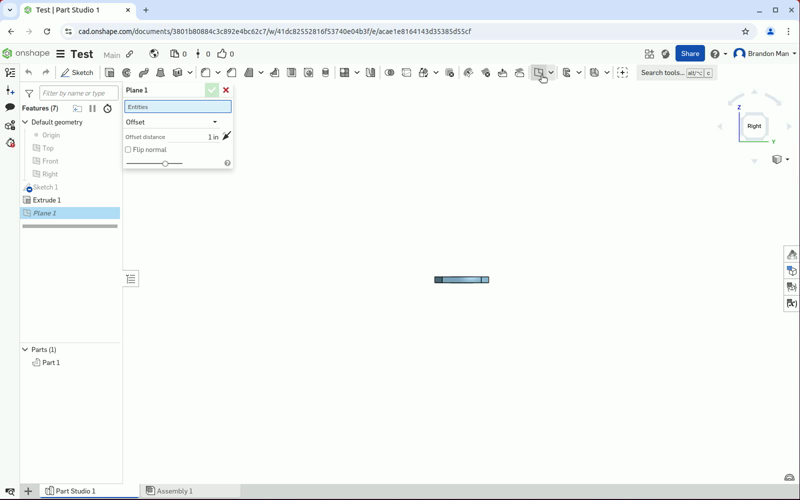
mouse_move(73, 176)
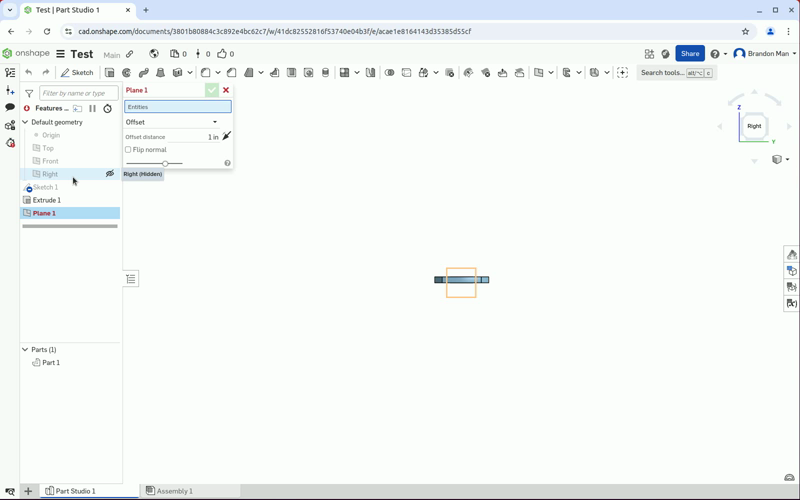
click(73, 176)
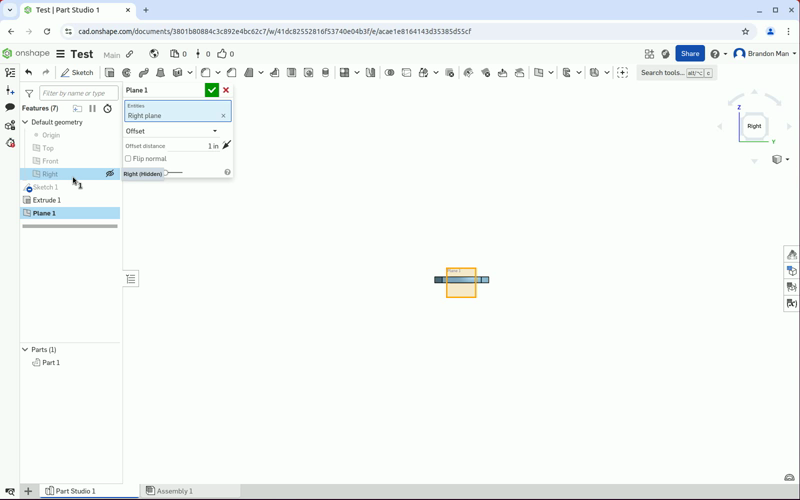
key(tab, 2)
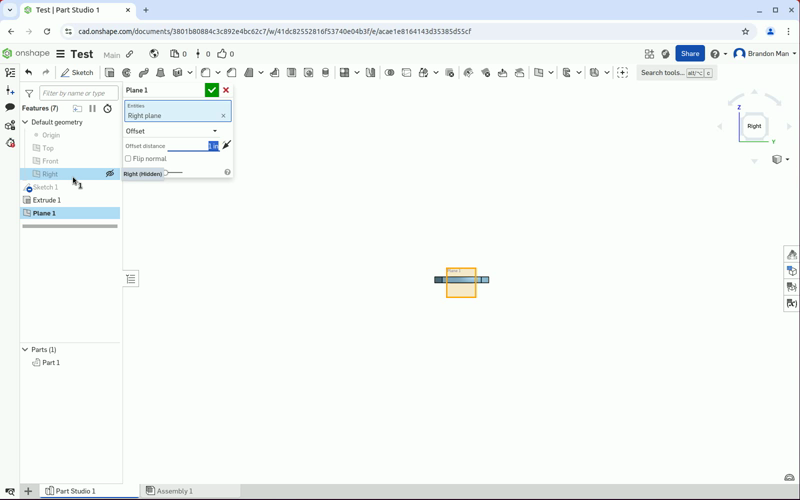
text(6.255)
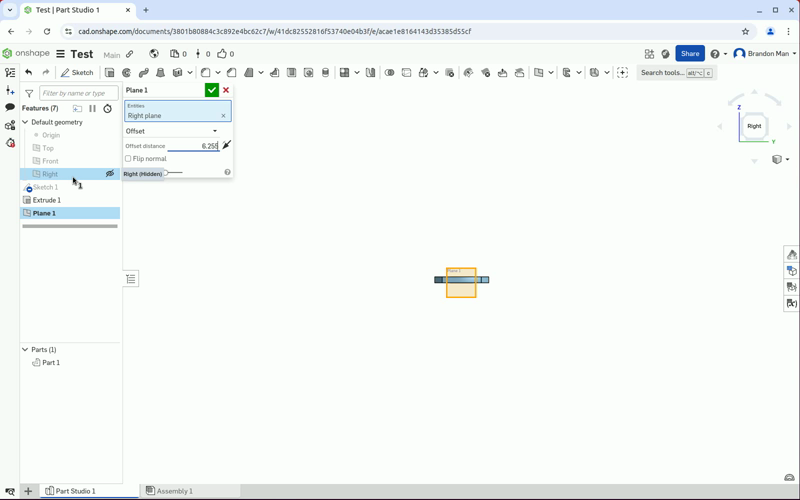
key(enter, 2)
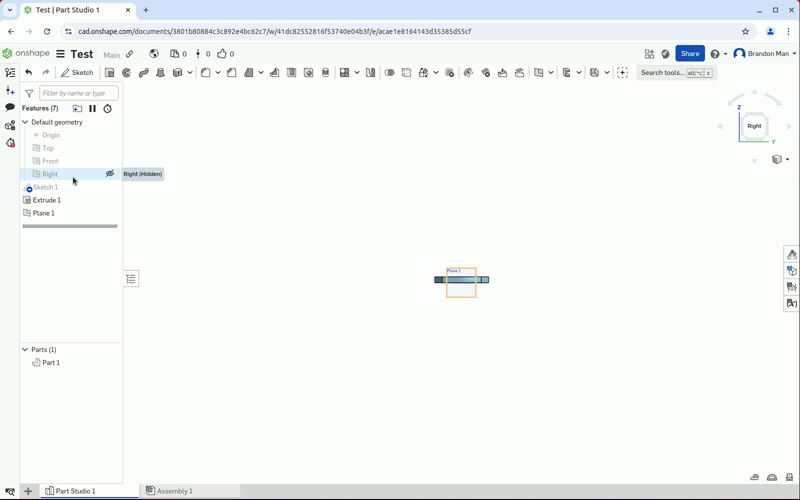
key(shift+s)
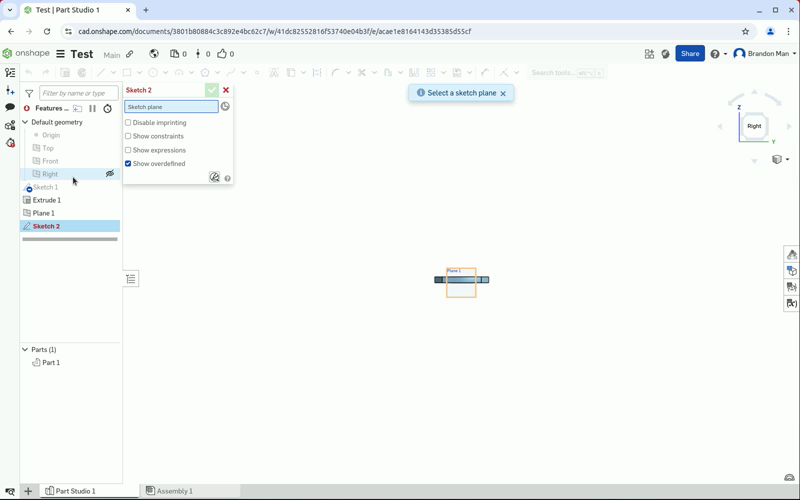
mouse_move(73, 215)
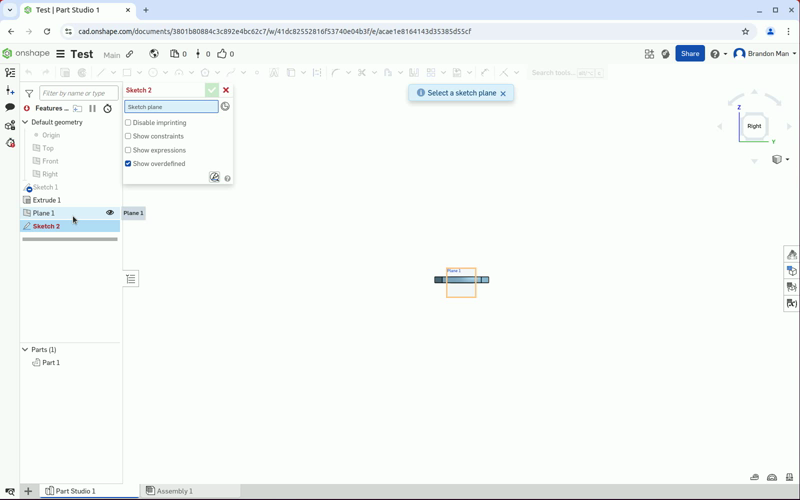
click(73, 215)
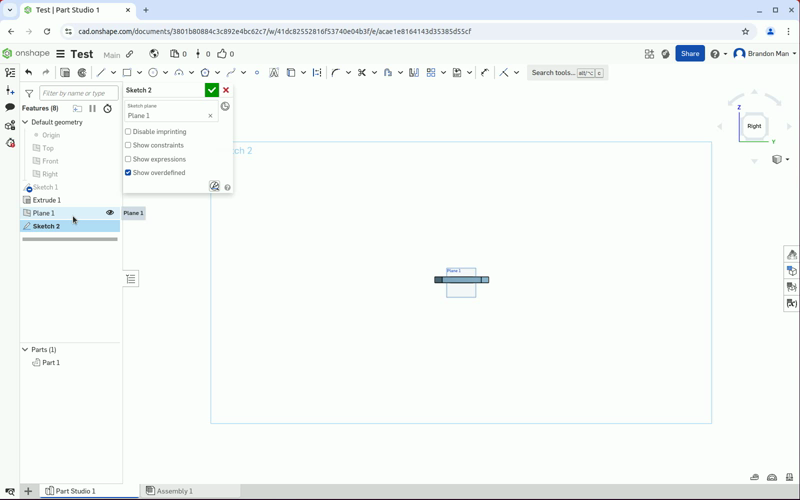
mouse_move(73, 352)
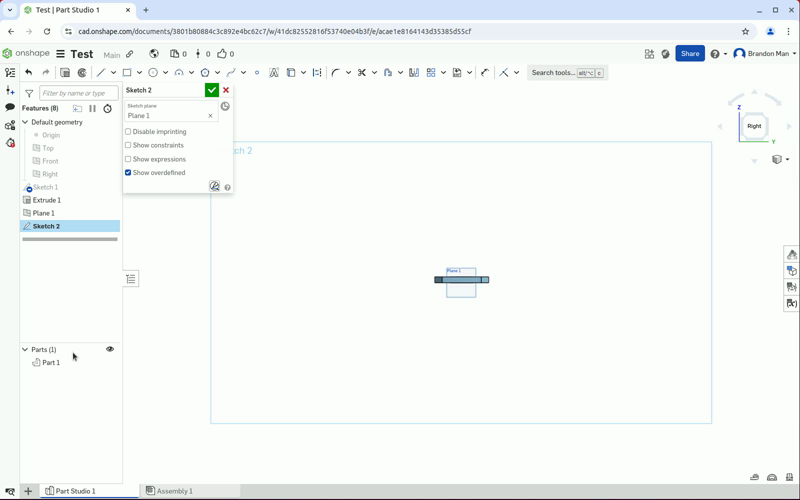
key(y)
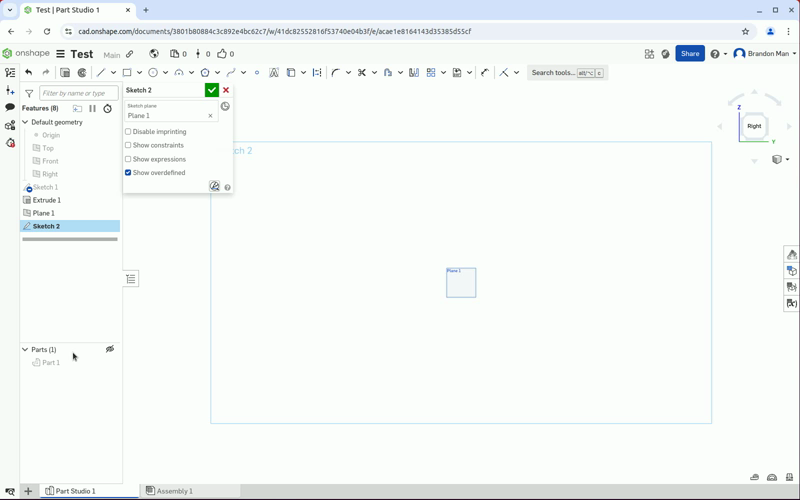
key(l)
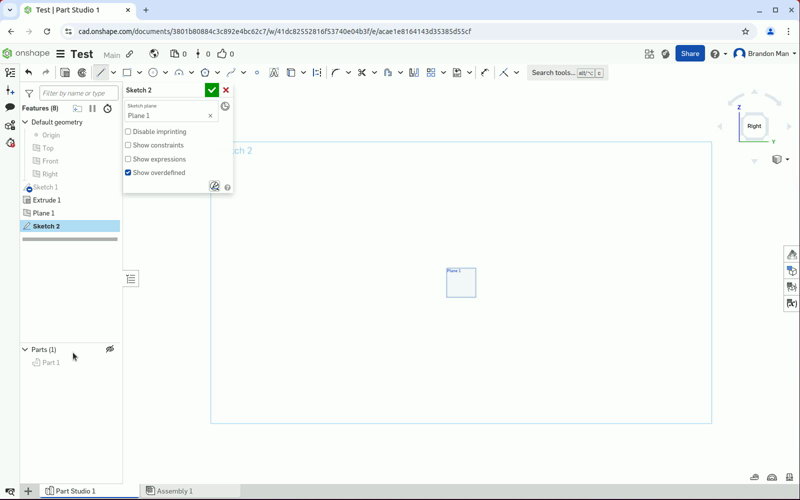
key_down(shift)
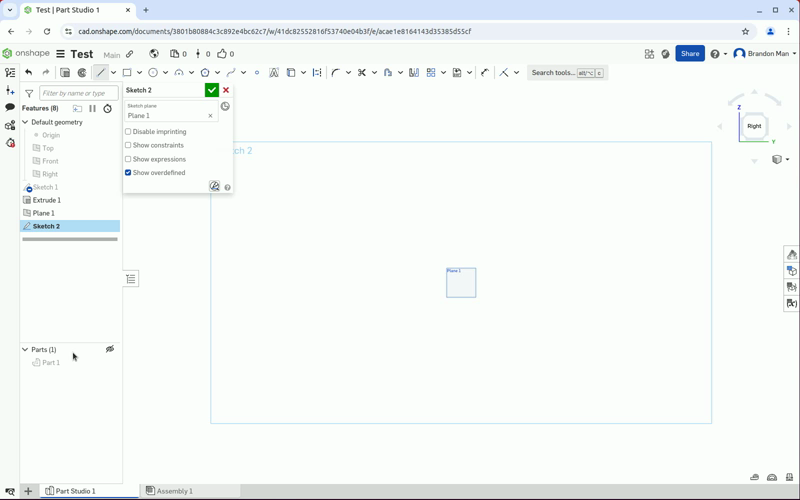
mouse_move(447, 282)
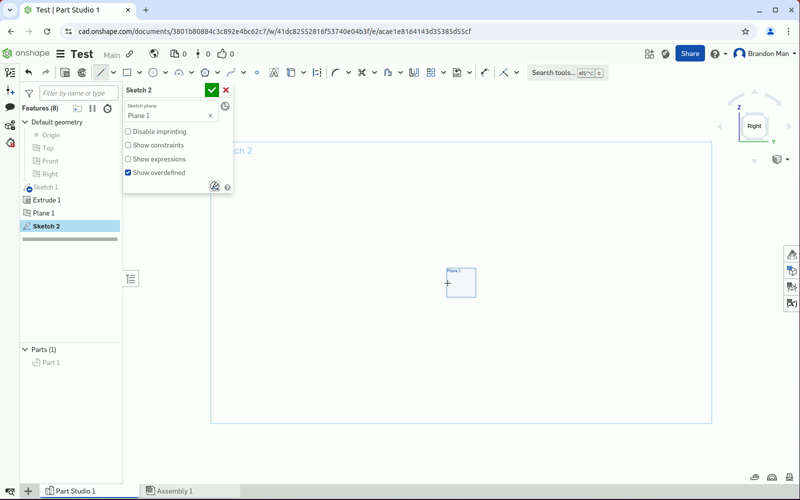
click(447, 282)
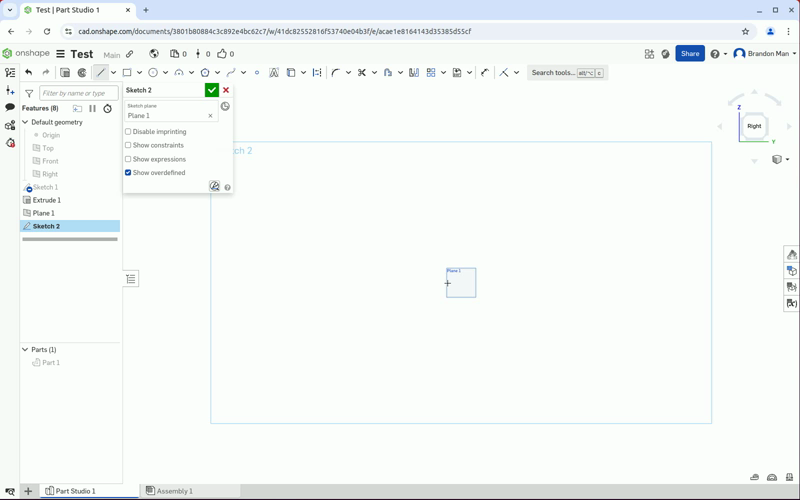
key_up(shift)
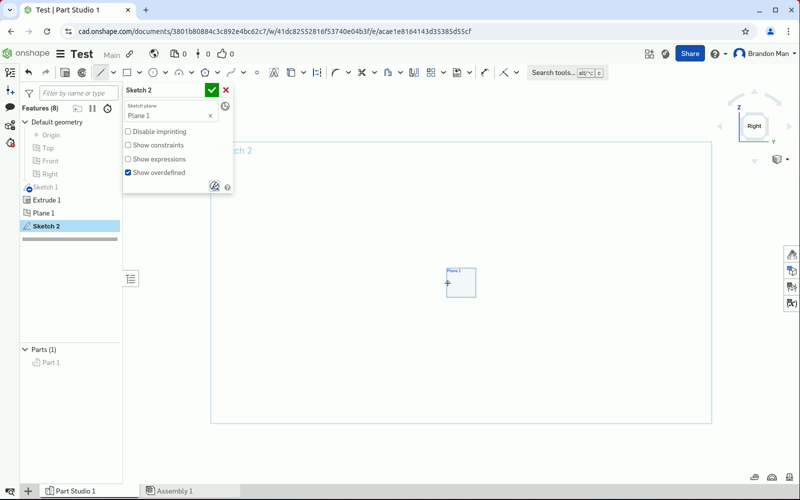
key_down(shift)
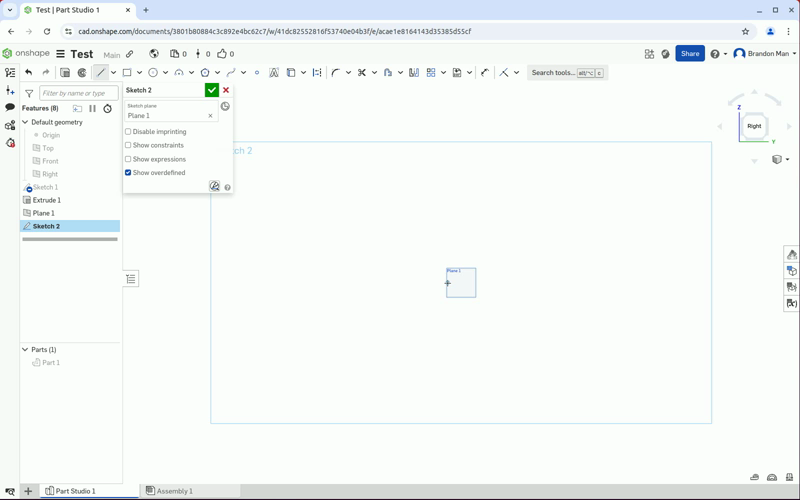
mouse_move(477, 282)
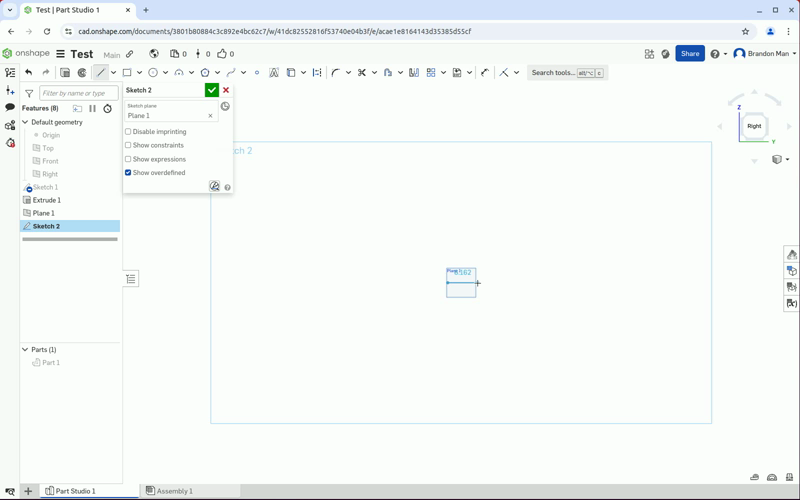
mouse_move(450, 282)
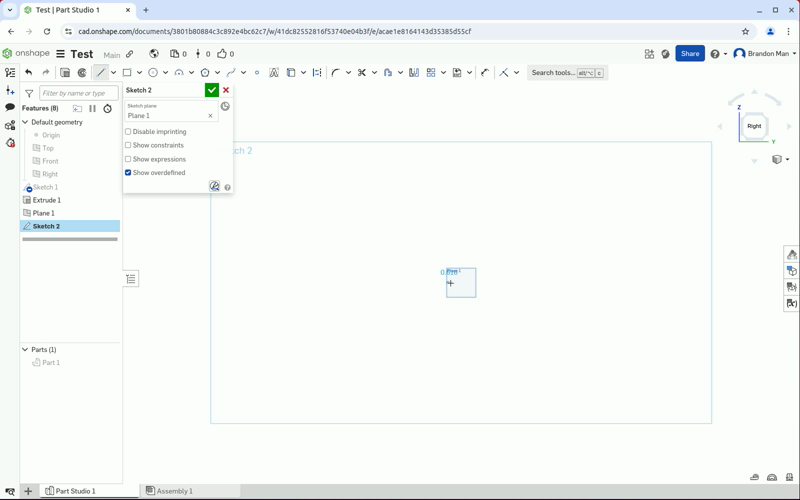
scroll(6)
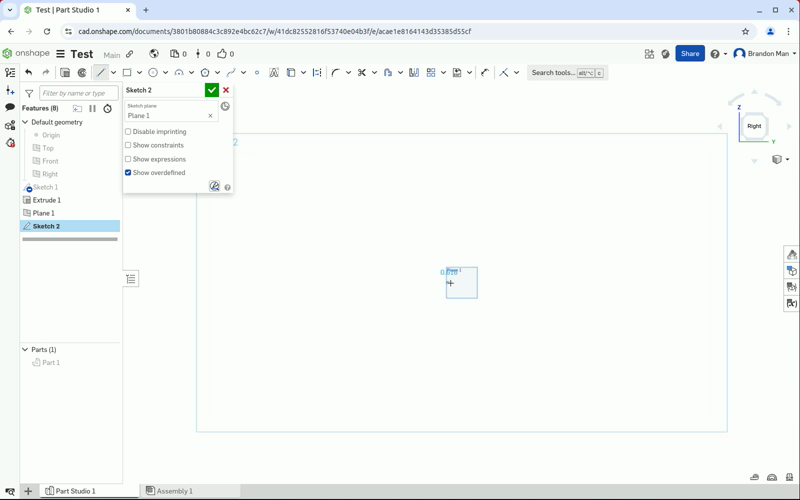
scroll(6)
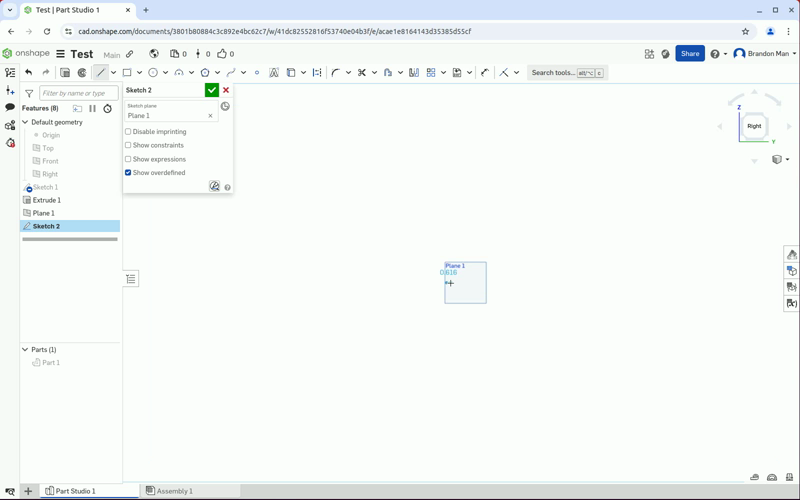
scroll(6)
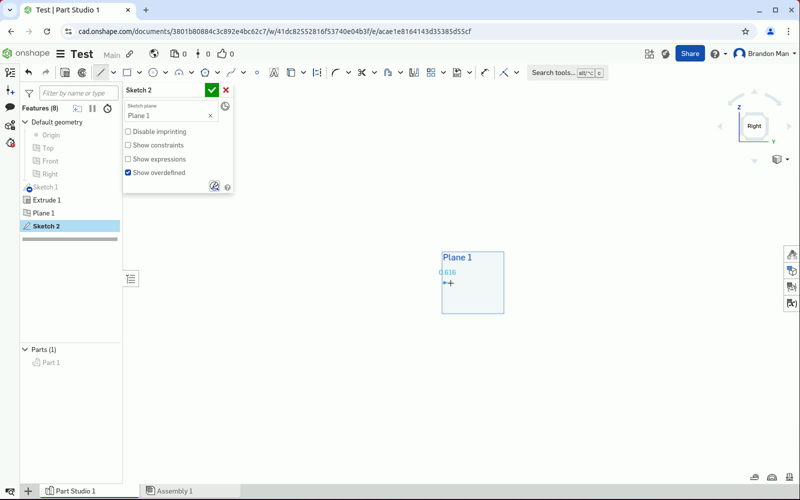
scroll(6)
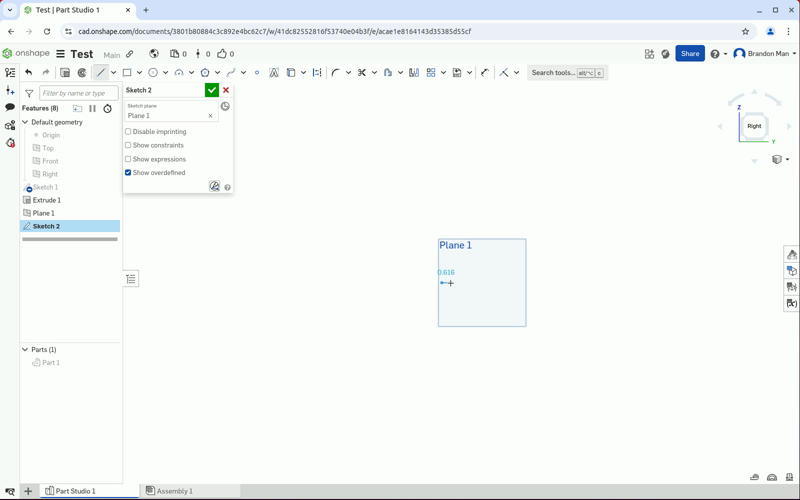
scroll(6)
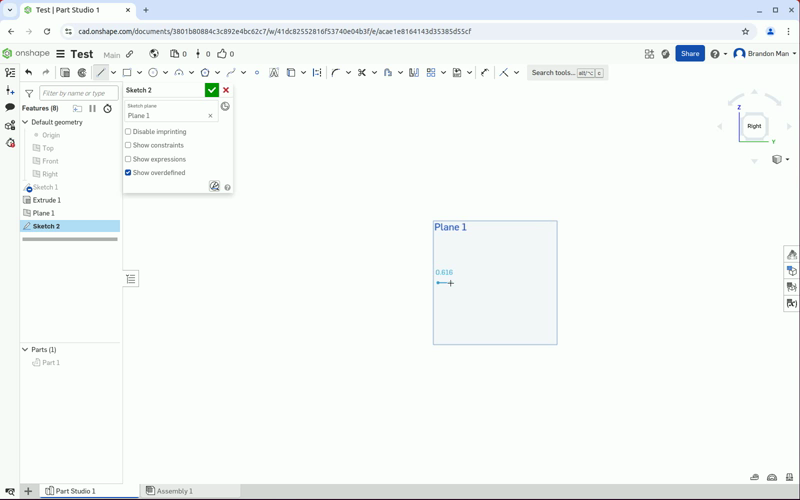
scroll(6)
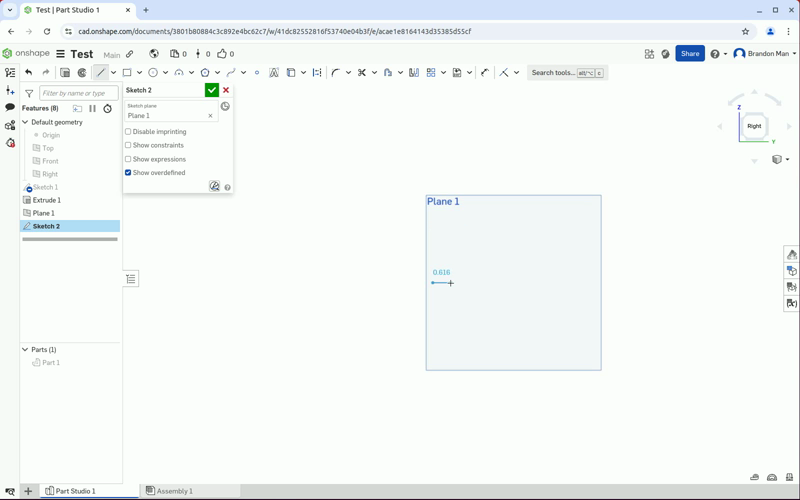
scroll(6)
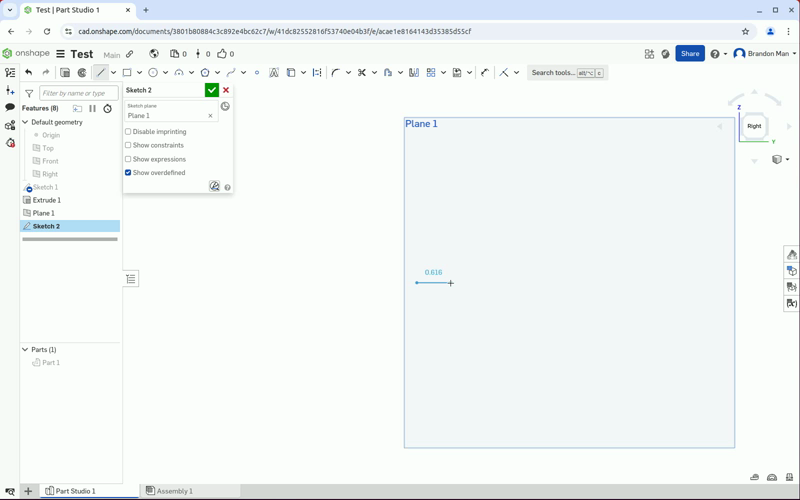
click(450, 282)
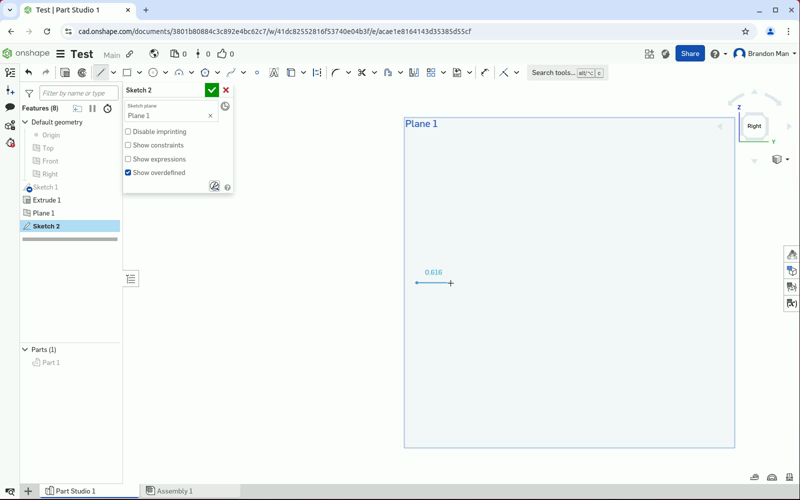
scroll(-6)
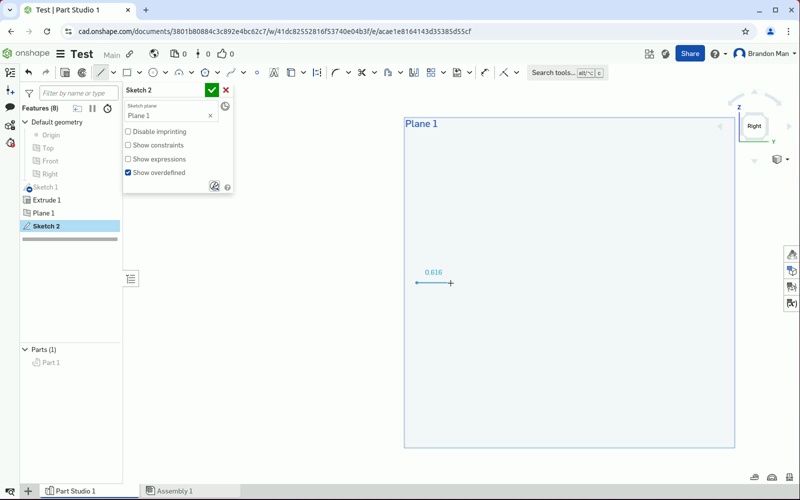
scroll(-6)
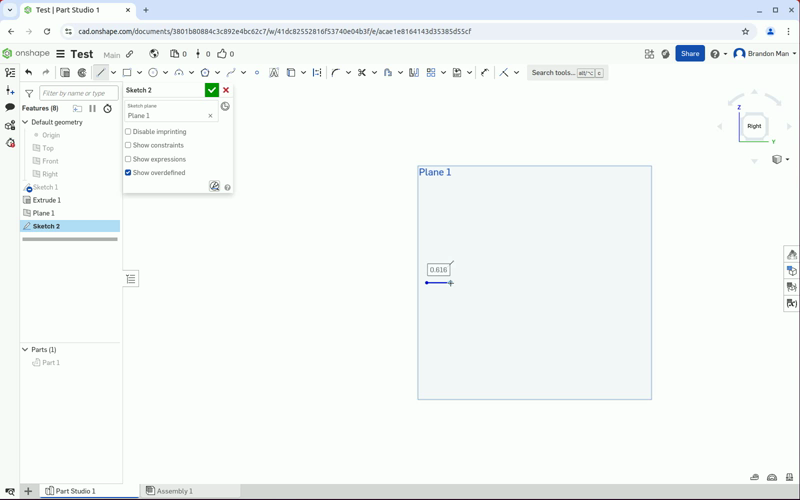
scroll(-6)
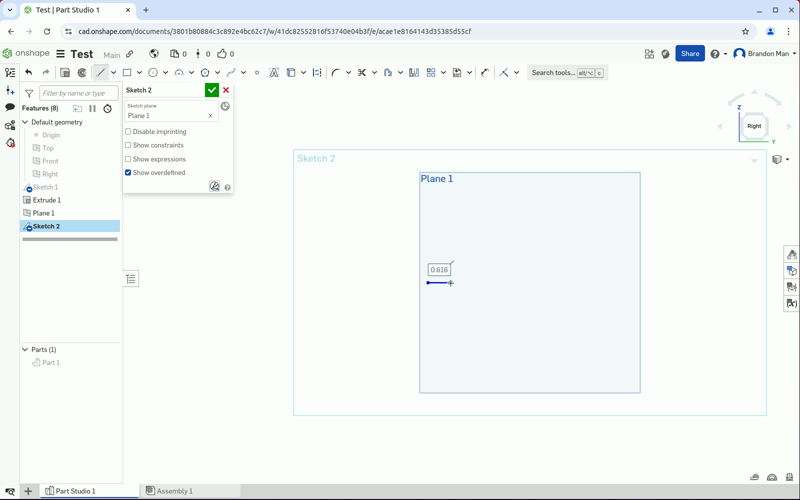
scroll(-6)
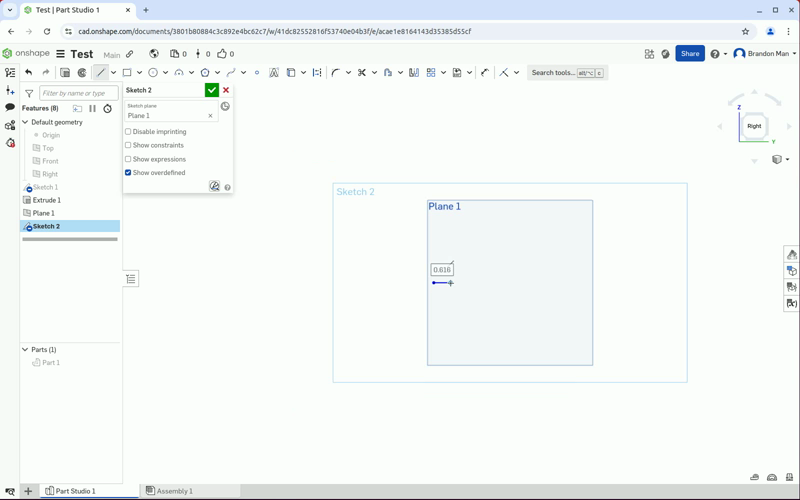
scroll(-6)
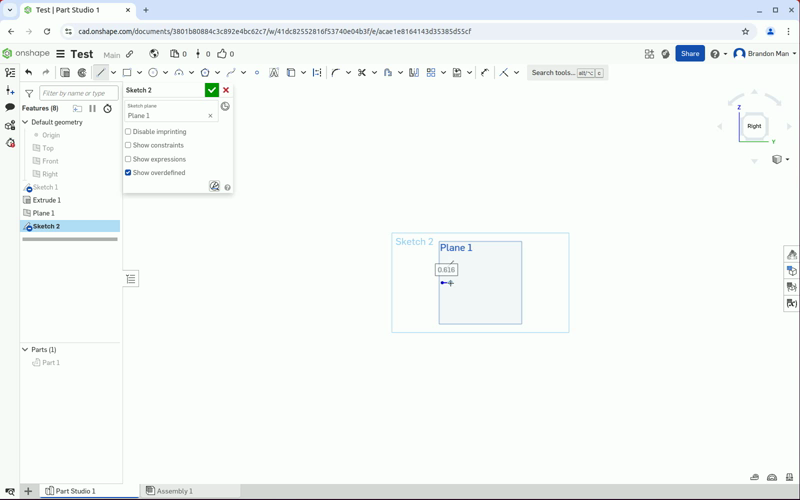
scroll(-6)
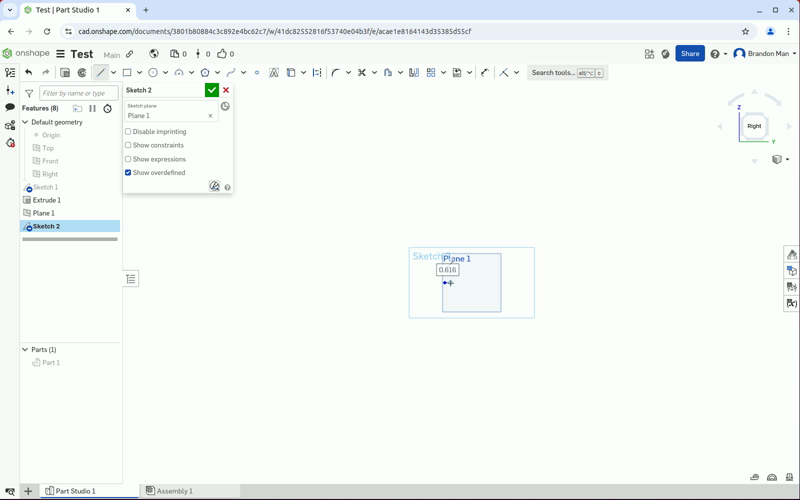
scroll(-6)
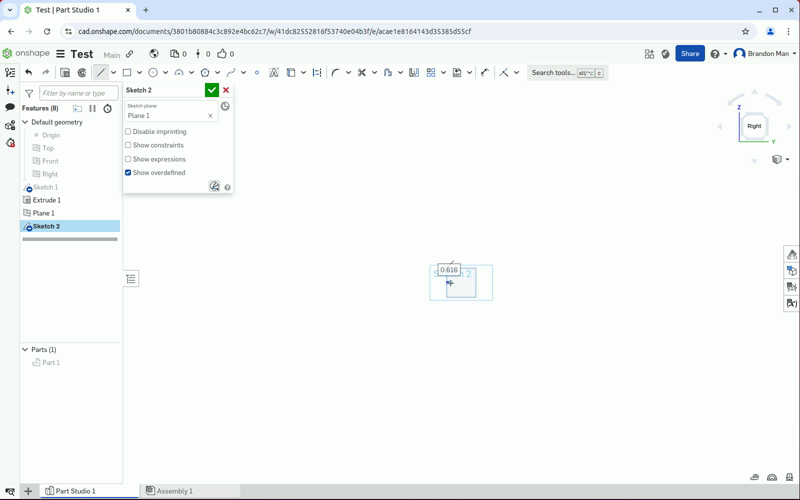
key_up(shift)
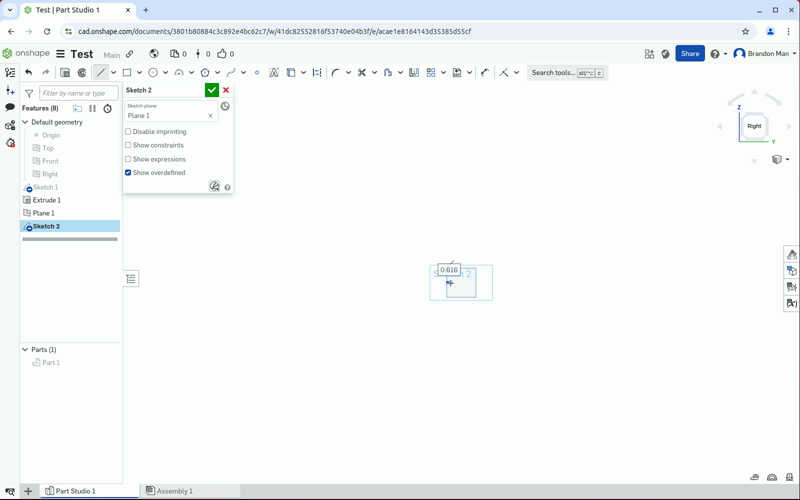
key_down(shift)
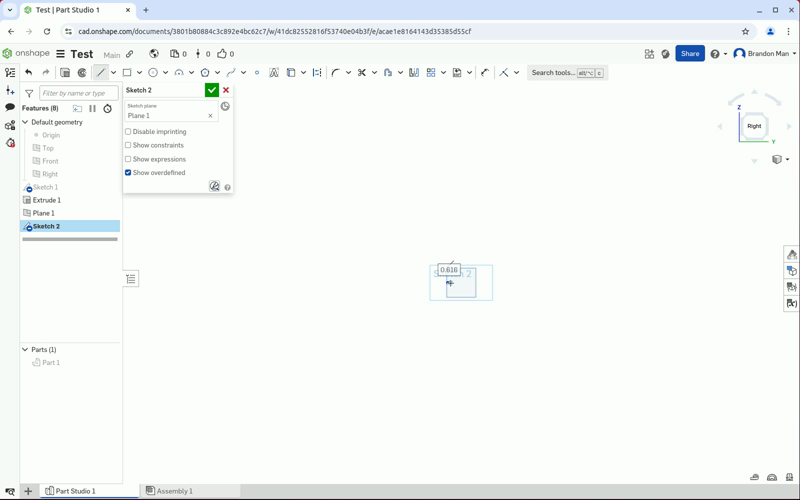
mouse_move(480, 282)
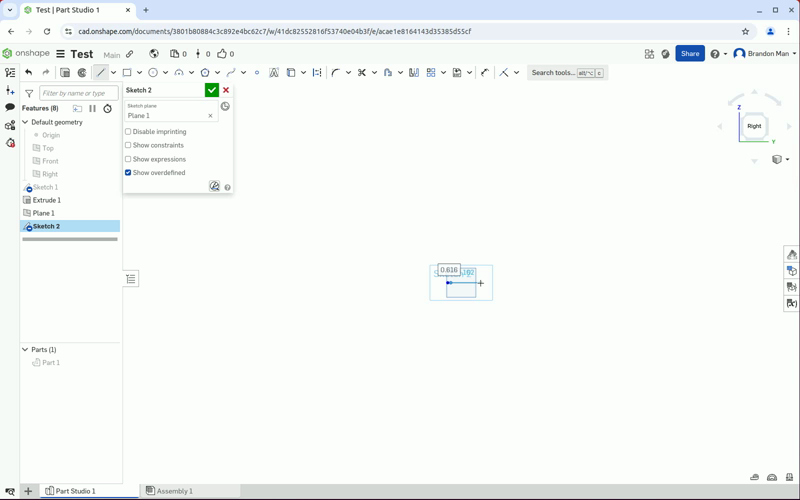
mouse_move(450, 279)
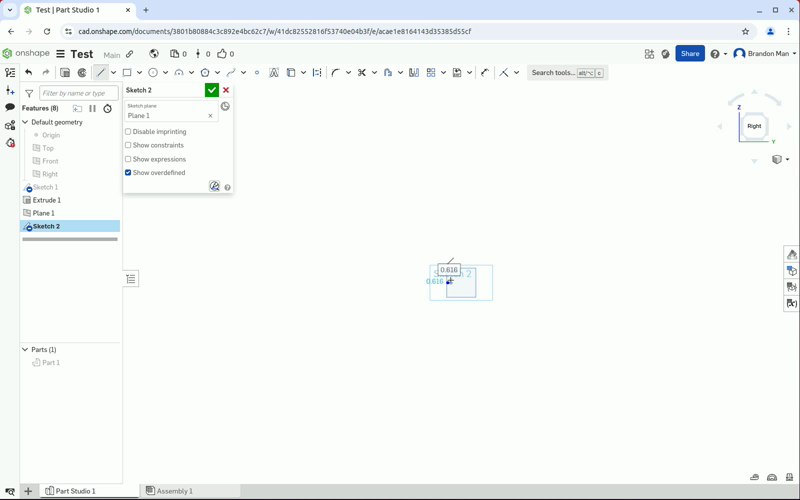
scroll(6)
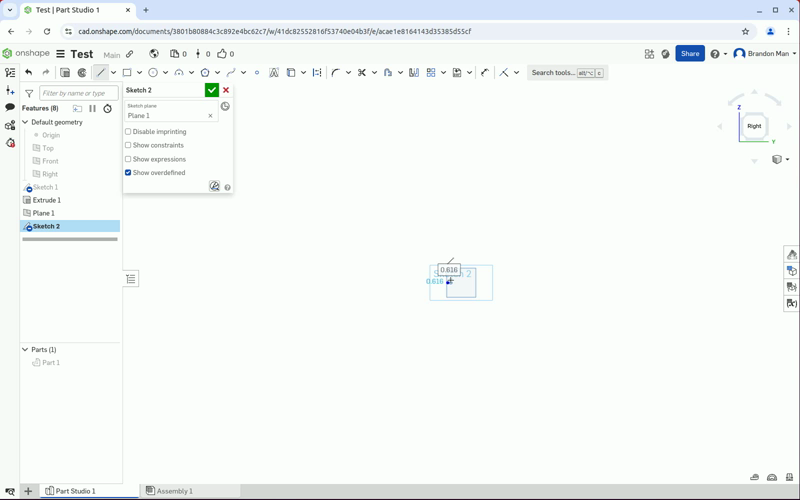
scroll(6)
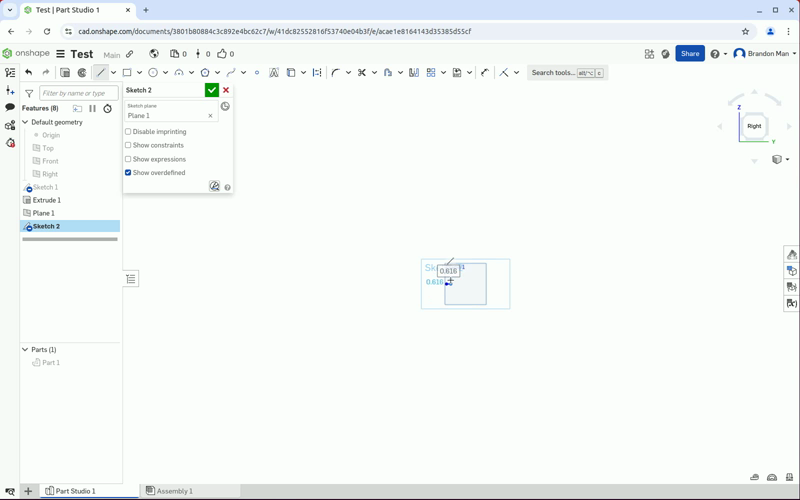
scroll(6)
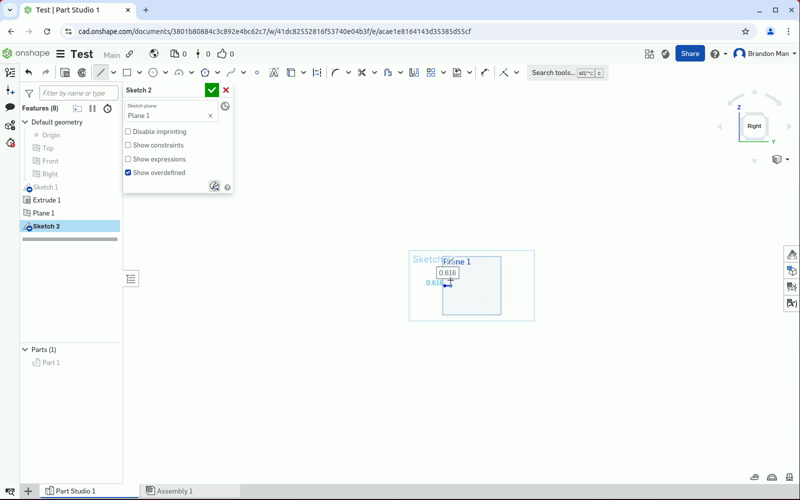
scroll(6)
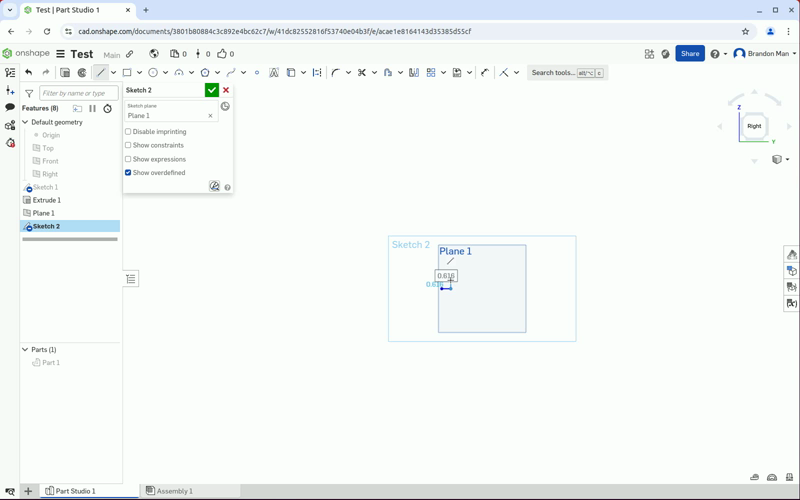
scroll(6)
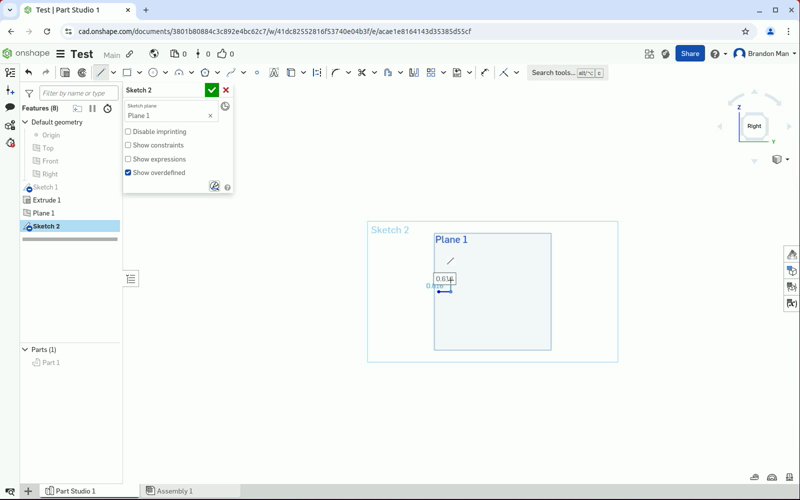
scroll(6)
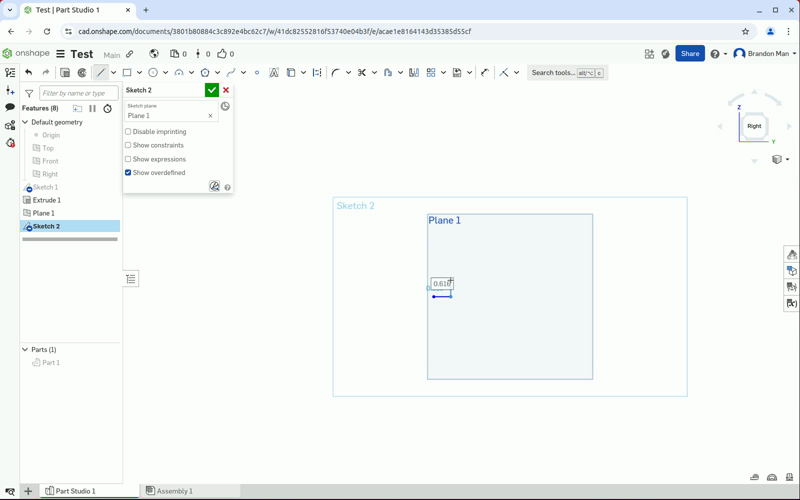
scroll(6)
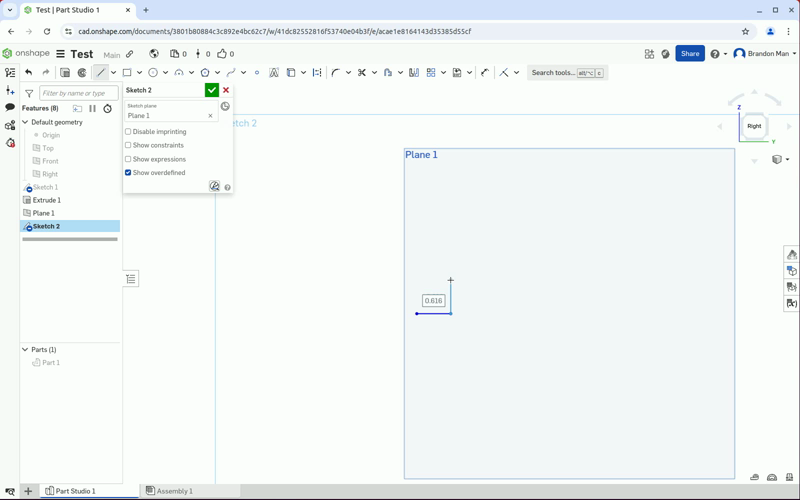
click(450, 279)
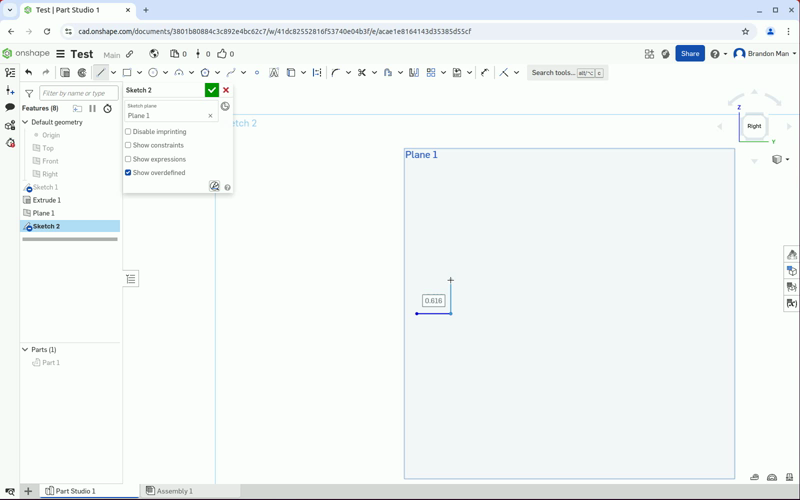
scroll(-6)
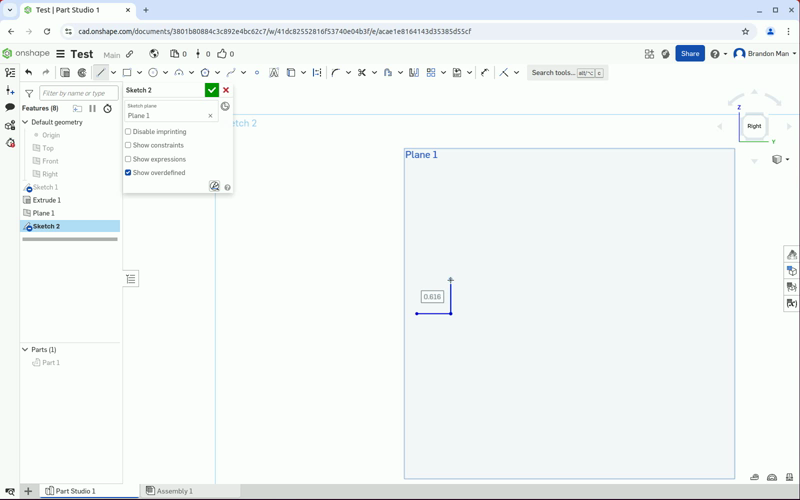
scroll(-6)
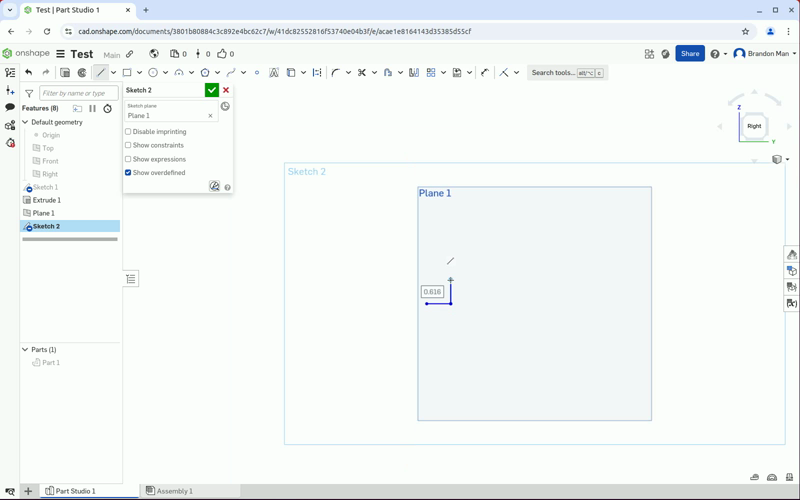
scroll(-6)
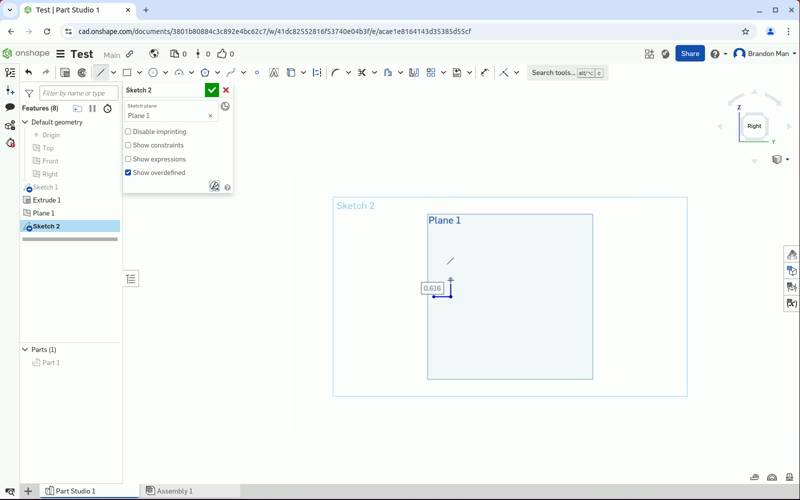
scroll(-6)
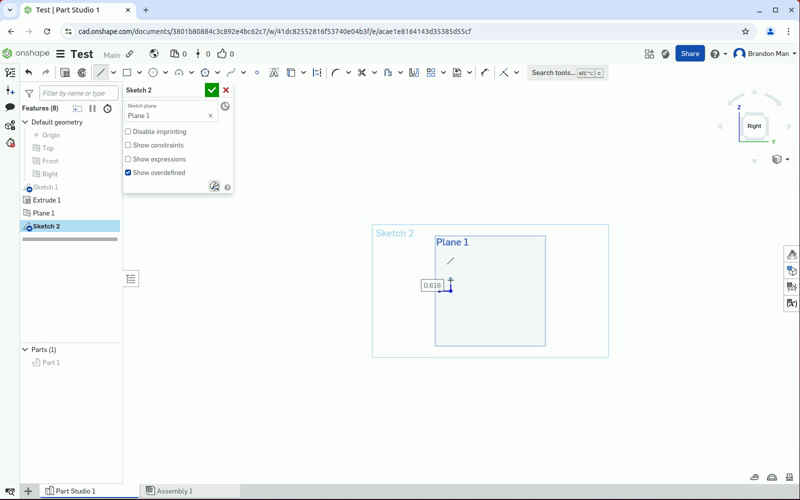
scroll(-6)
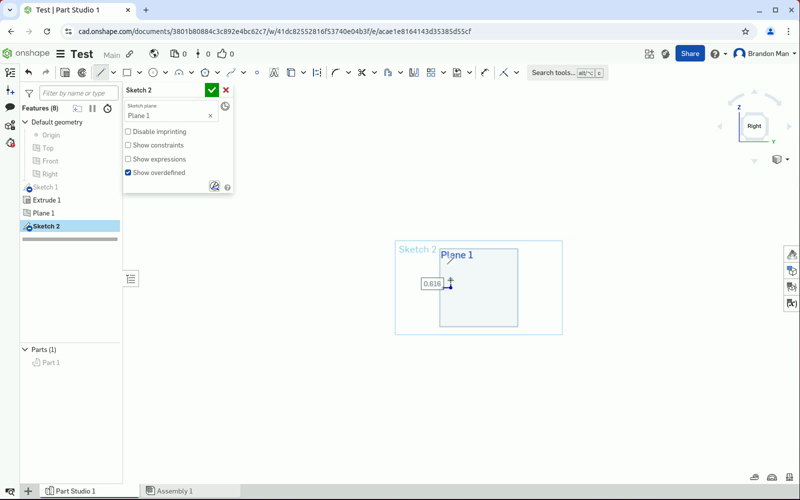
scroll(-6)
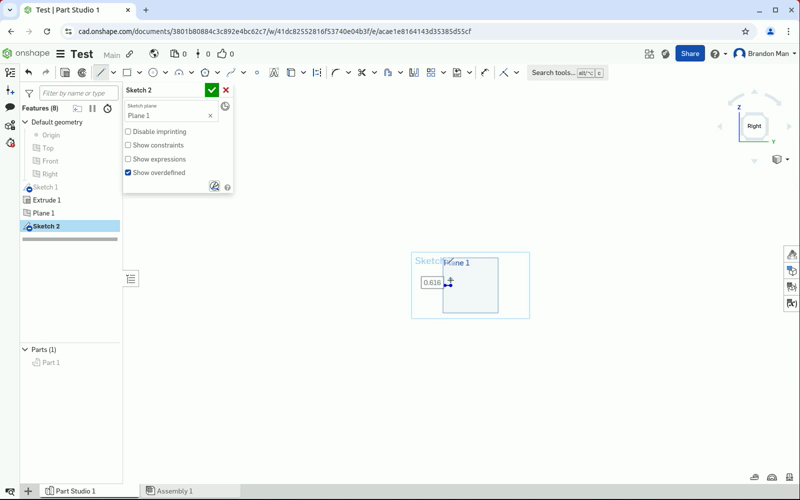
scroll(-6)
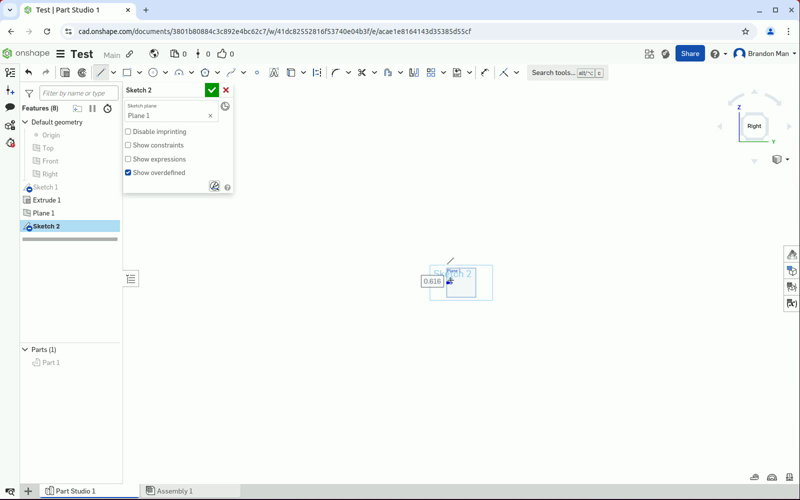
key_up(shift)
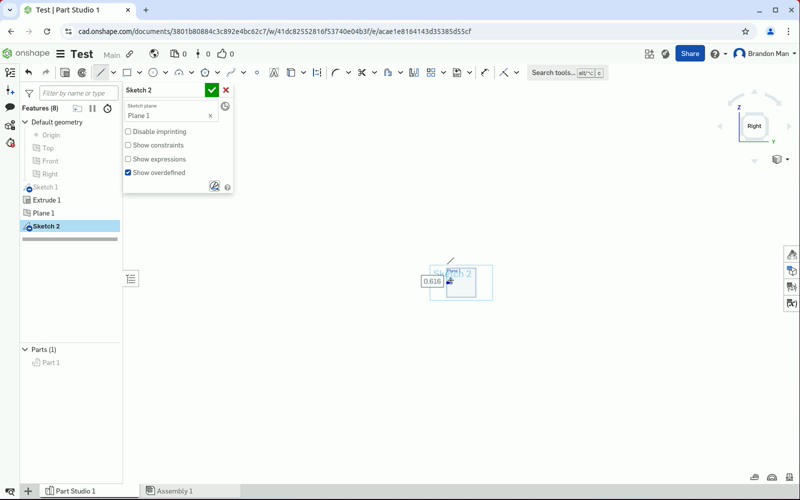
key_down(shift)
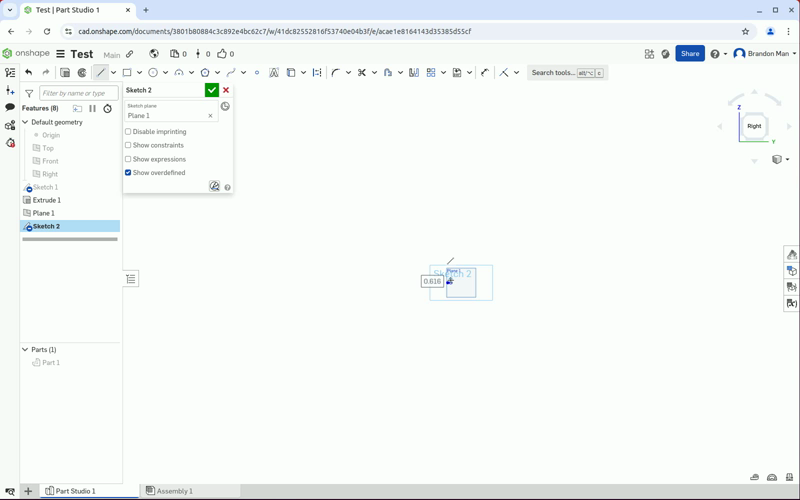
mouse_move(480, 279)
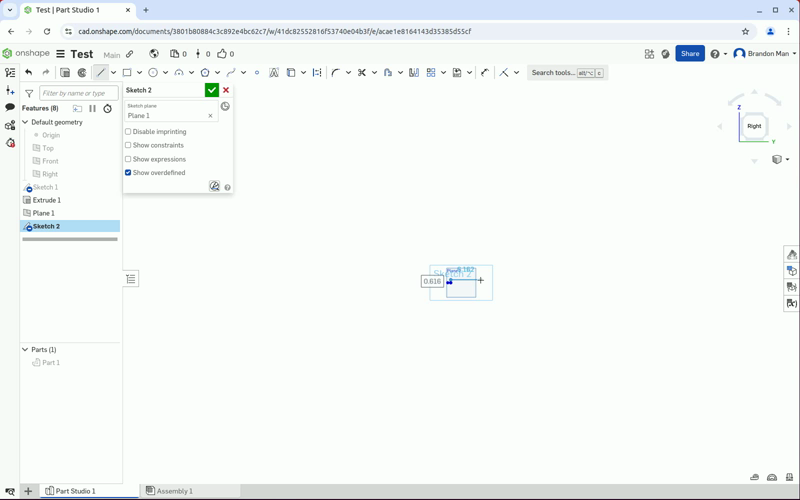
mouse_move(458, 282)
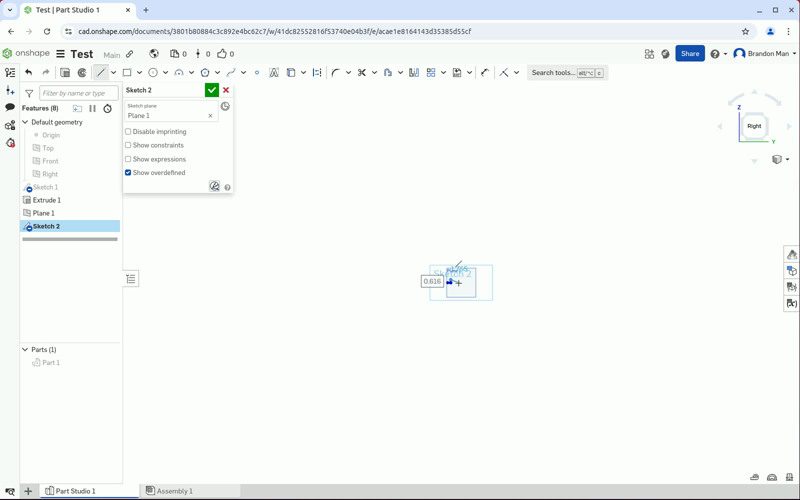
click(458, 282)
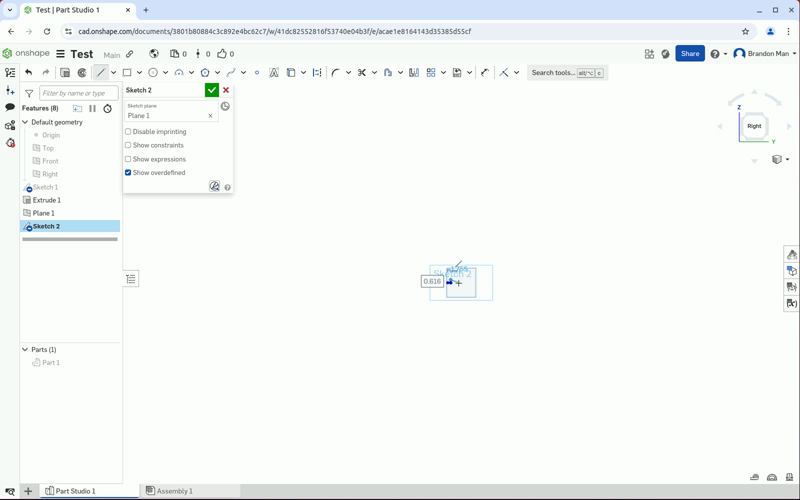
key_up(shift)
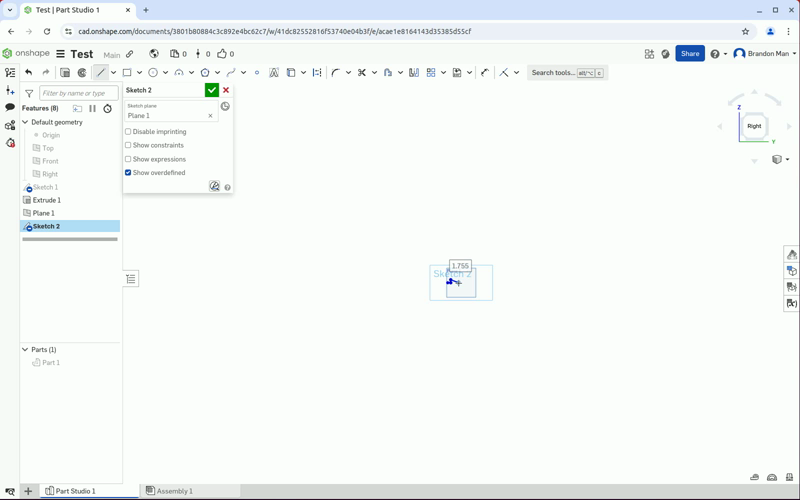
key_down(shift)
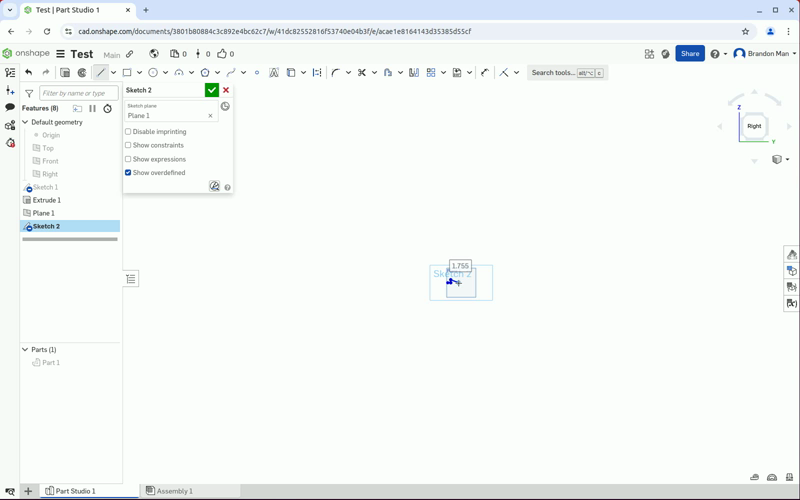
mouse_move(489, 282)
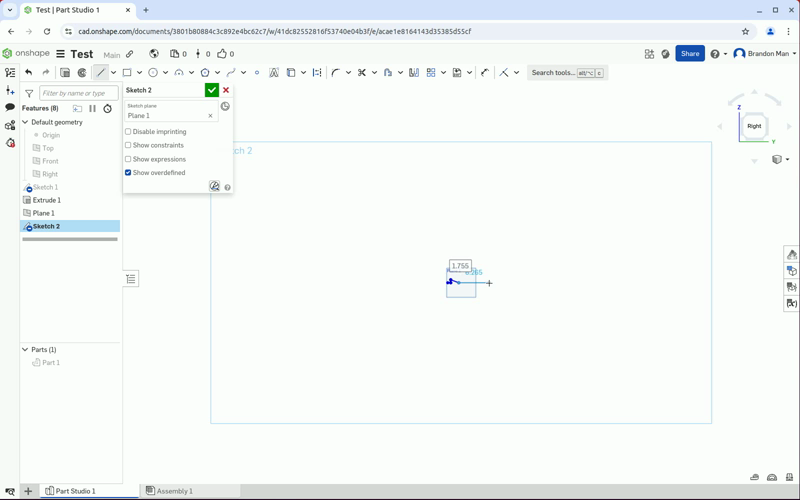
mouse_move(464, 282)
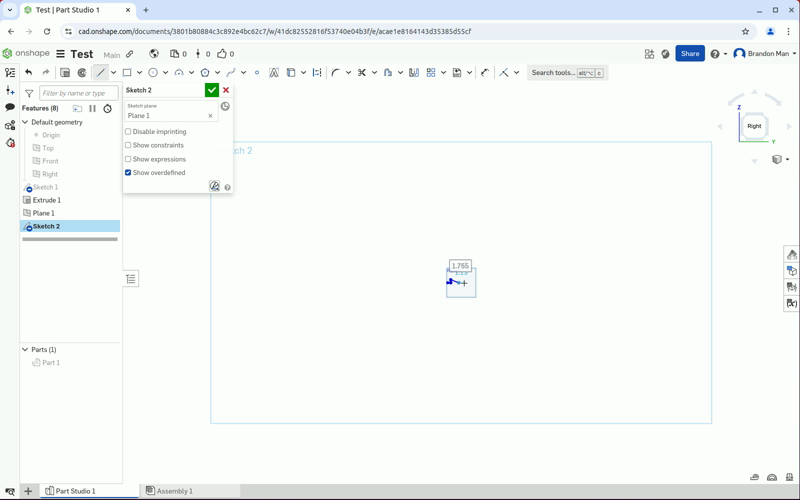
scroll(6)
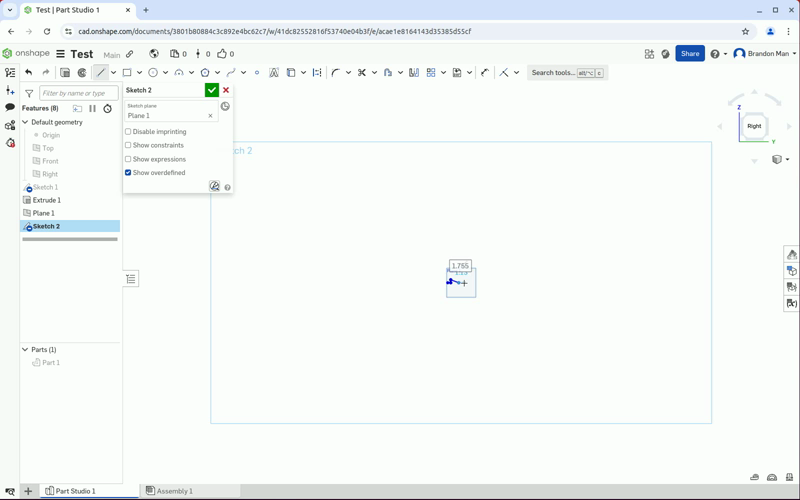
scroll(6)
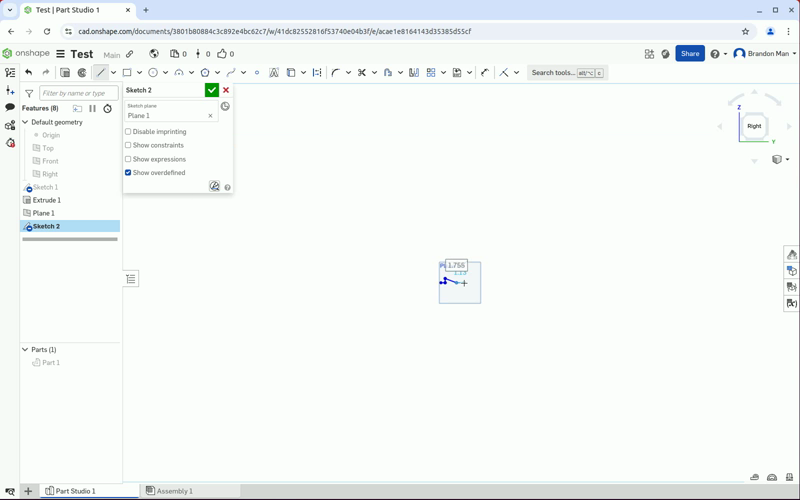
scroll(6)
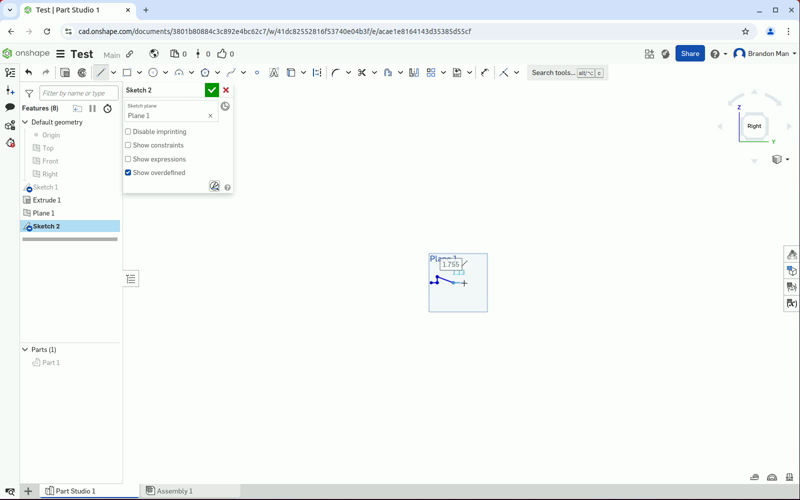
scroll(6)
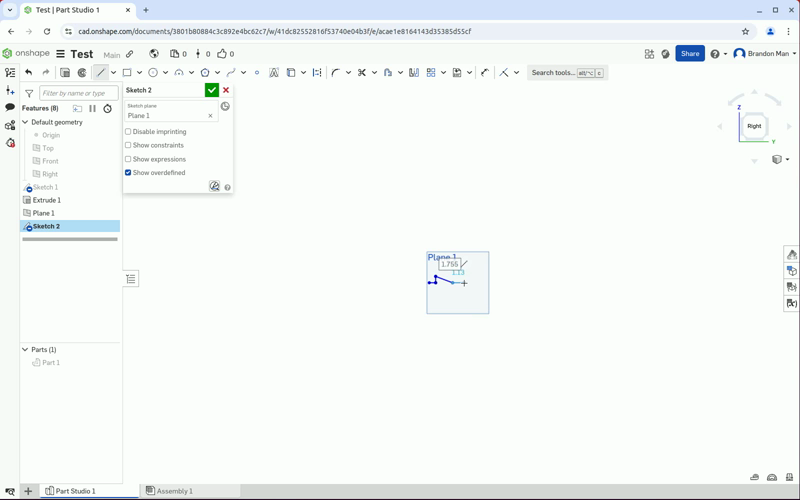
scroll(6)
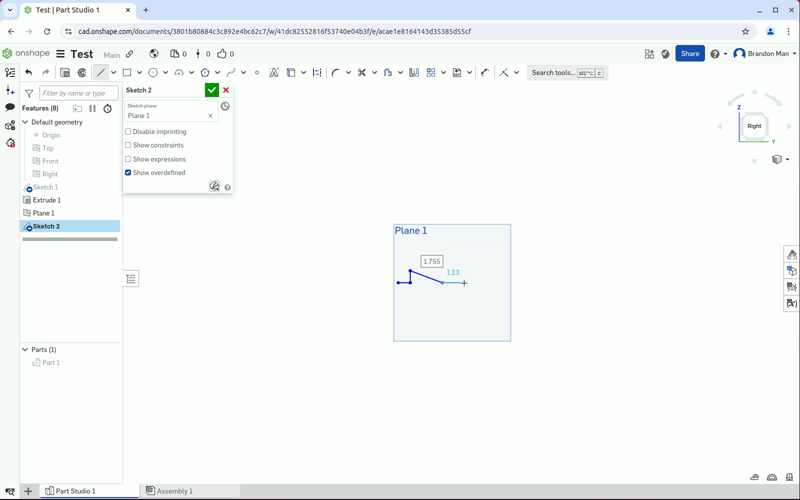
scroll(6)
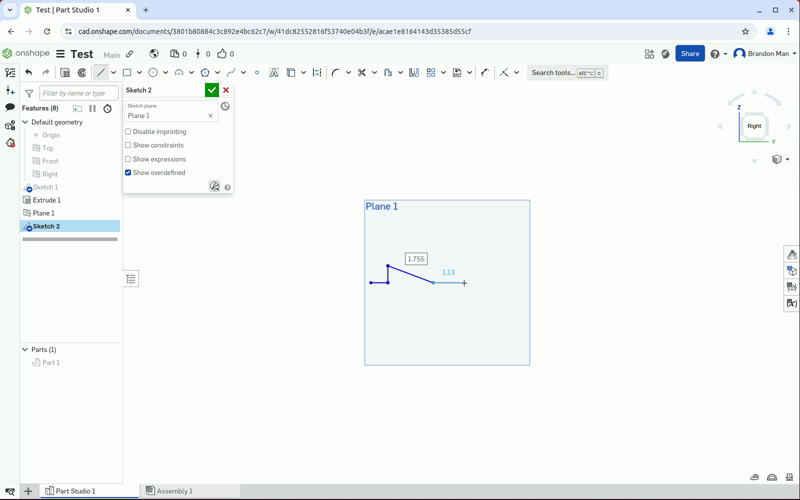
scroll(6)
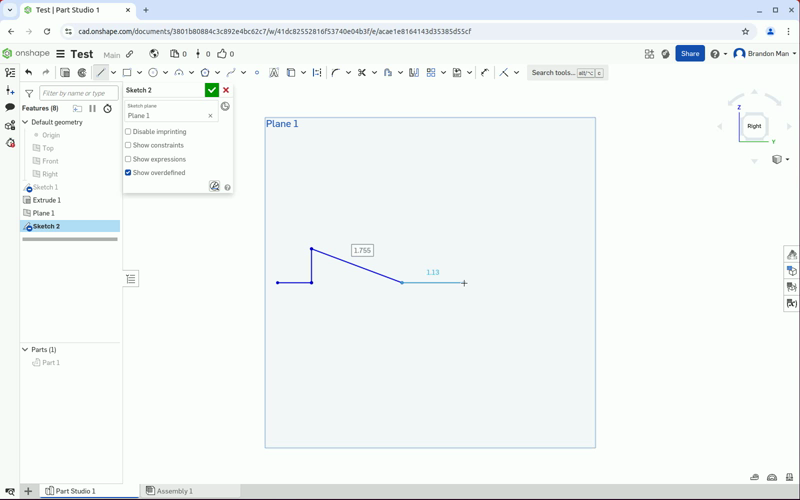
click(464, 282)
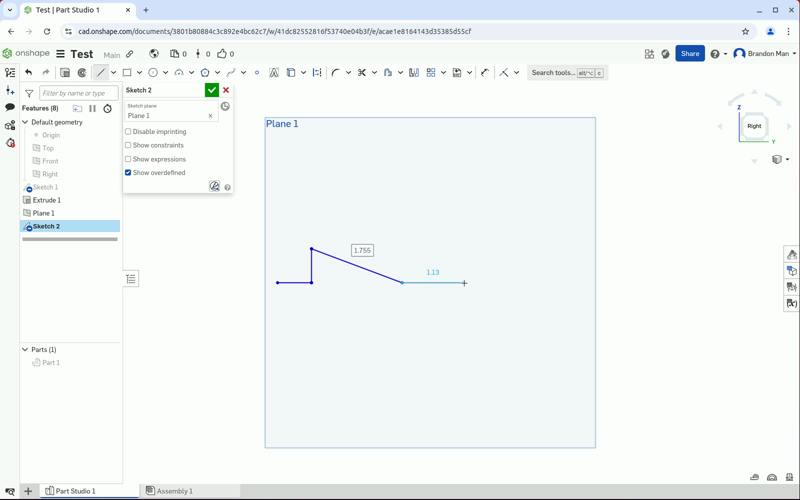
scroll(-6)
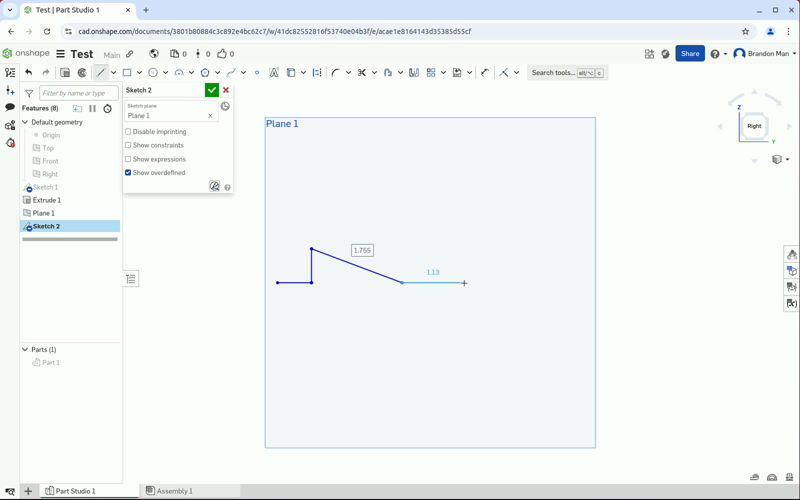
scroll(-6)
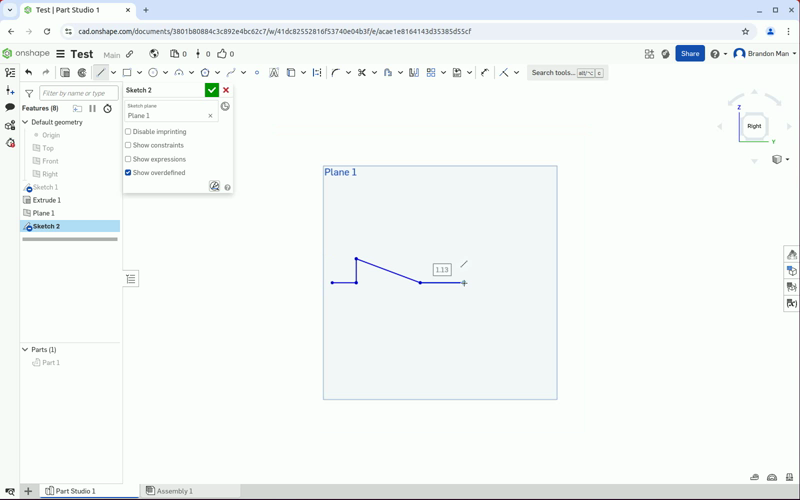
scroll(-6)
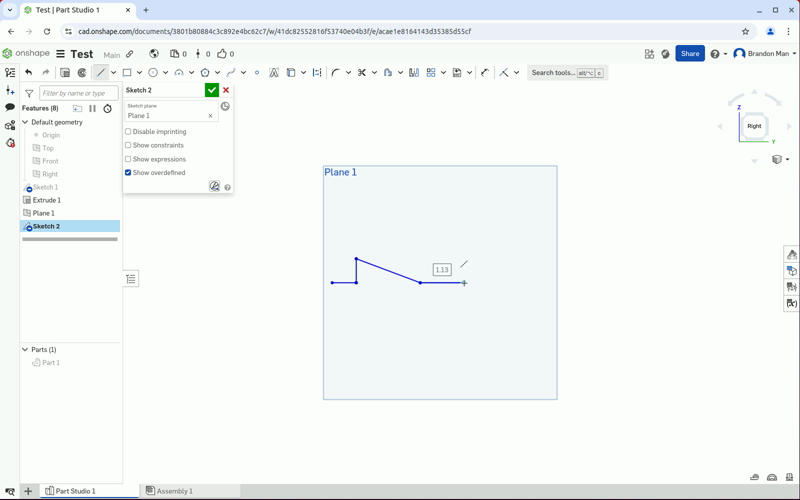
scroll(-6)
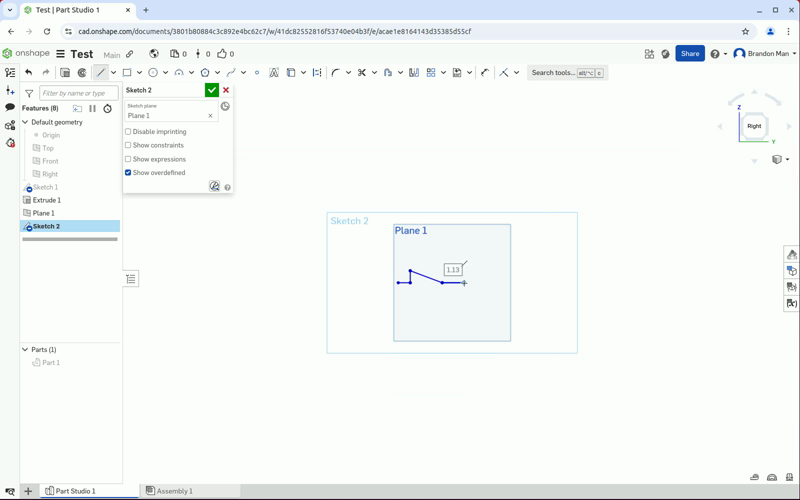
scroll(-6)
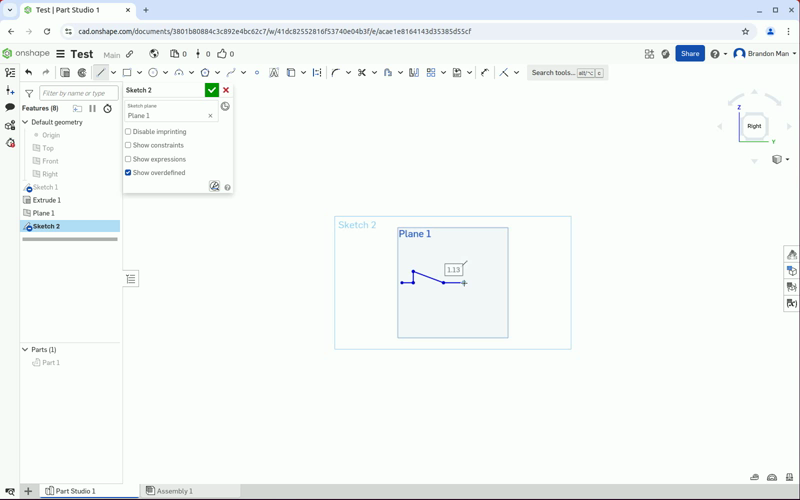
scroll(-6)
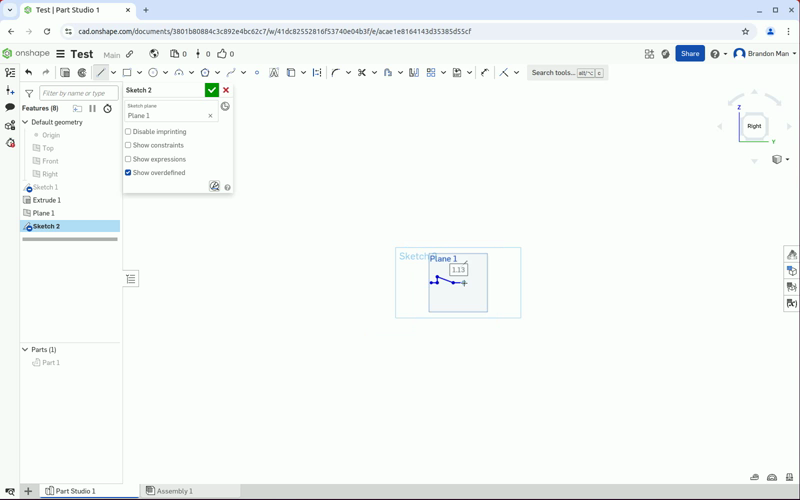
scroll(-6)
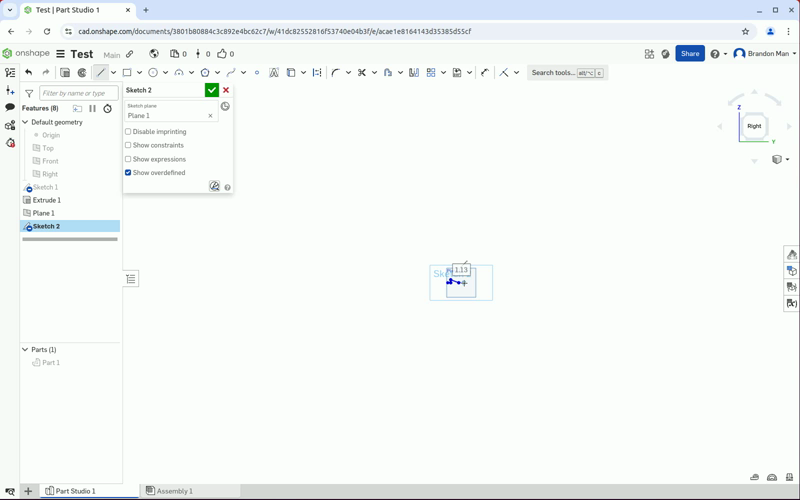
key_up(shift)
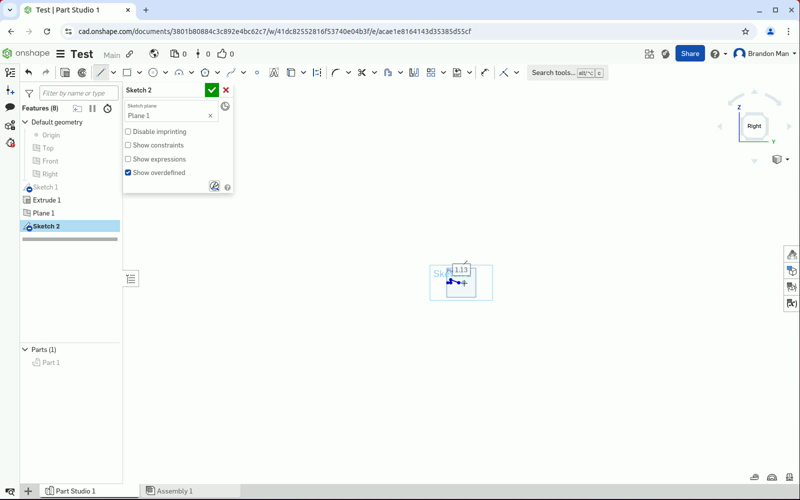
key_down(shift)
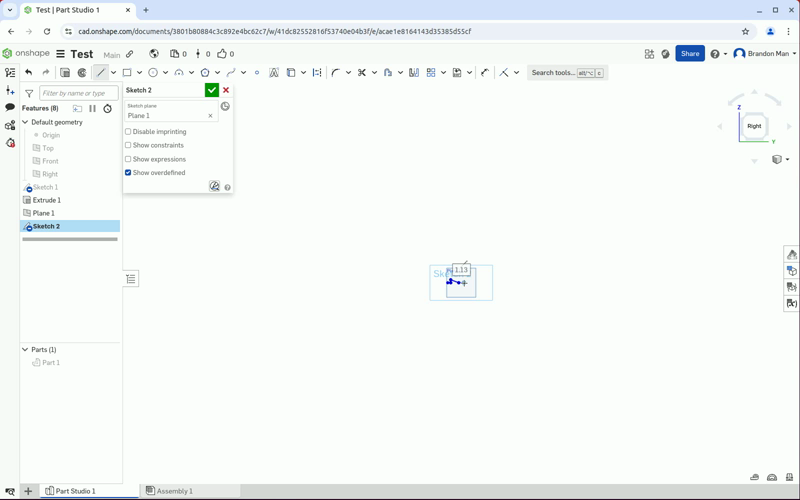
mouse_move(494, 282)
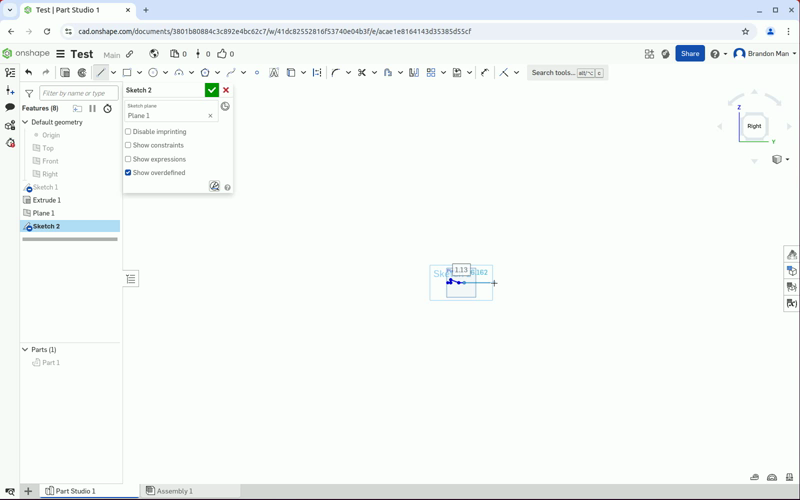
mouse_move(464, 279)
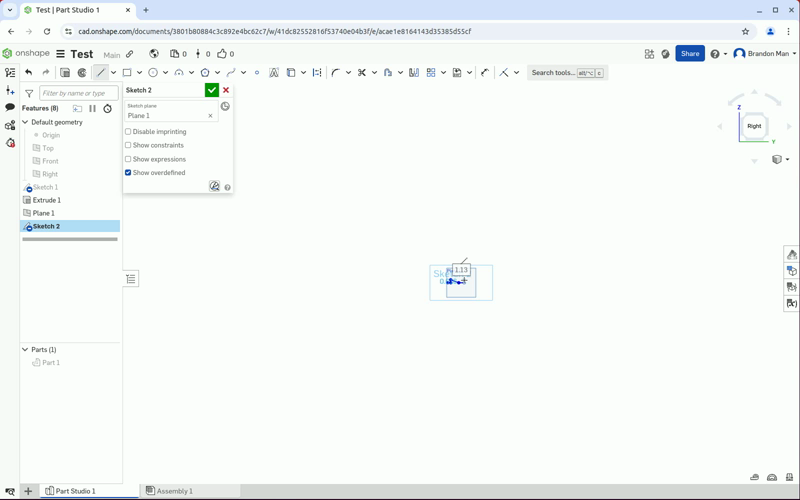
scroll(6)
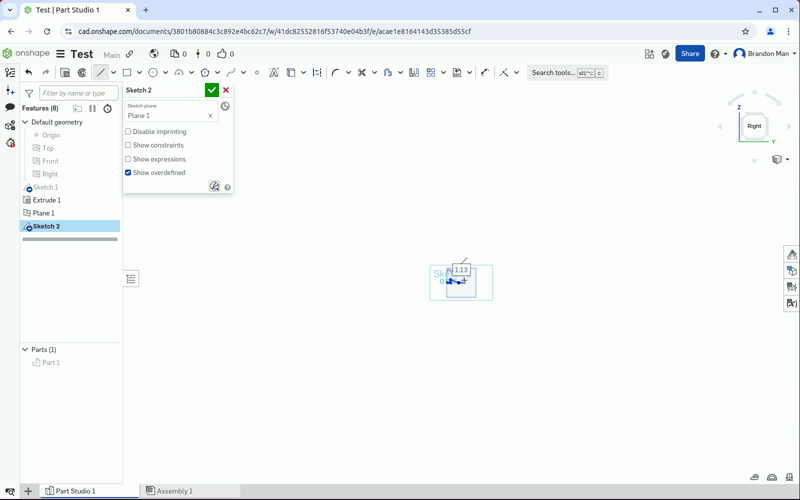
scroll(6)
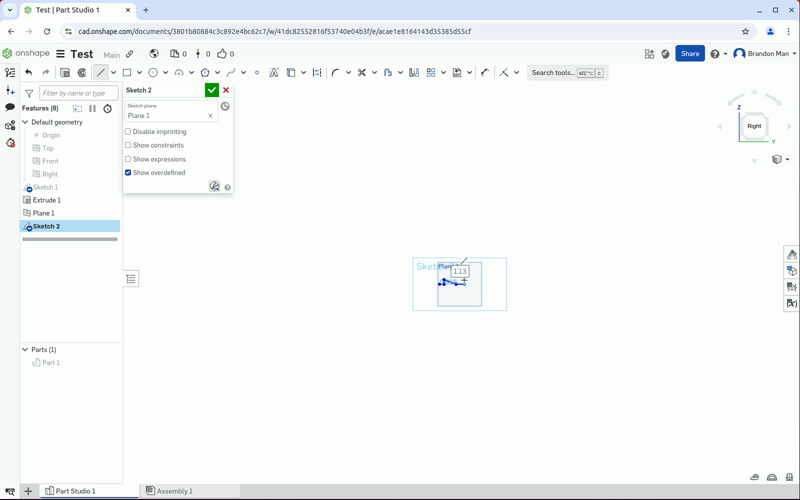
scroll(6)
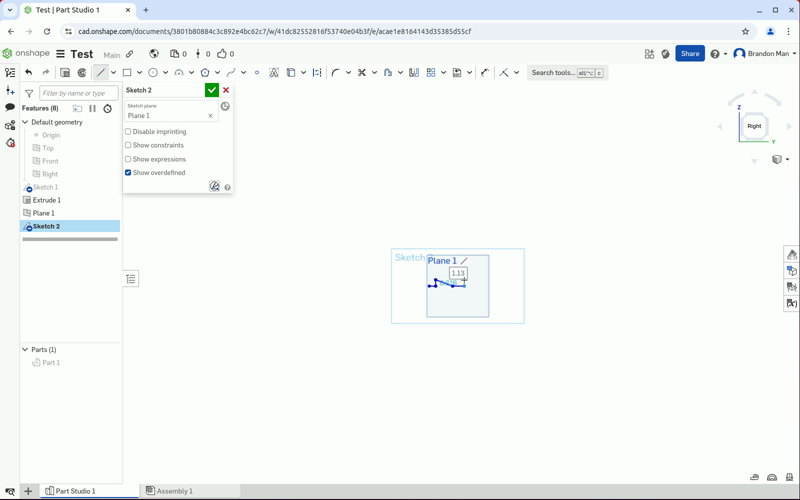
scroll(6)
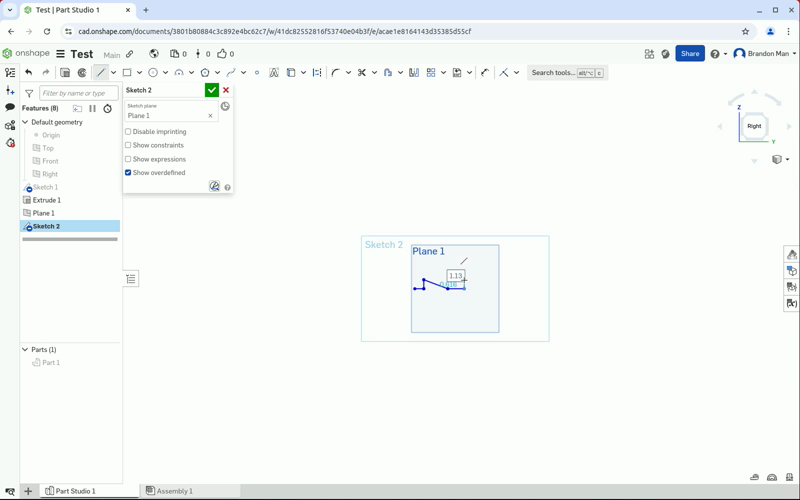
scroll(6)
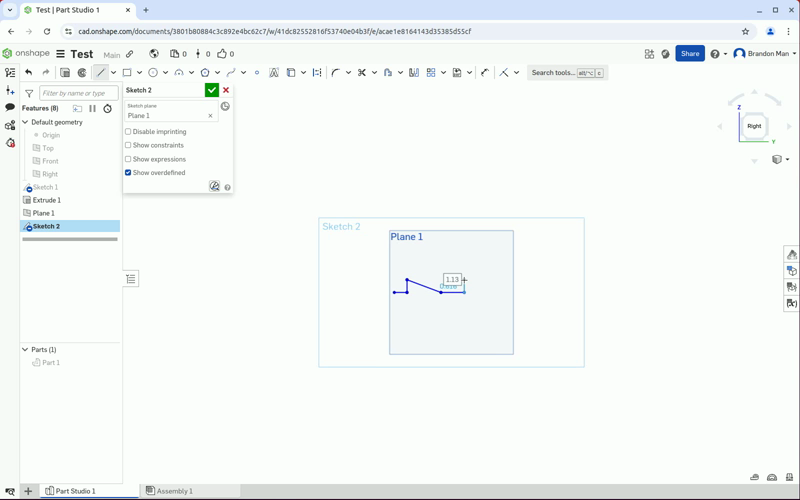
scroll(6)
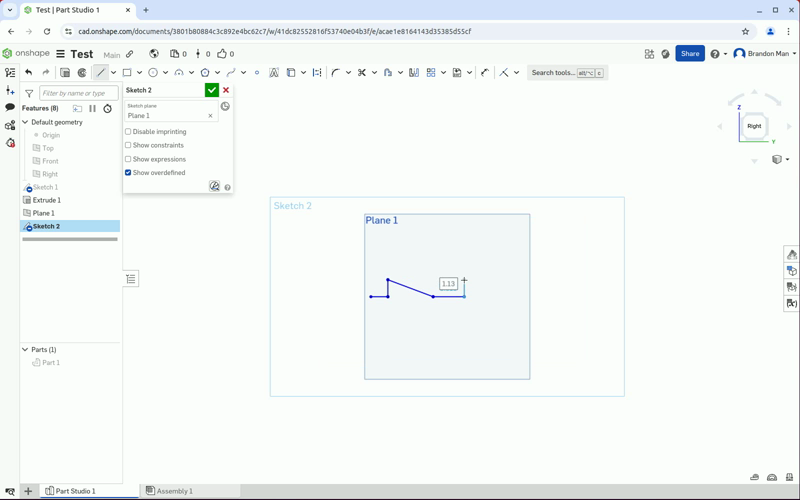
scroll(6)
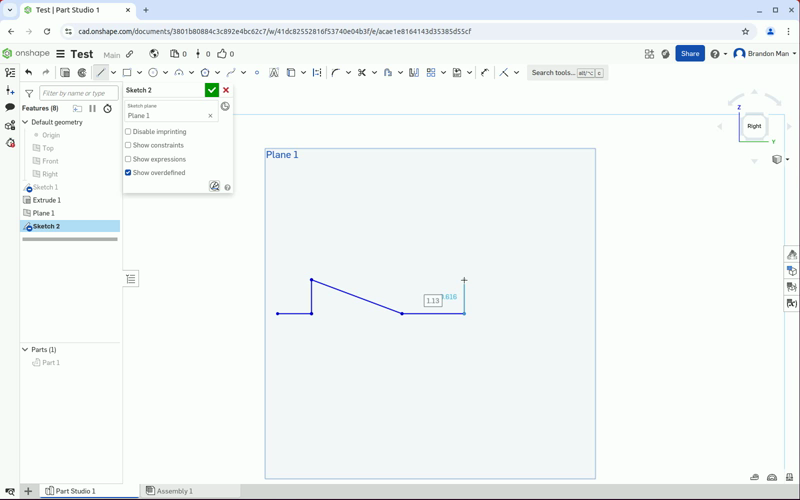
click(464, 279)
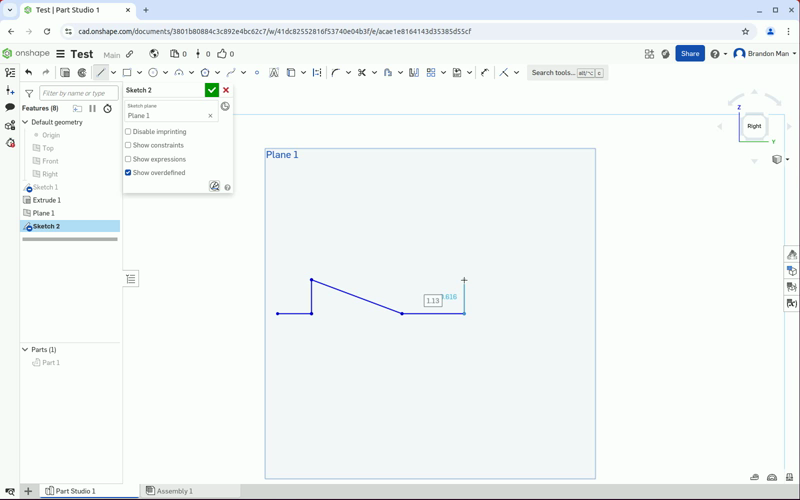
scroll(-6)
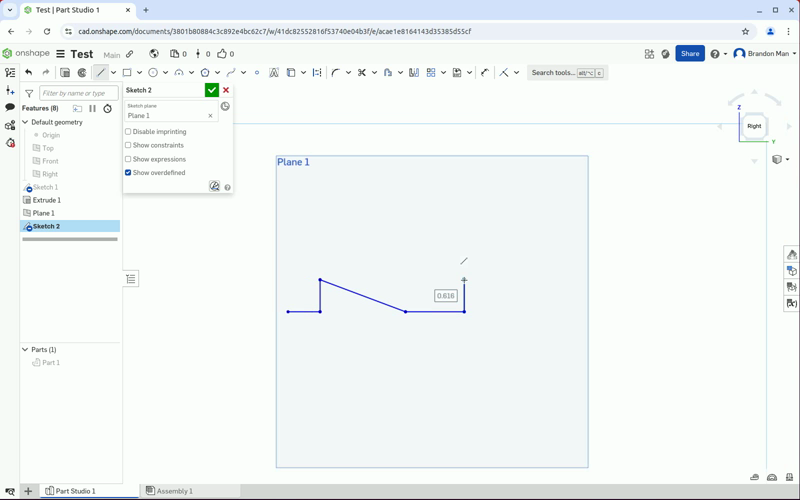
scroll(-6)
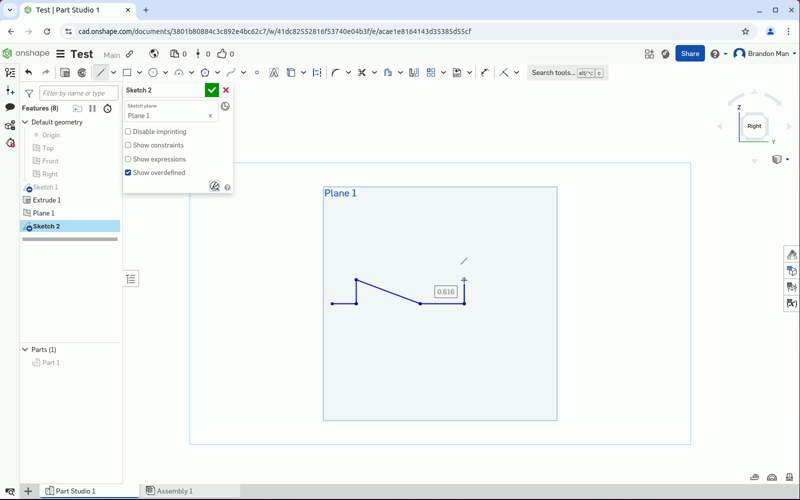
scroll(-6)
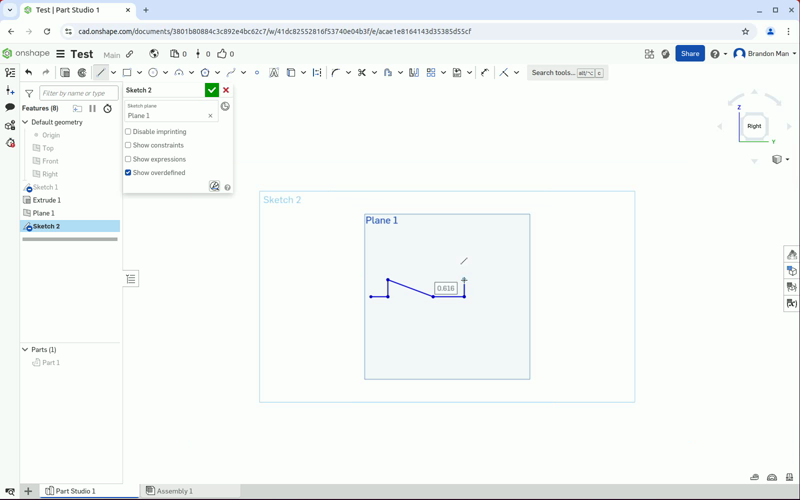
scroll(-6)
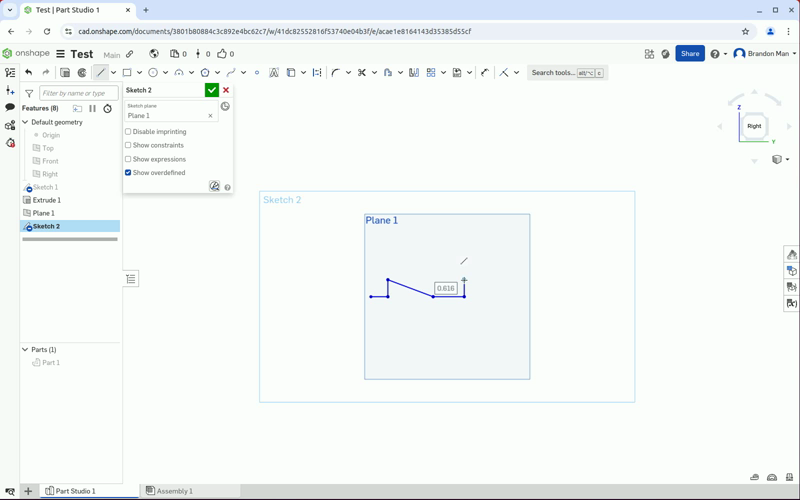
scroll(-6)
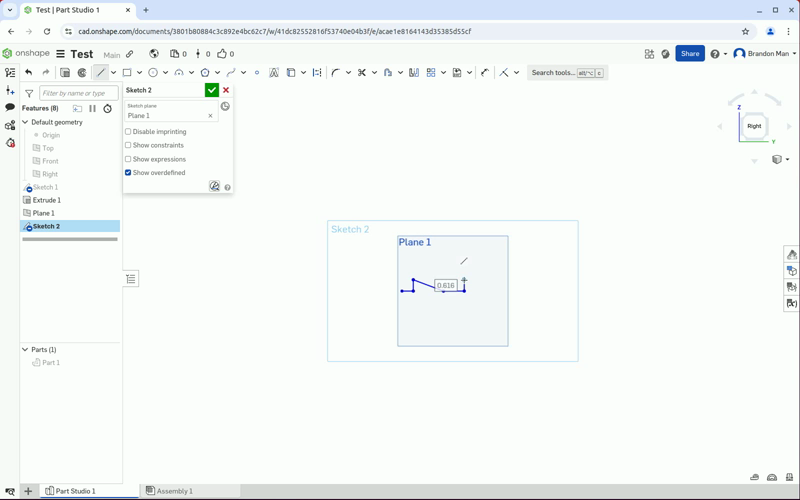
scroll(-6)
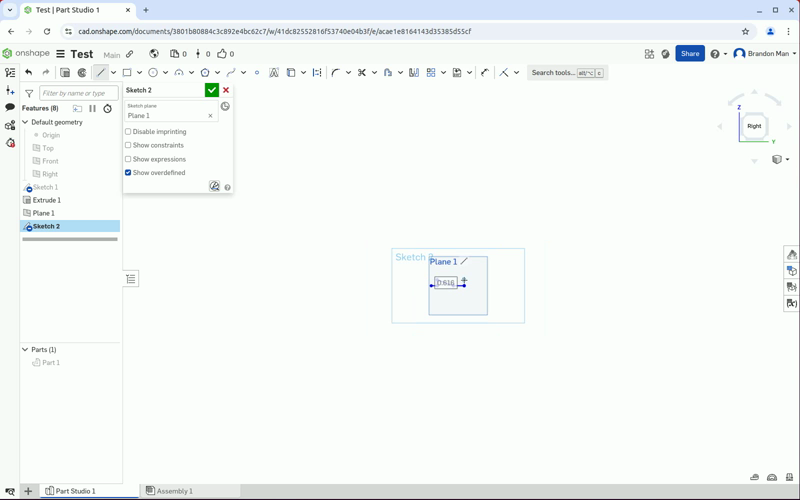
scroll(-6)
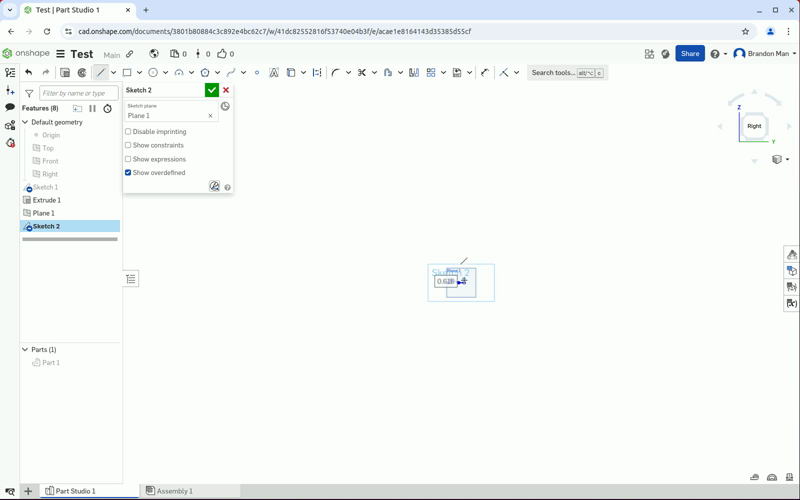
key_up(shift)
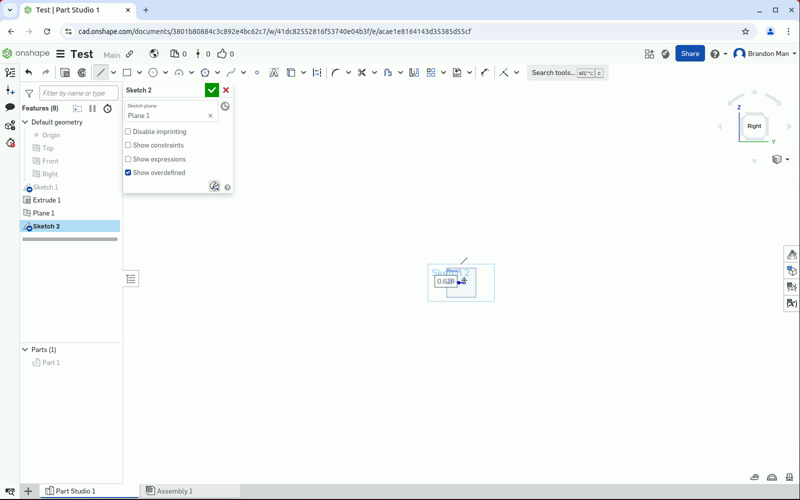
key_down(shift)
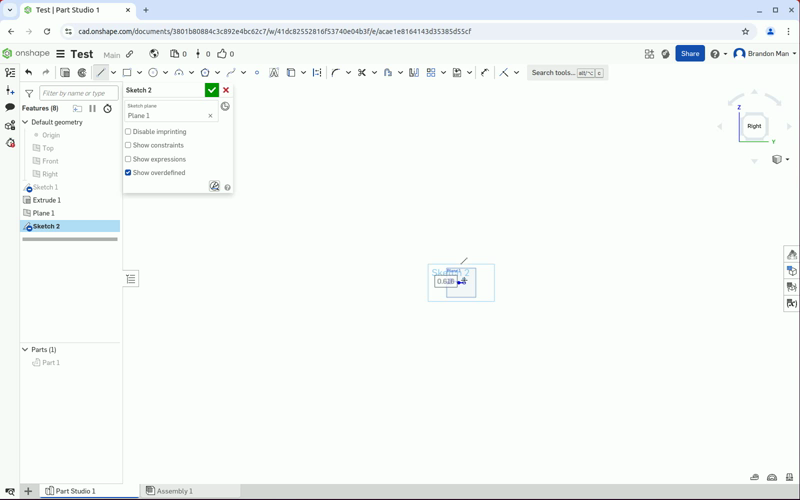
mouse_move(494, 279)
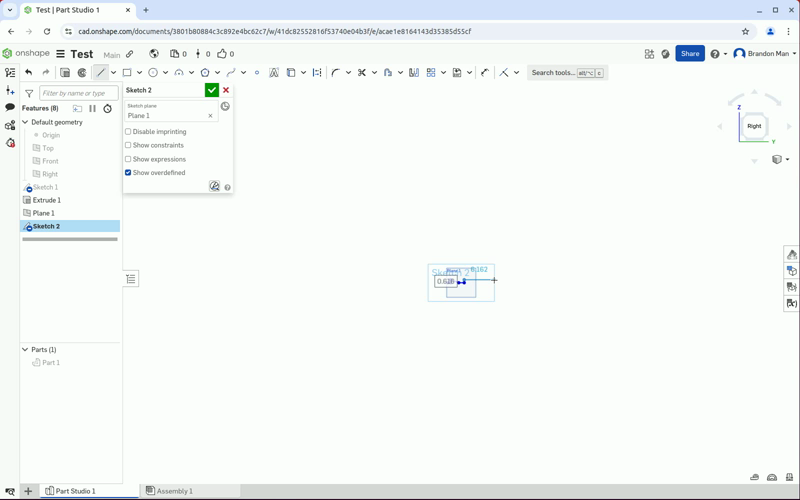
mouse_move(475, 279)
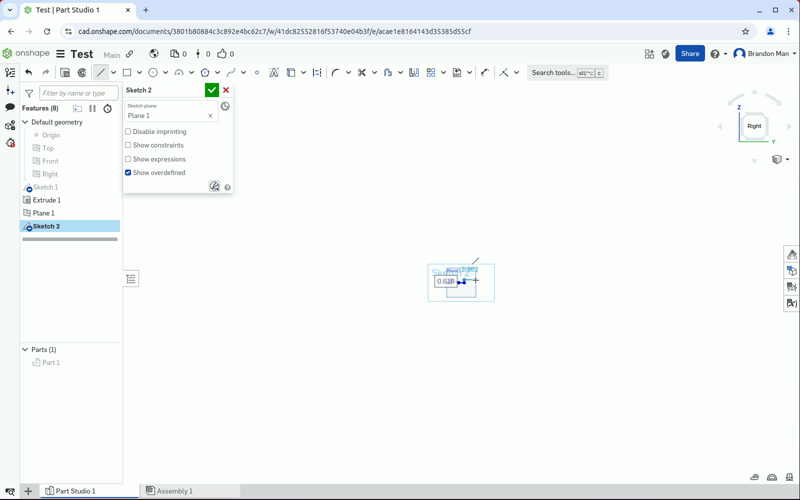
click(475, 279)
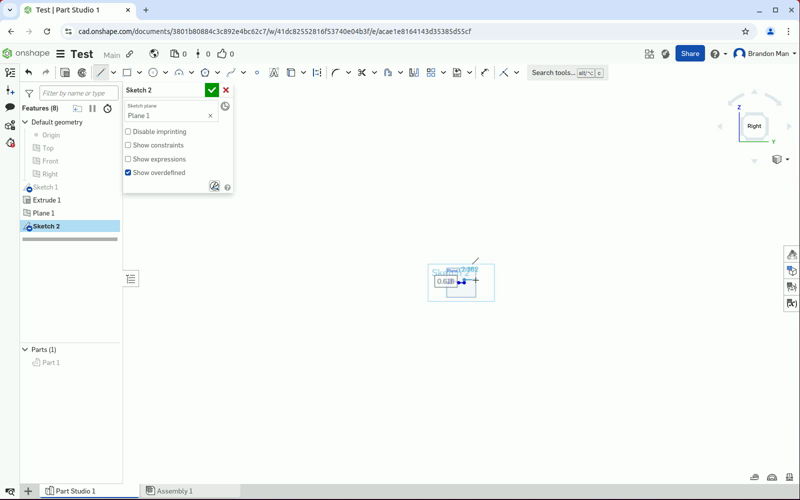
key_up(shift)
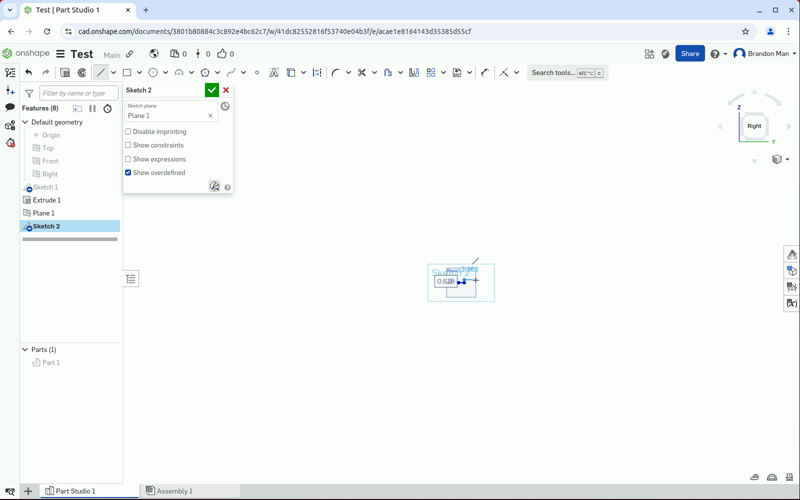
key_down(shift)
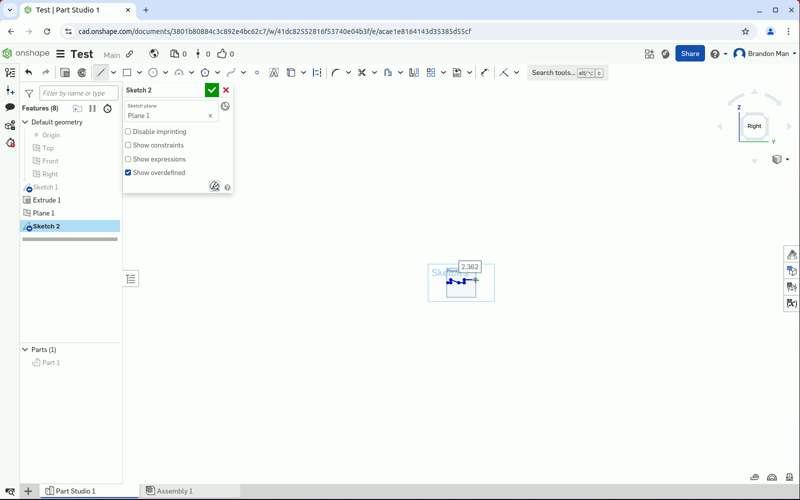
mouse_move(505, 279)
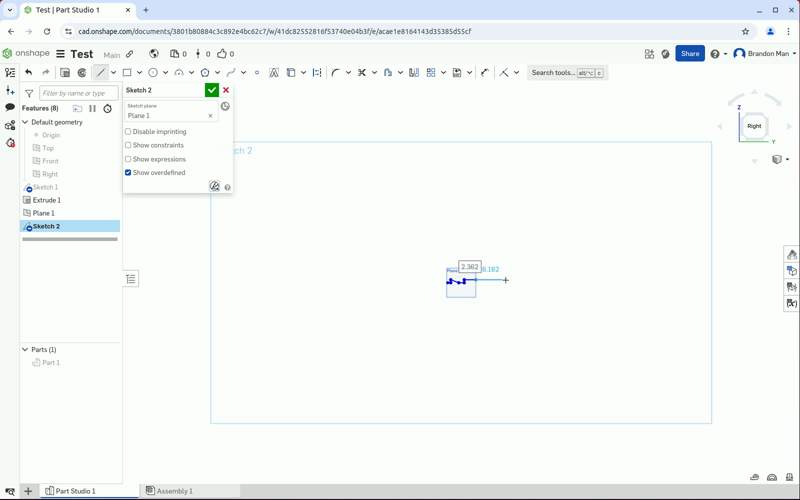
mouse_move(475, 276)
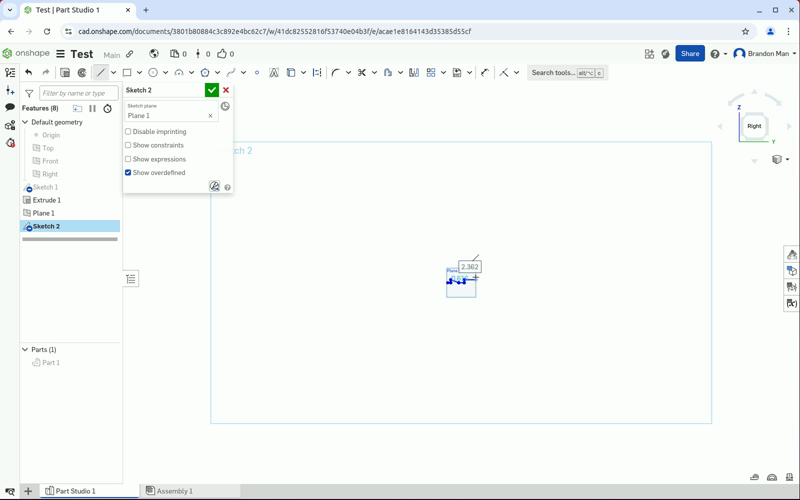
scroll(6)
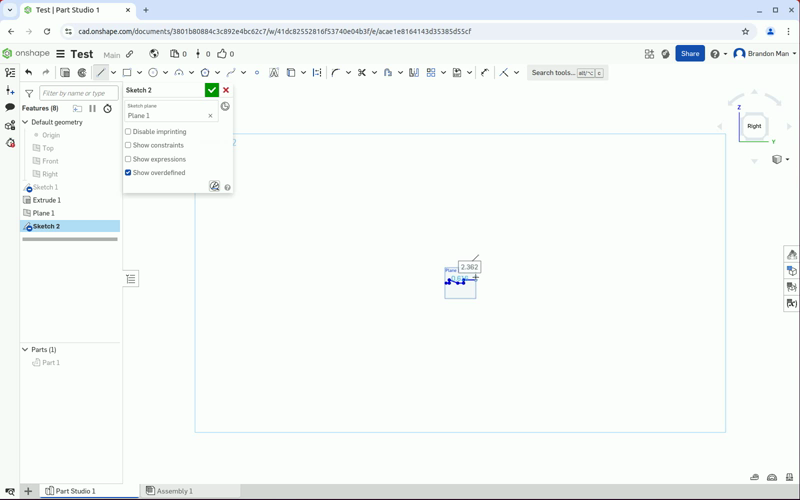
scroll(6)
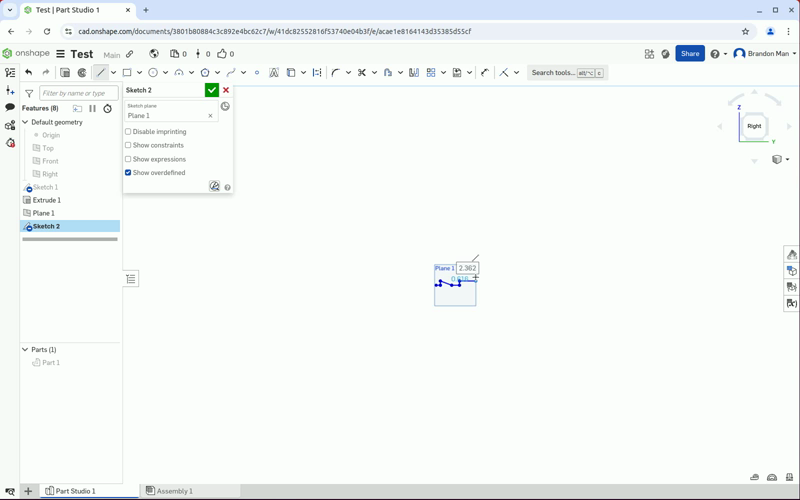
scroll(6)
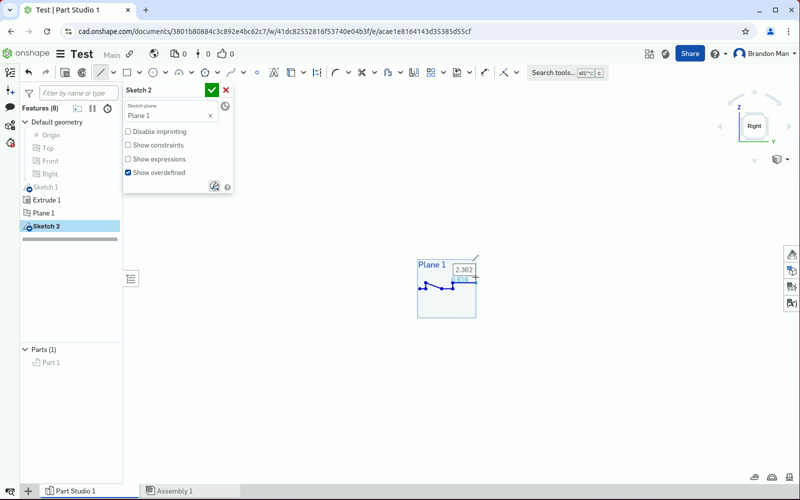
scroll(6)
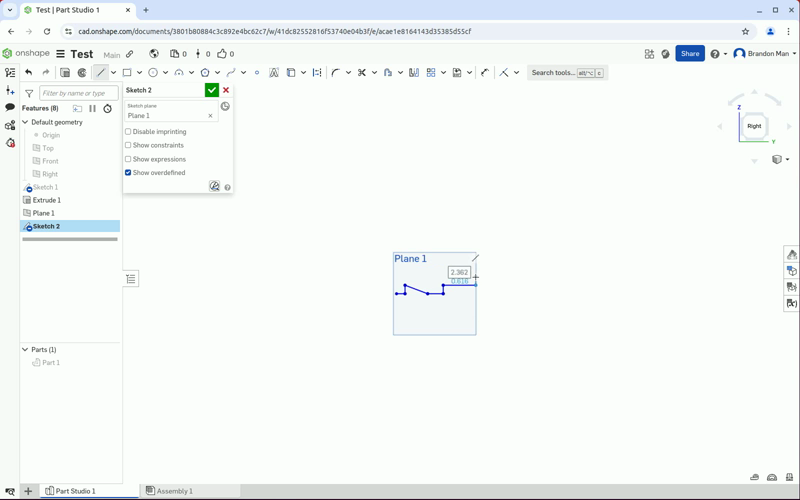
scroll(6)
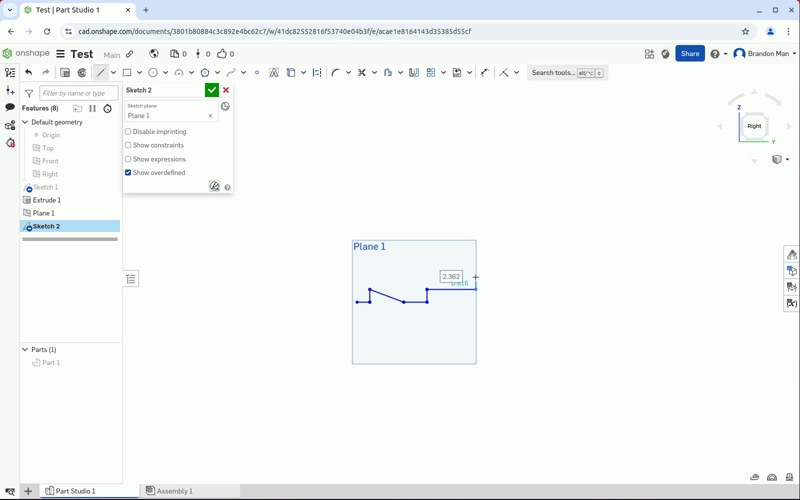
scroll(6)
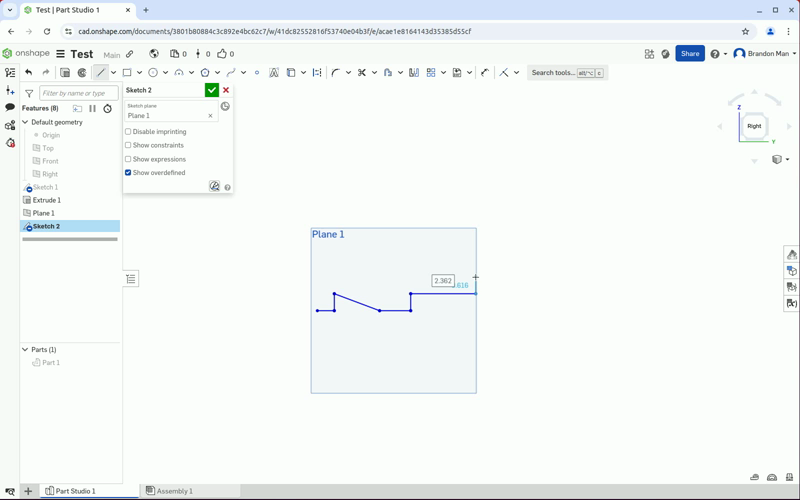
scroll(6)
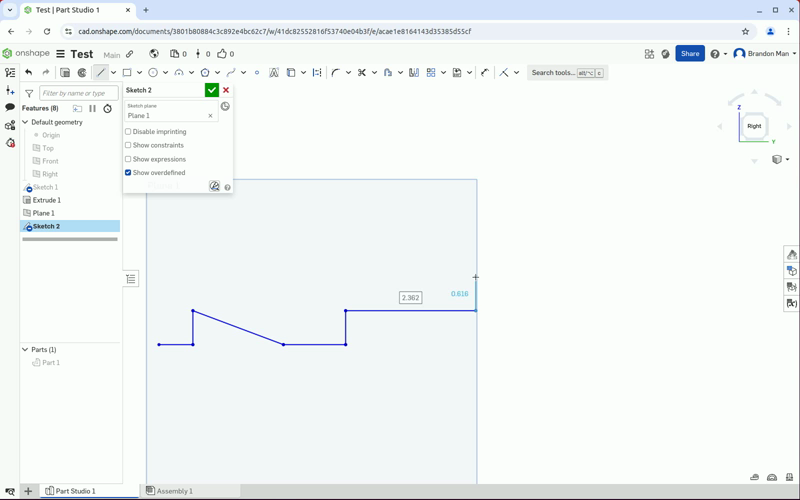
click(475, 276)
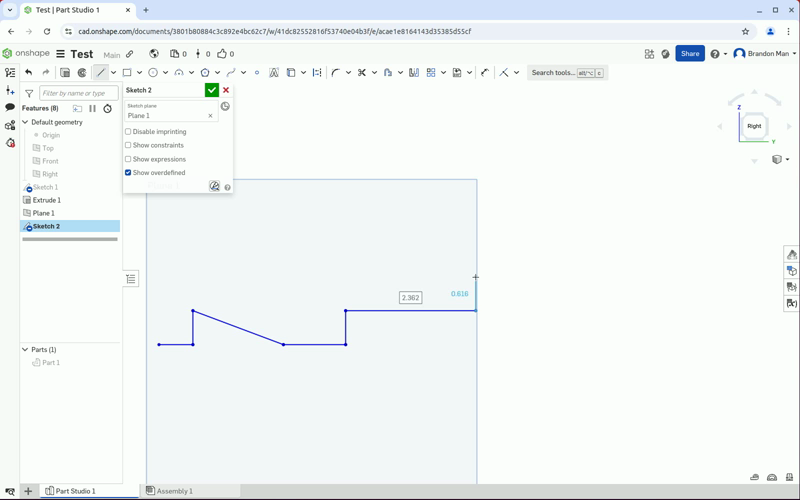
scroll(-6)
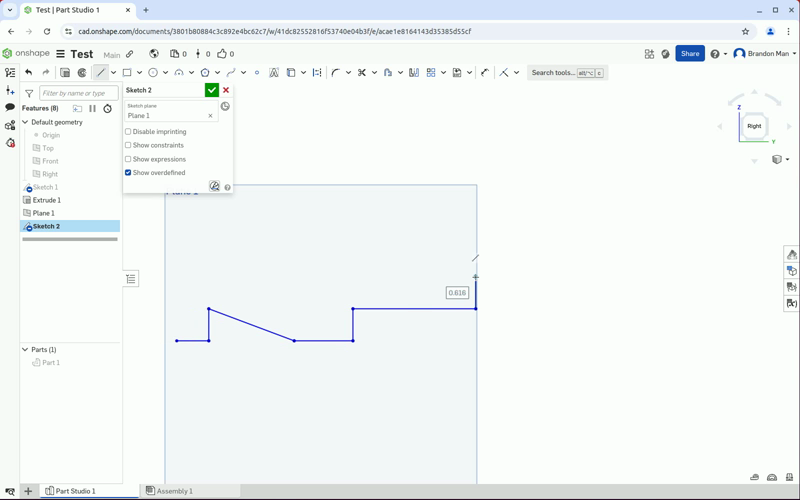
scroll(-6)
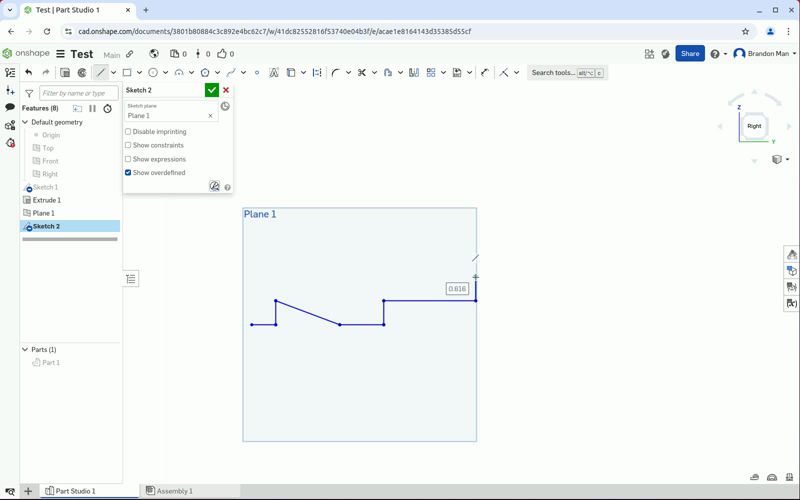
scroll(-6)
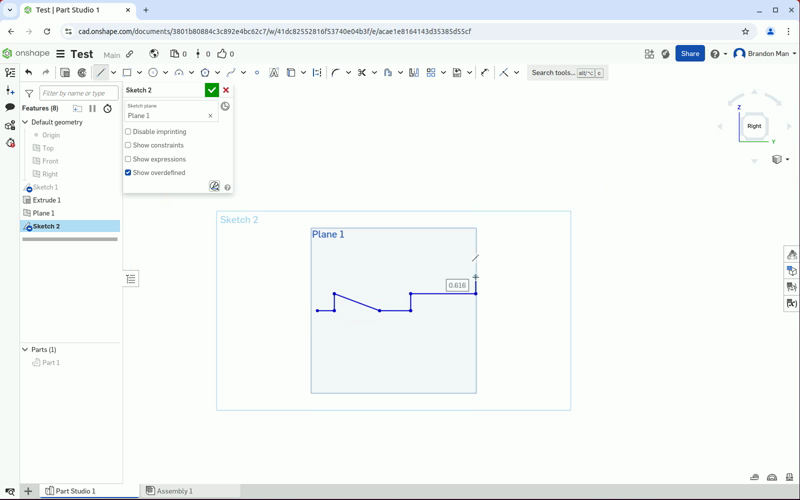
scroll(-6)
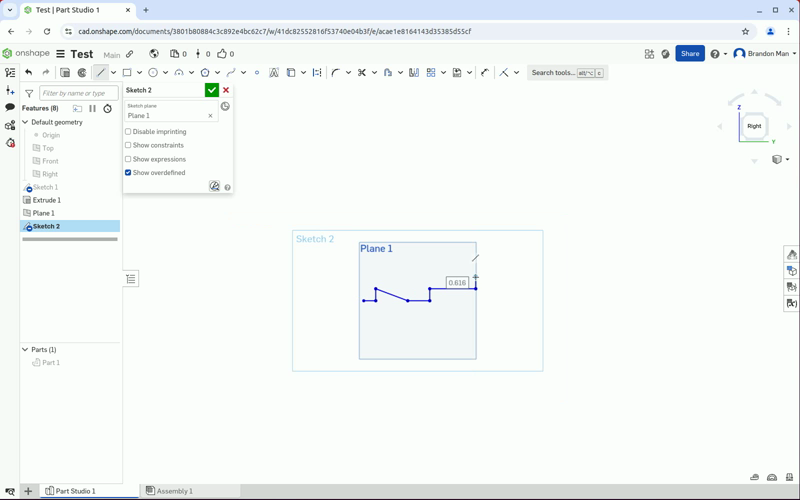
scroll(-6)
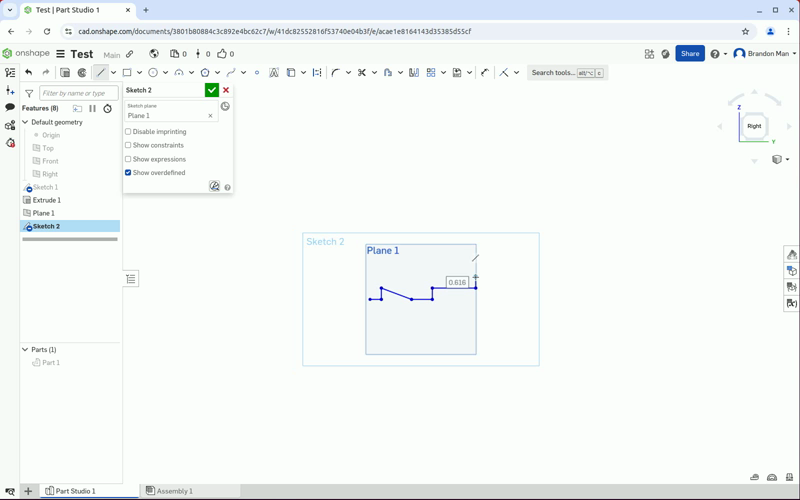
scroll(-6)
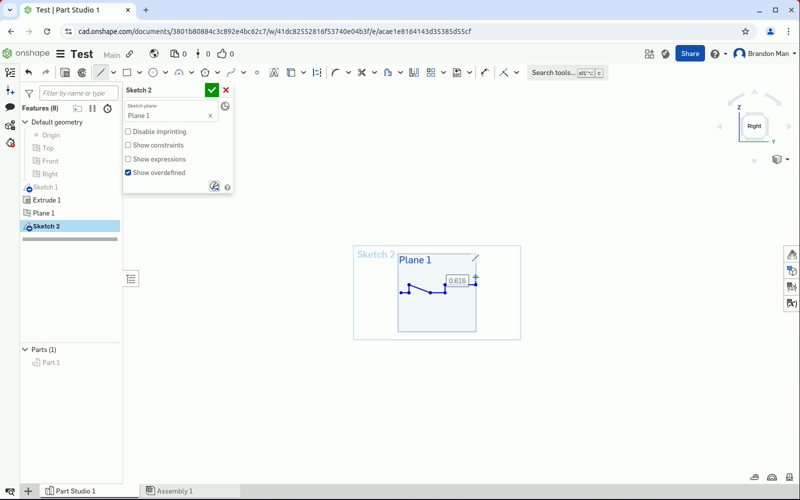
scroll(-6)
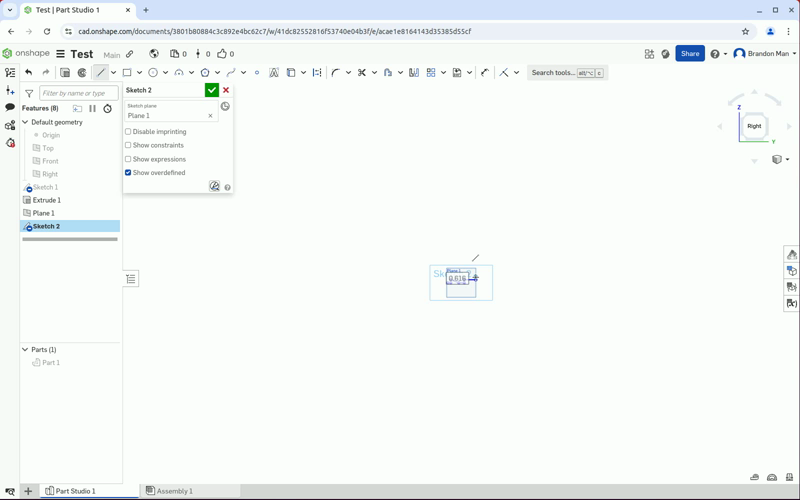
key_up(shift)
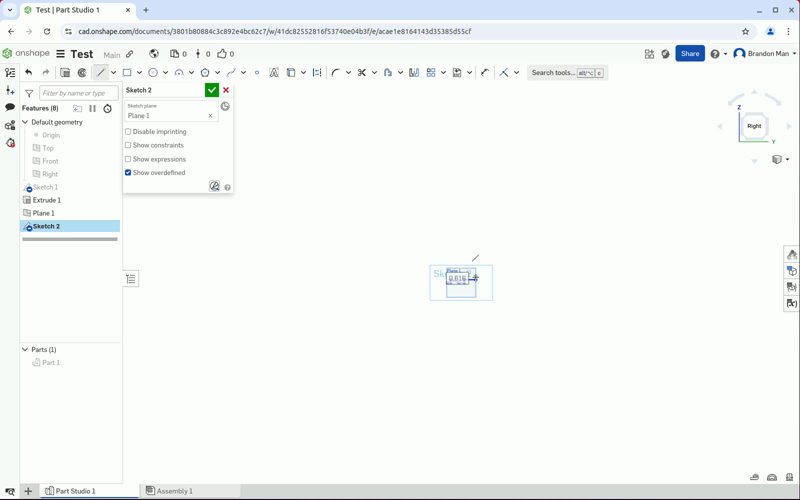
key_down(shift)
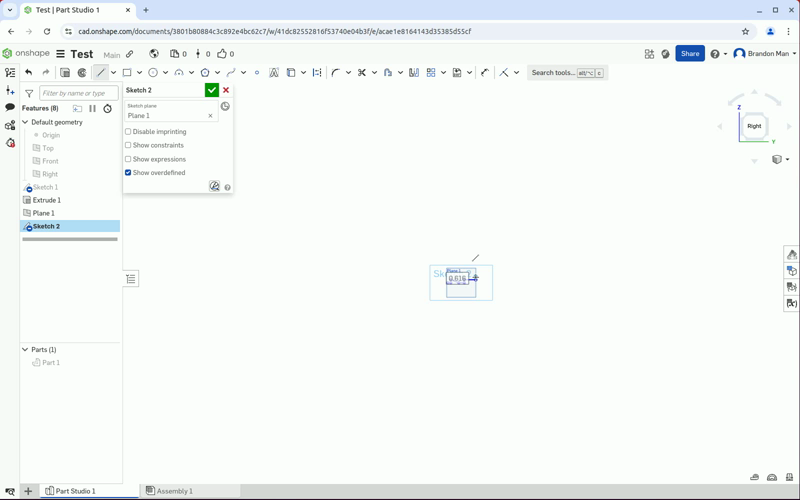
mouse_move(505, 276)
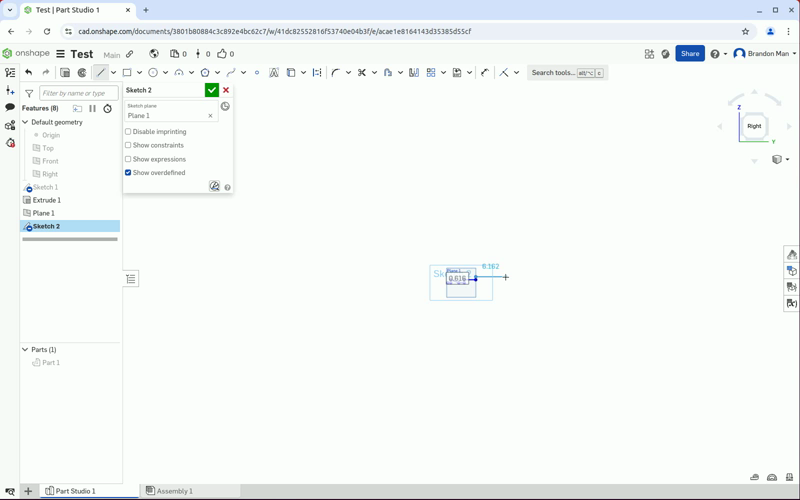
mouse_move(460, 276)
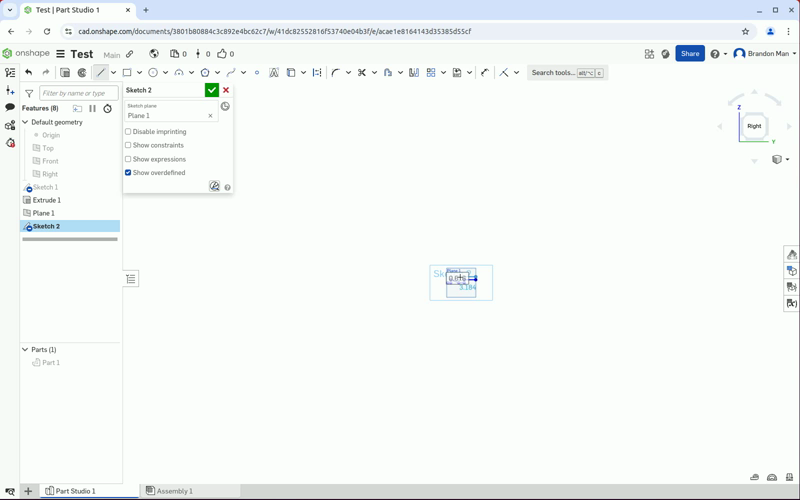
click(460, 276)
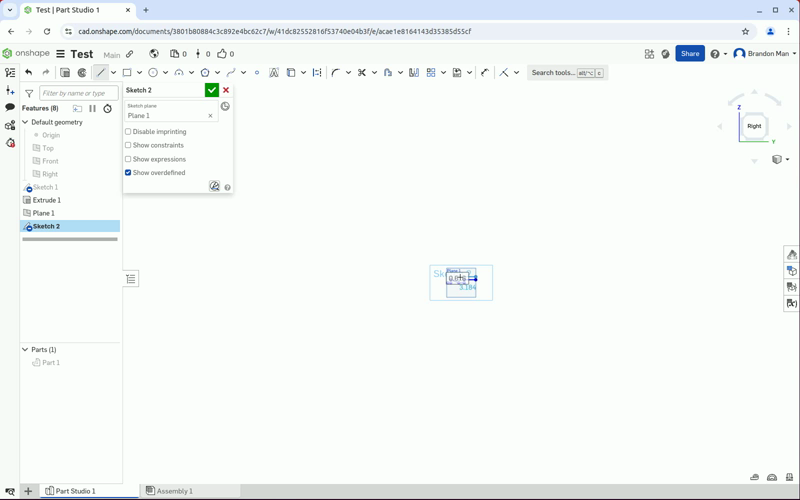
key_up(shift)
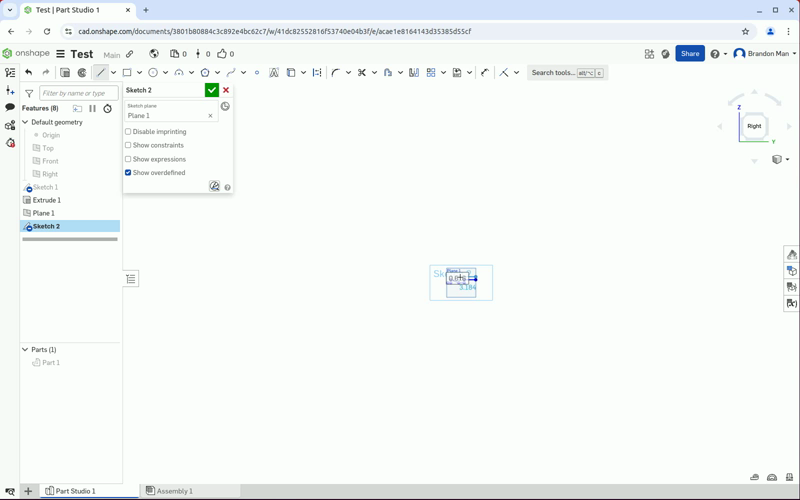
key_down(shift)
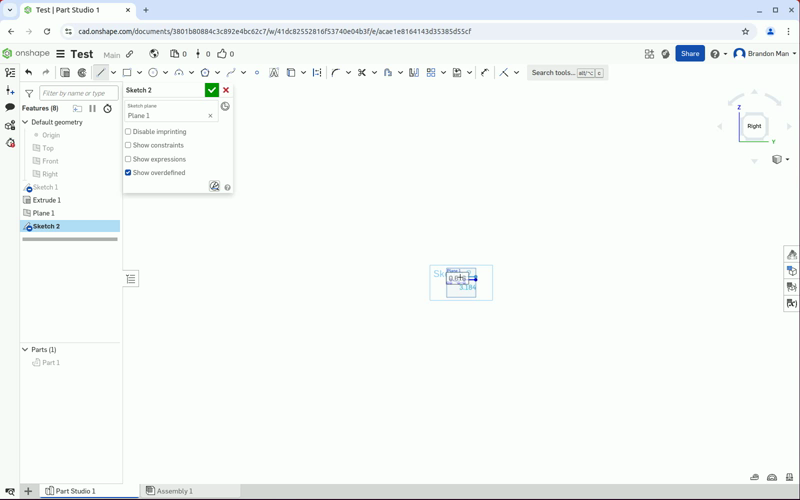
mouse_move(490, 276)
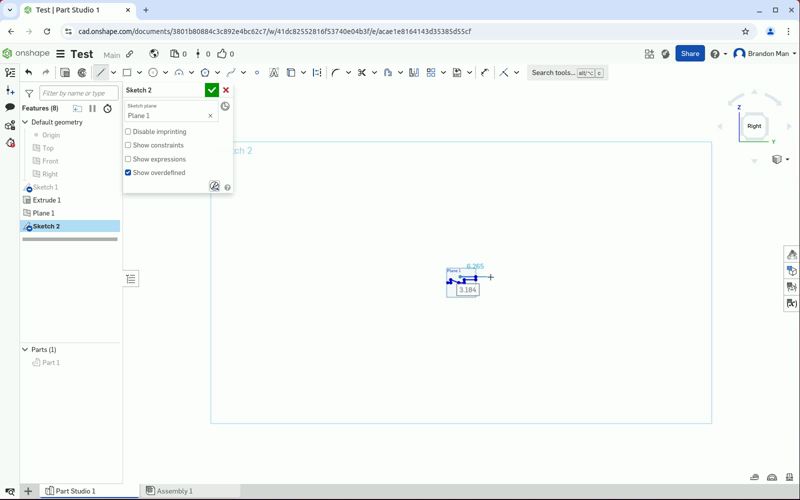
mouse_move(460, 280)
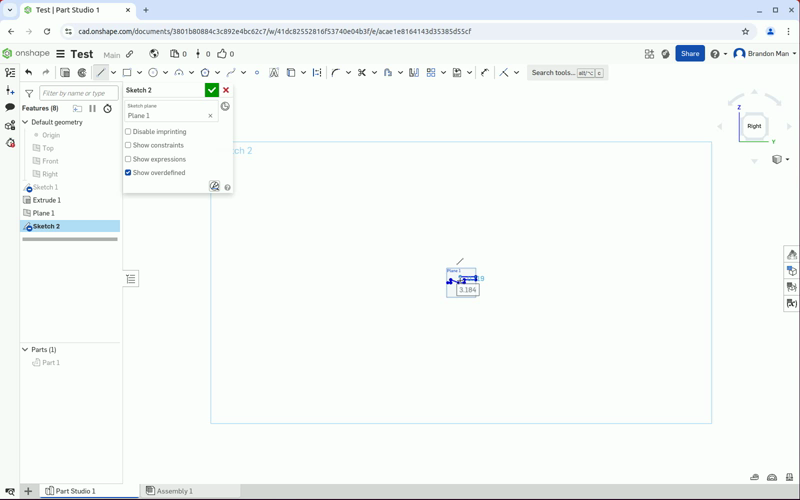
scroll(6)
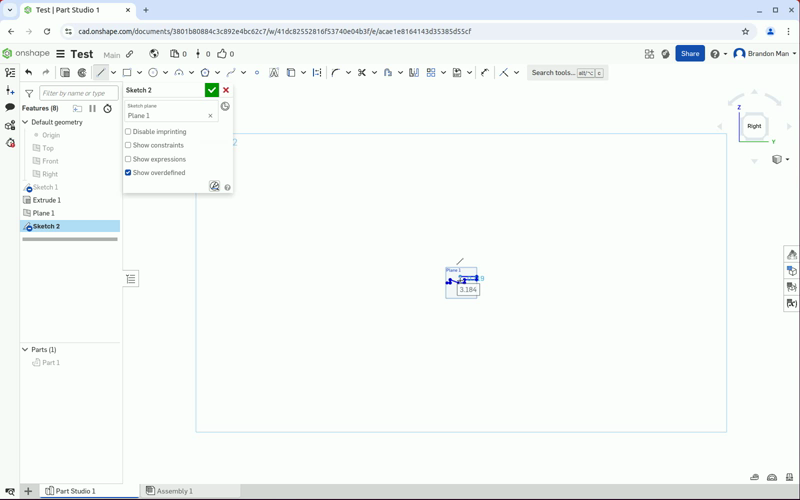
scroll(6)
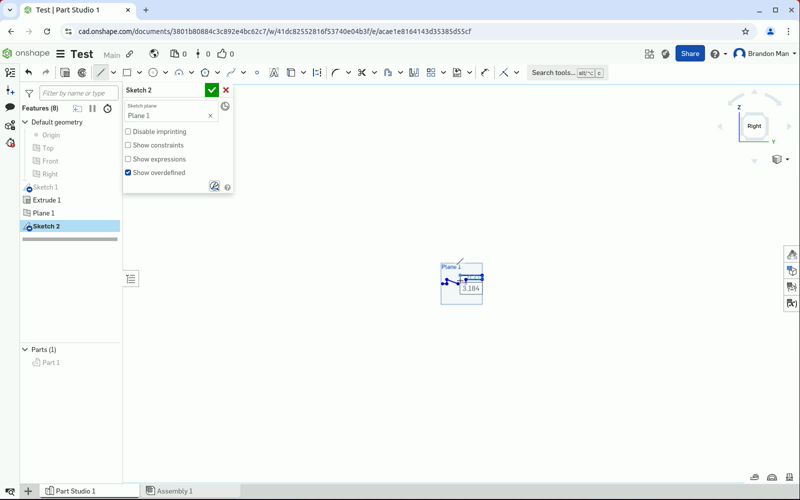
scroll(6)
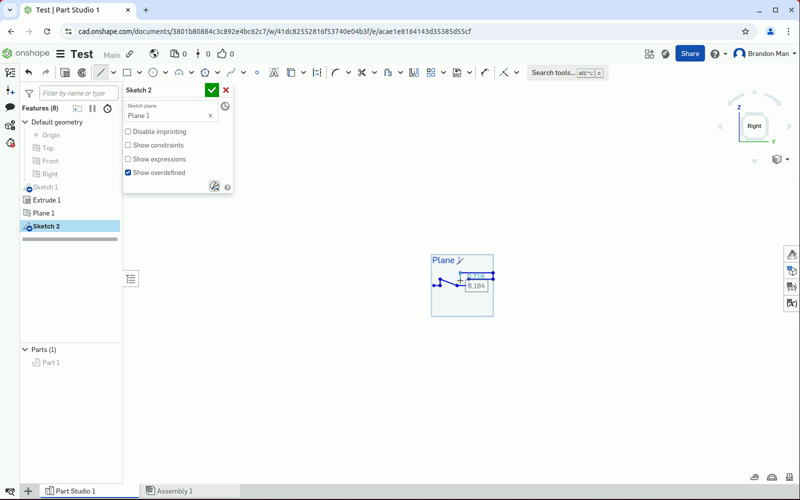
scroll(6)
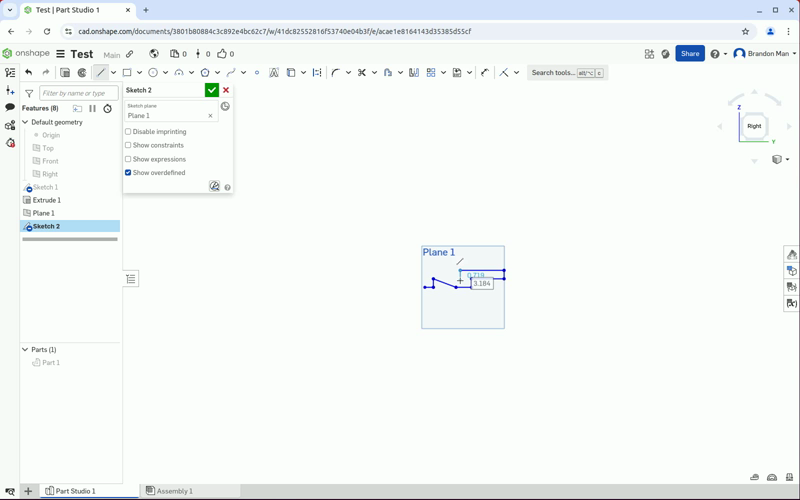
scroll(6)
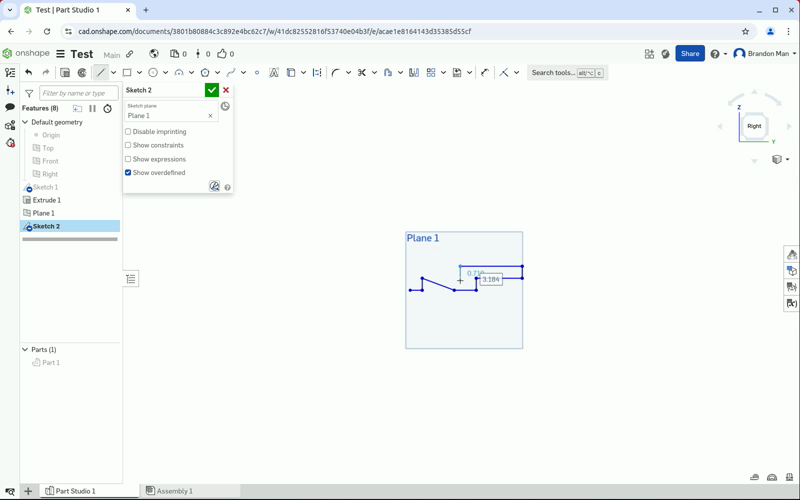
scroll(6)
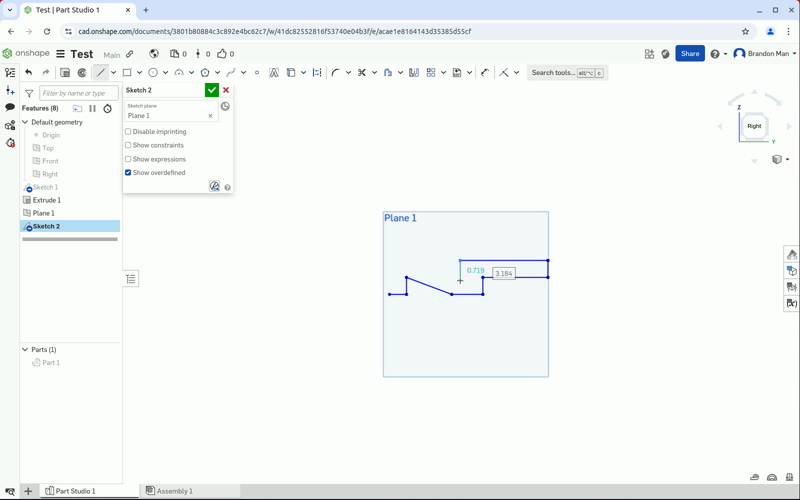
scroll(6)
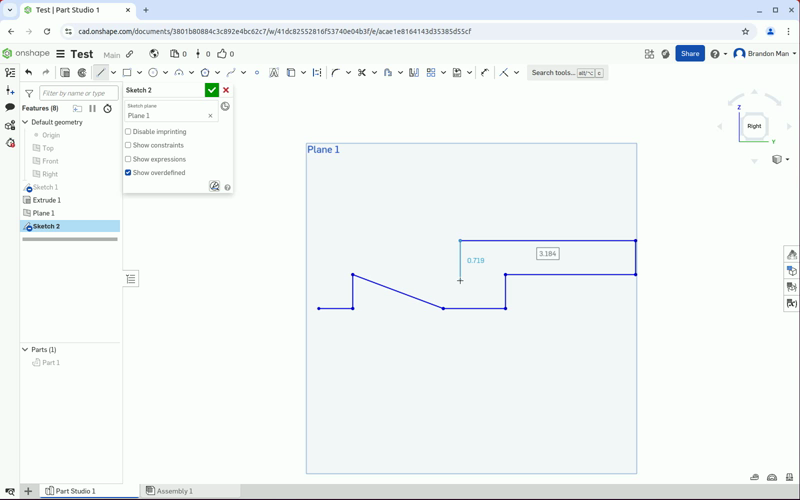
click(460, 280)
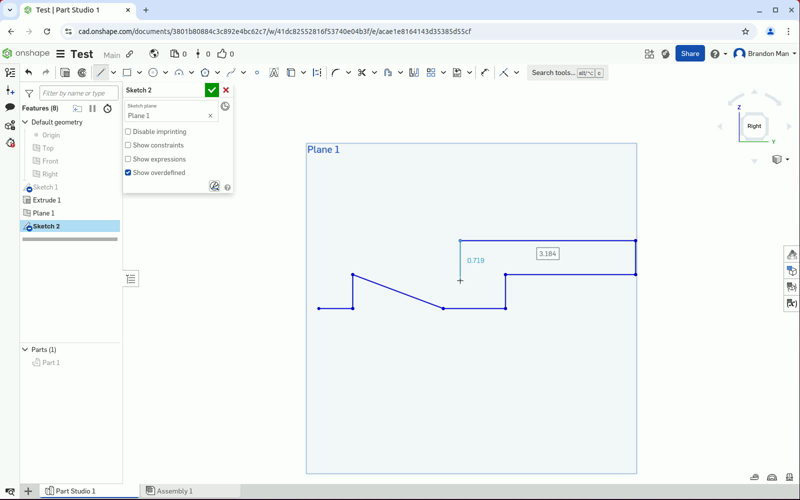
scroll(-6)
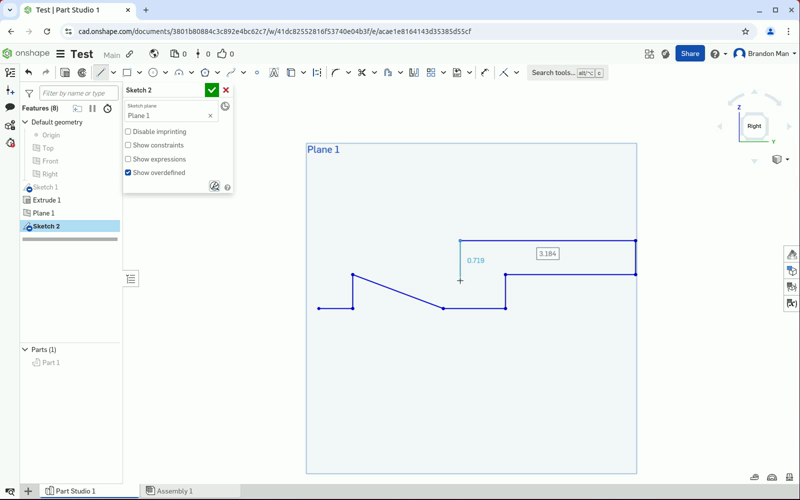
scroll(-6)
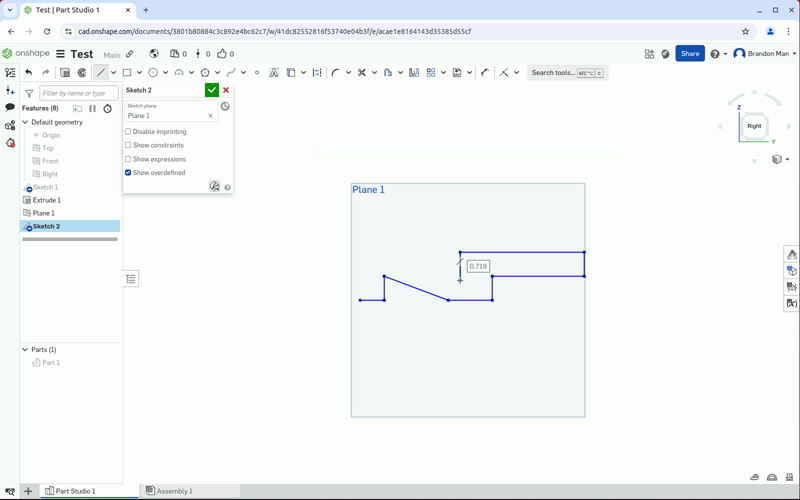
scroll(-6)
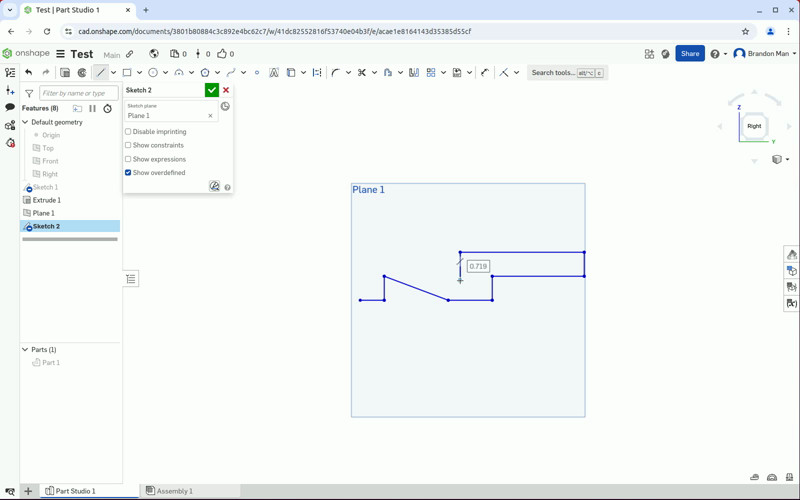
scroll(-6)
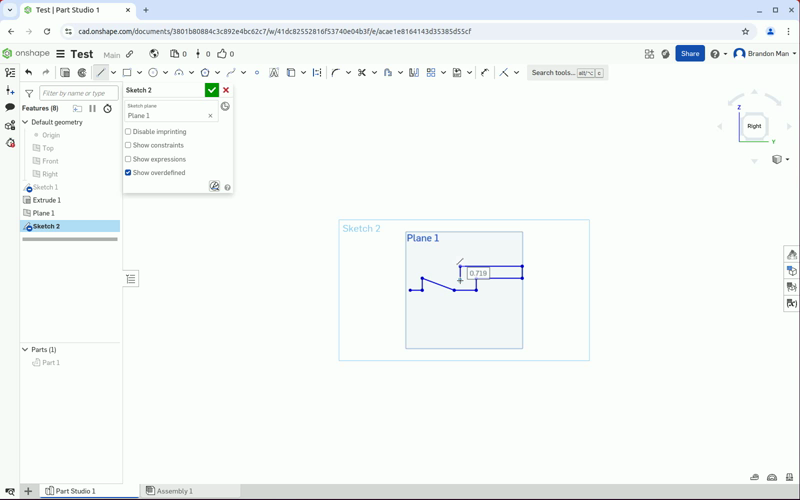
scroll(-6)
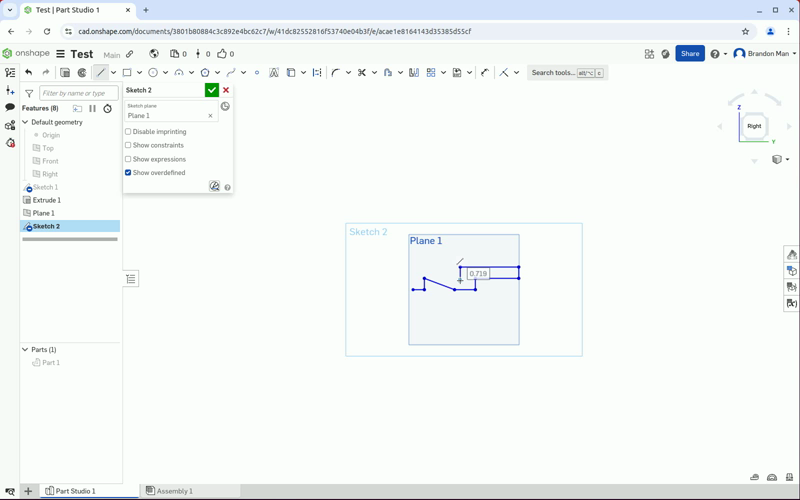
scroll(-6)
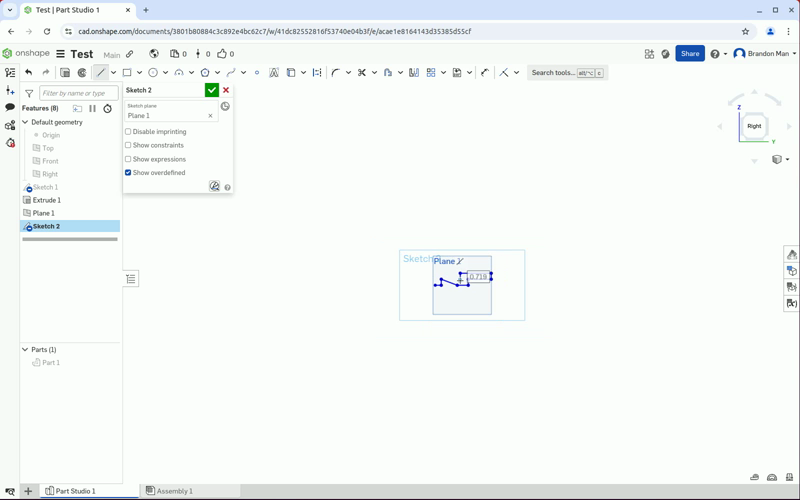
scroll(-6)
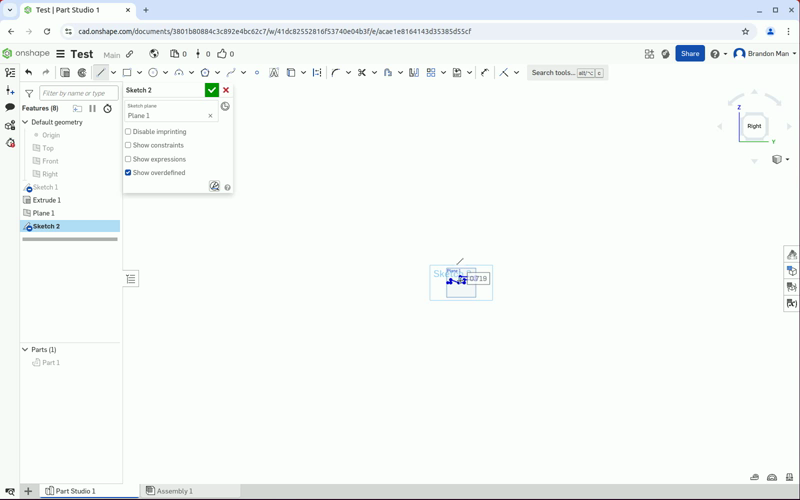
key_up(shift)
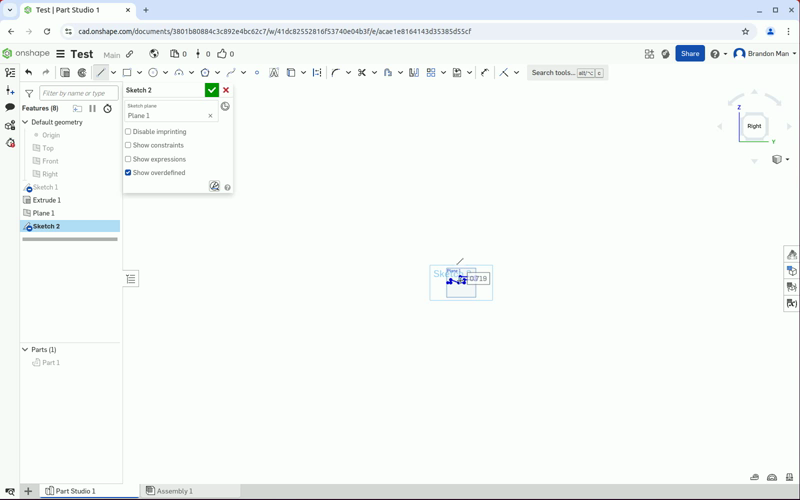
key_down(shift)
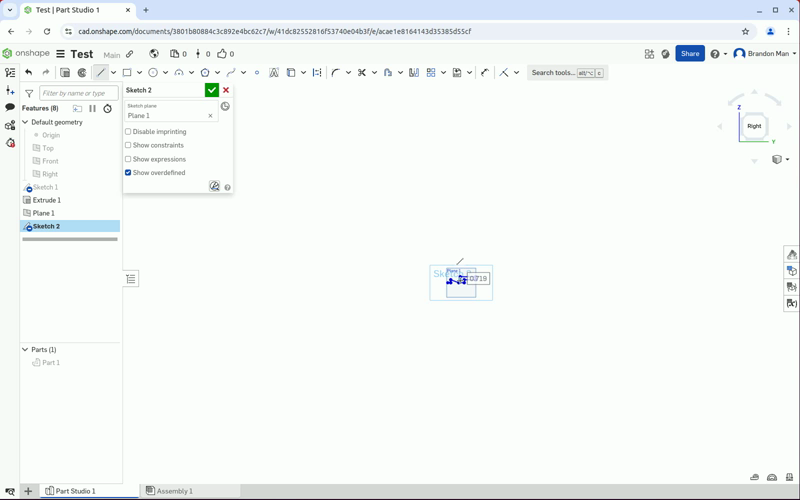
mouse_move(490, 280)
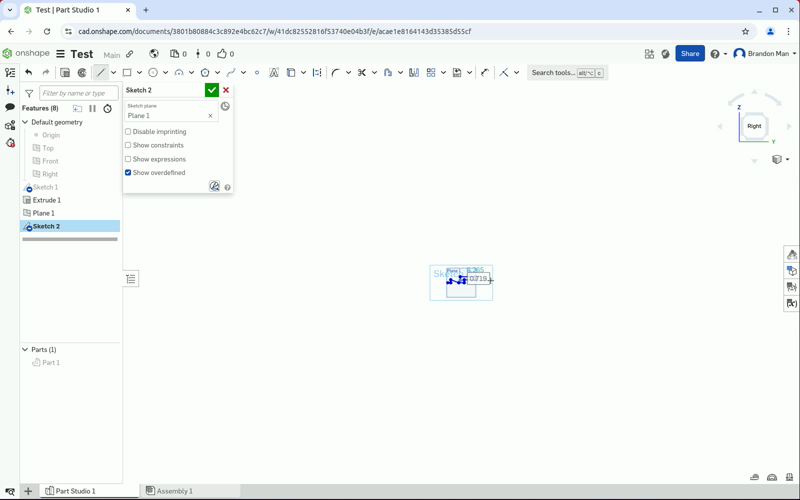
mouse_move(450, 276)
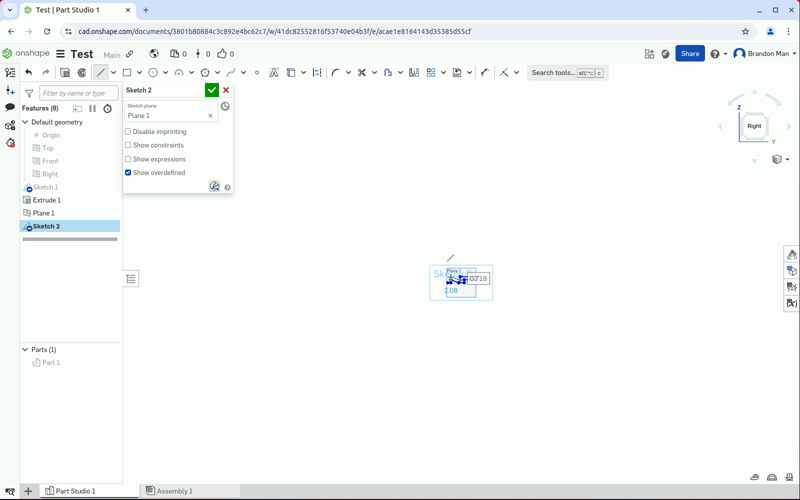
scroll(6)
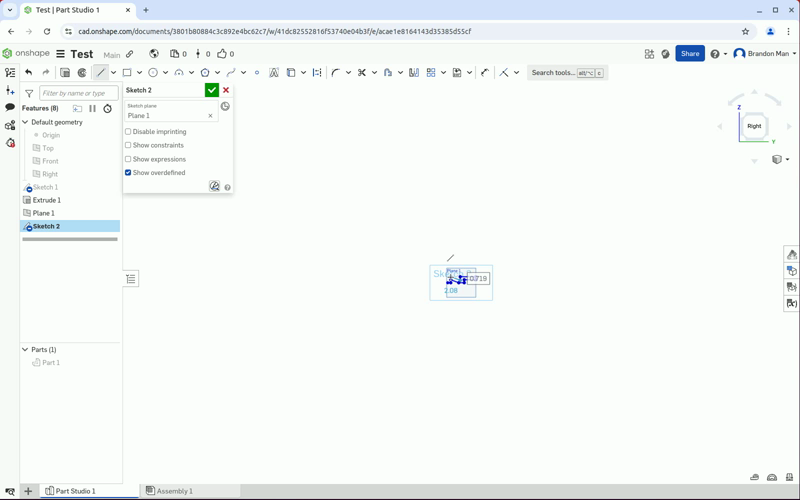
scroll(6)
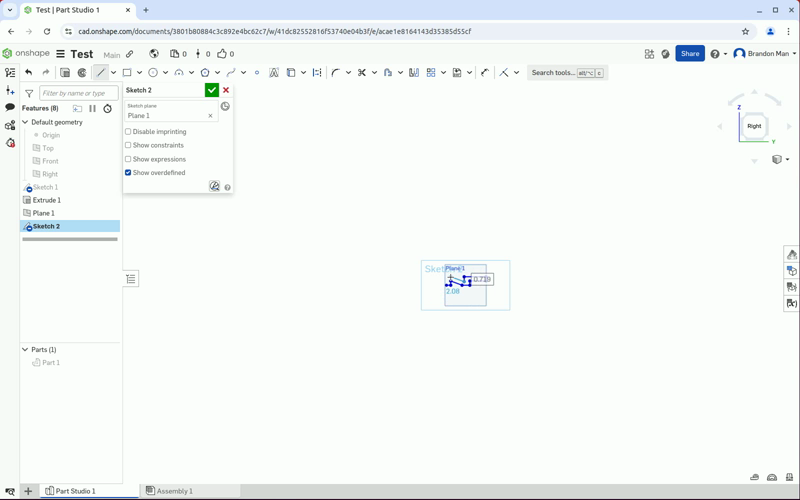
scroll(6)
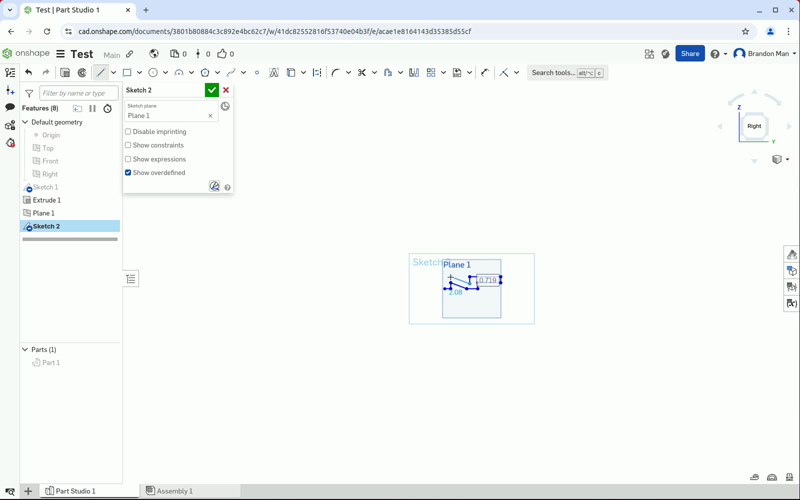
scroll(6)
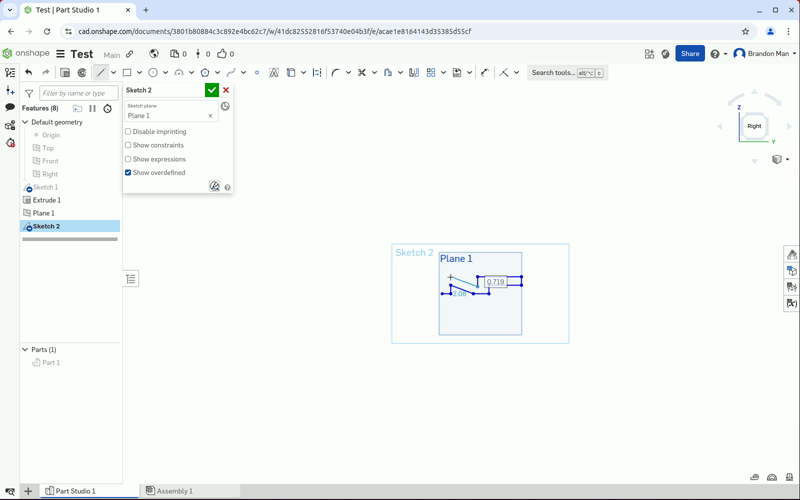
scroll(6)
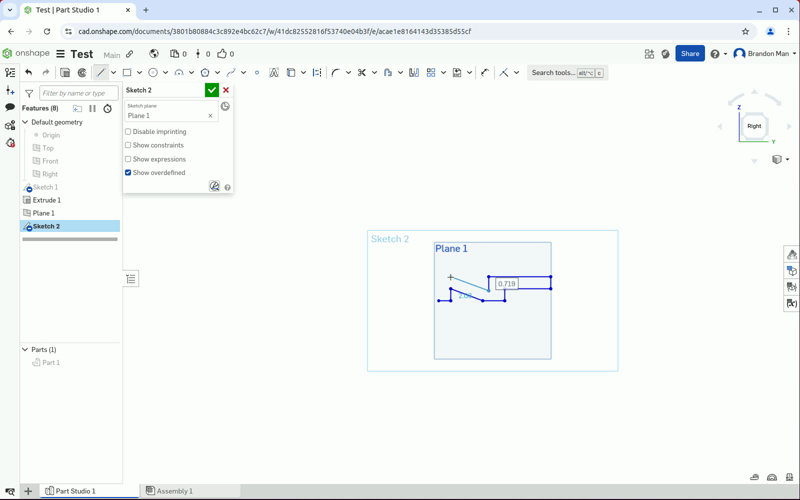
scroll(6)
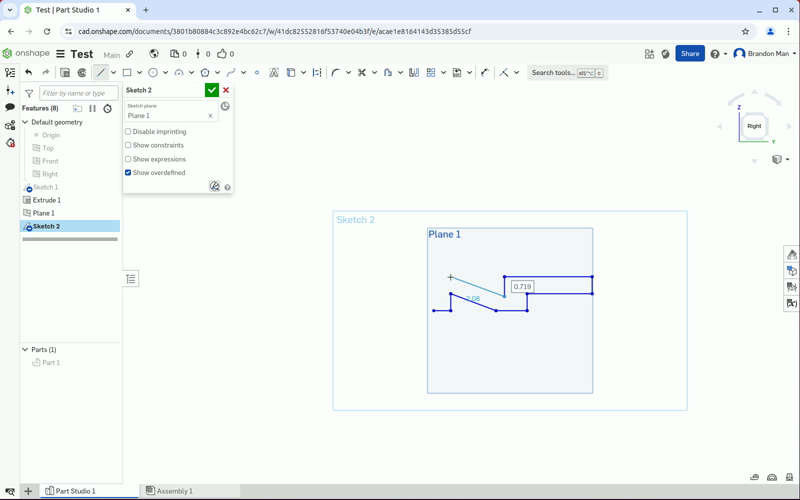
scroll(6)
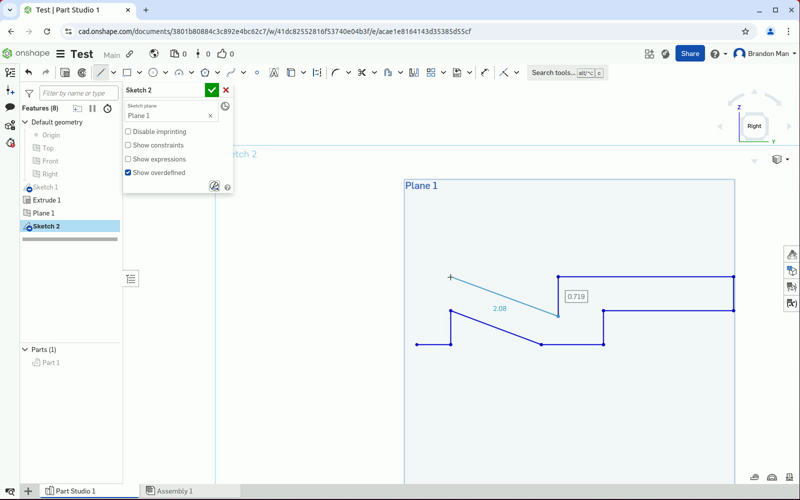
click(450, 276)
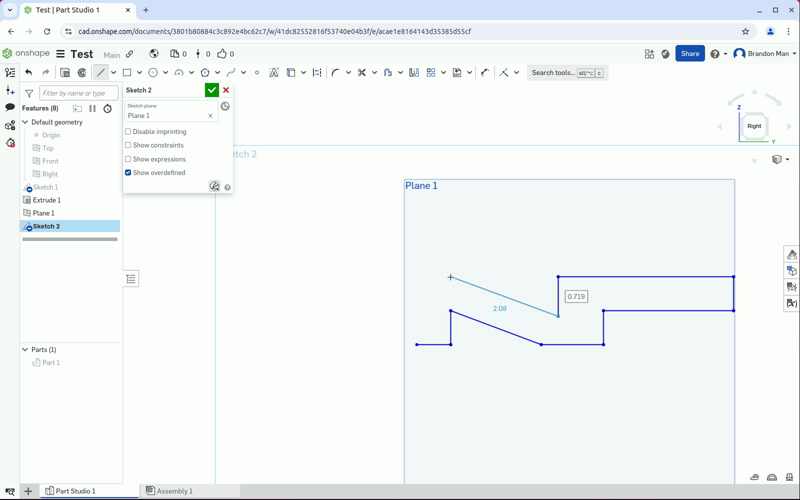
scroll(-6)
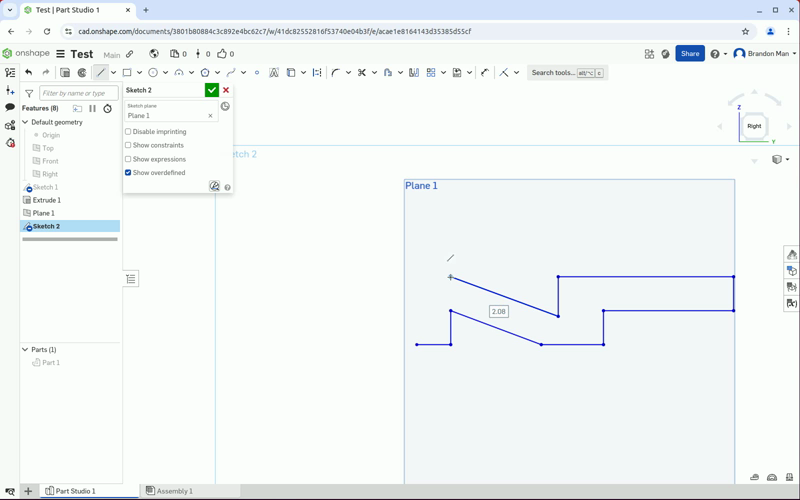
scroll(-6)
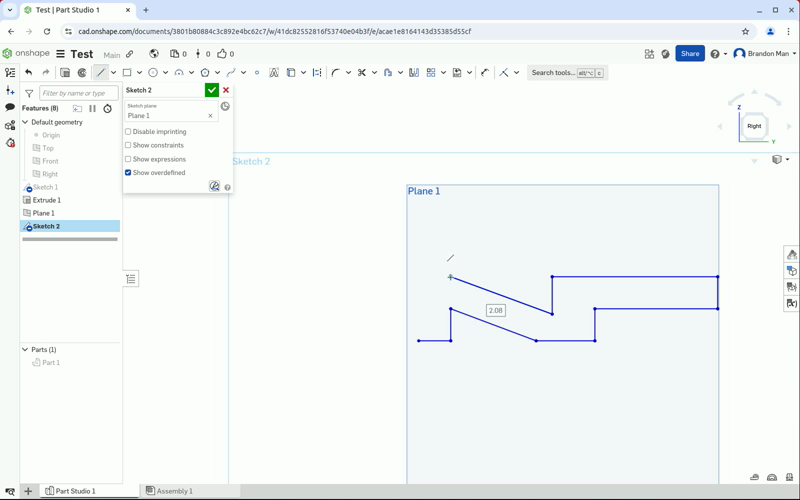
scroll(-6)
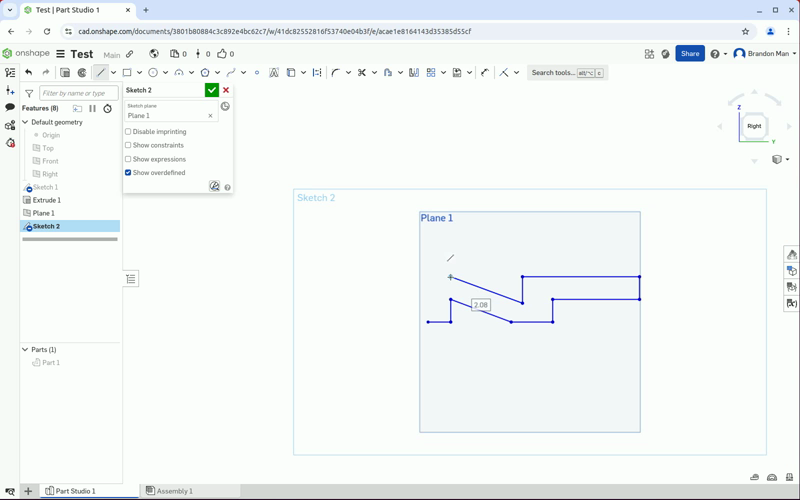
scroll(-6)
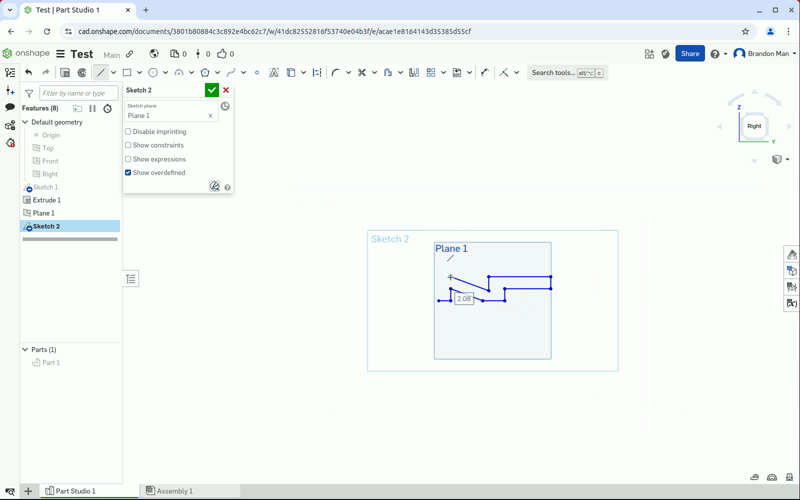
scroll(-6)
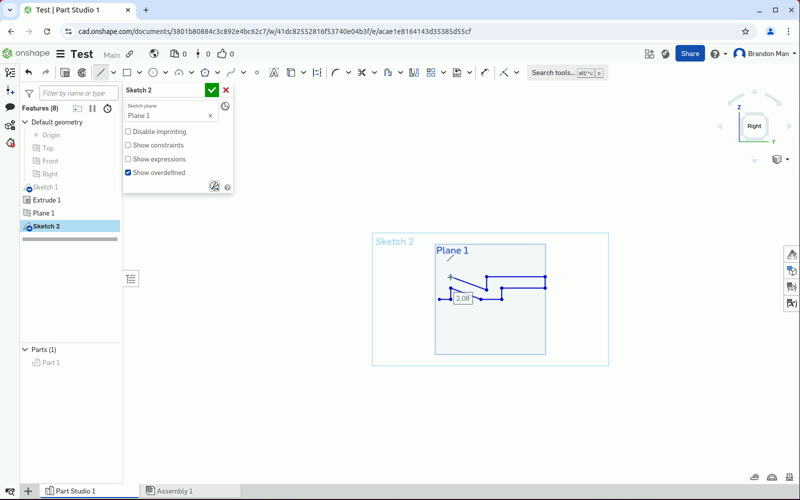
scroll(-6)
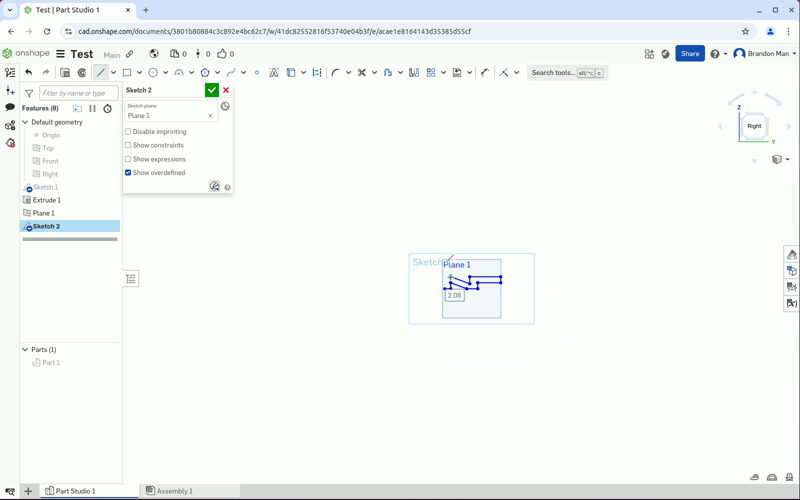
scroll(-6)
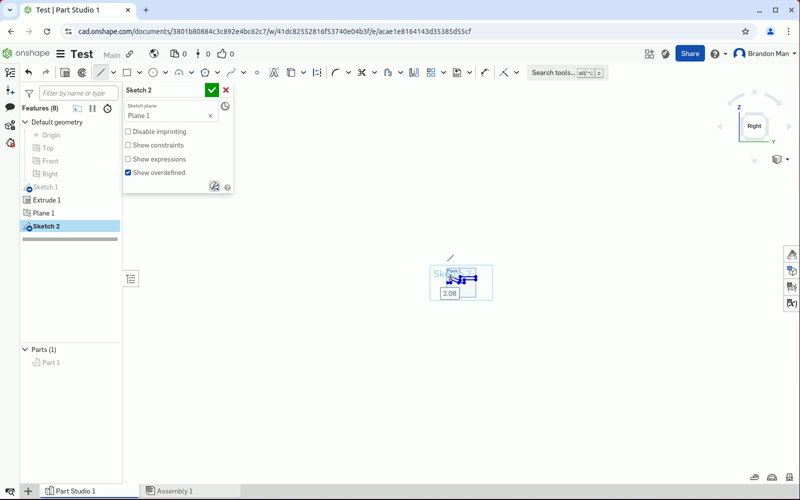
key_up(shift)
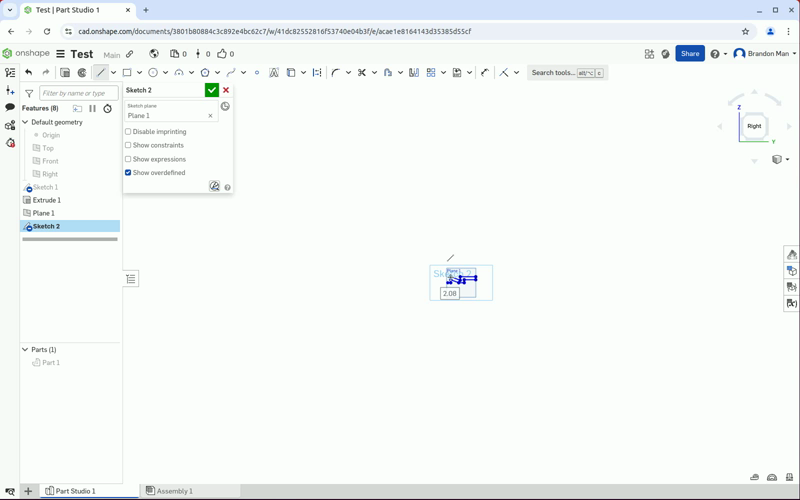
key_down(shift)
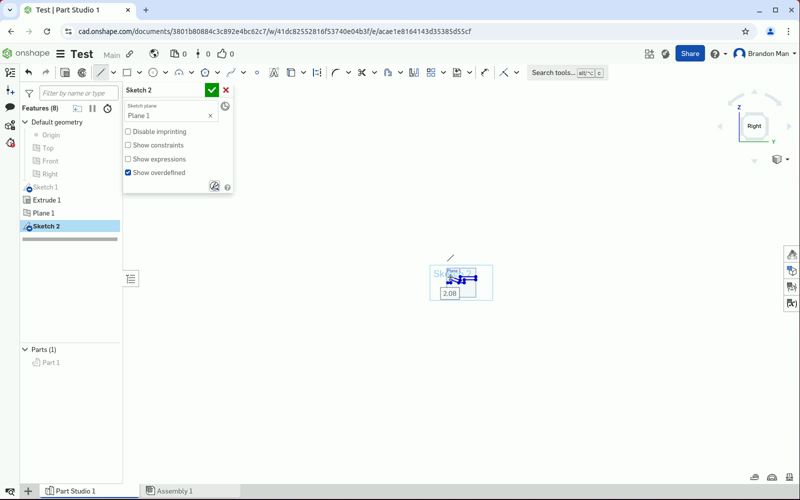
mouse_move(480, 276)
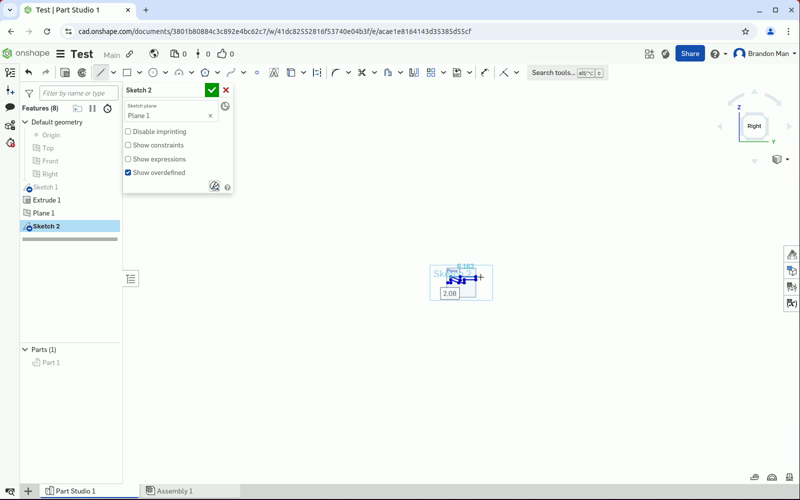
mouse_move(447, 276)
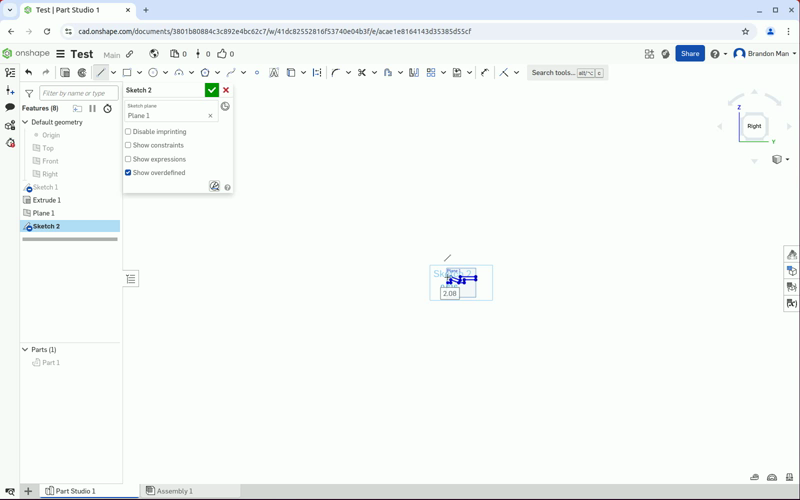
scroll(6)
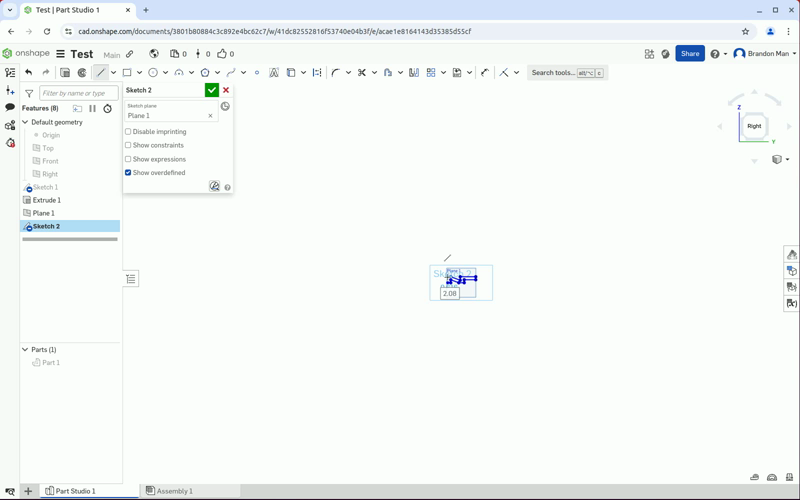
scroll(6)
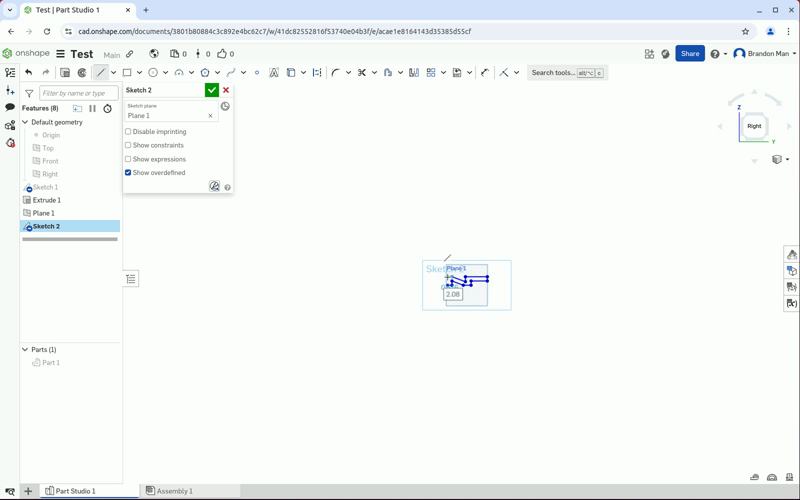
scroll(6)
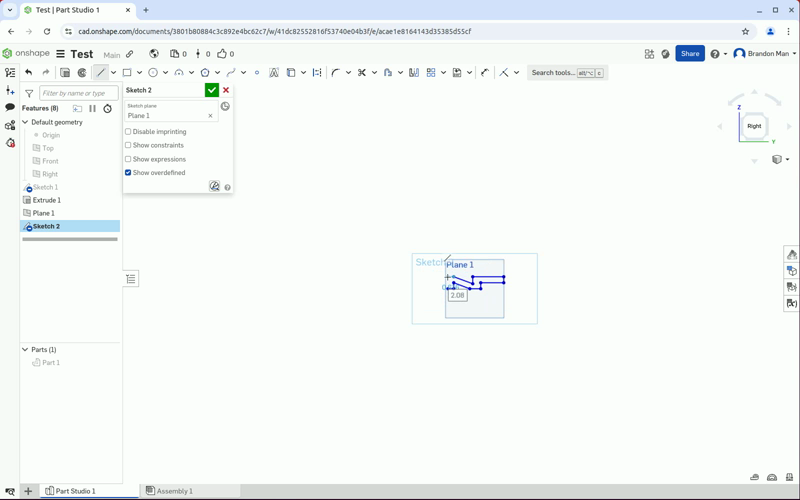
scroll(6)
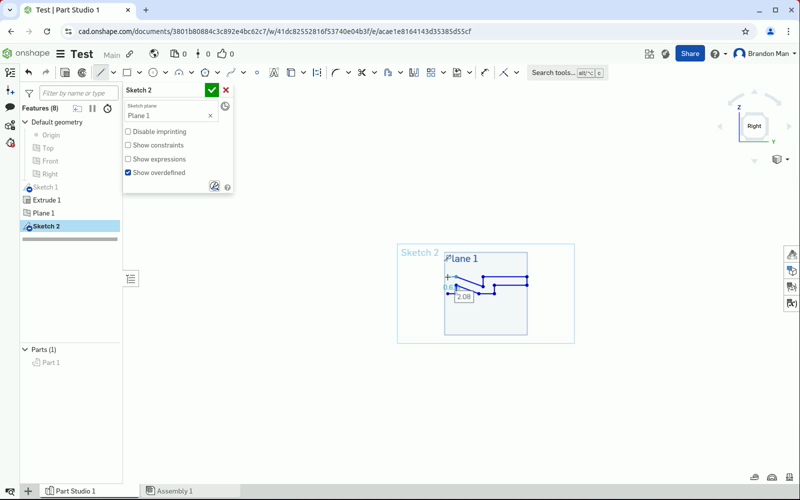
scroll(6)
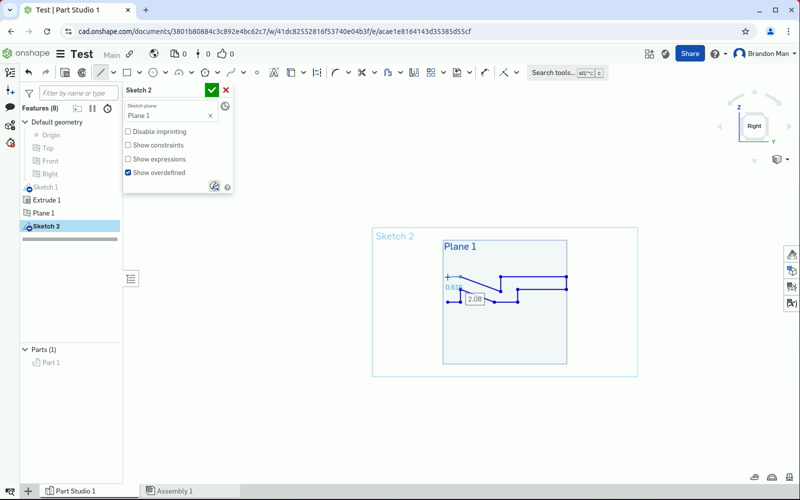
scroll(6)
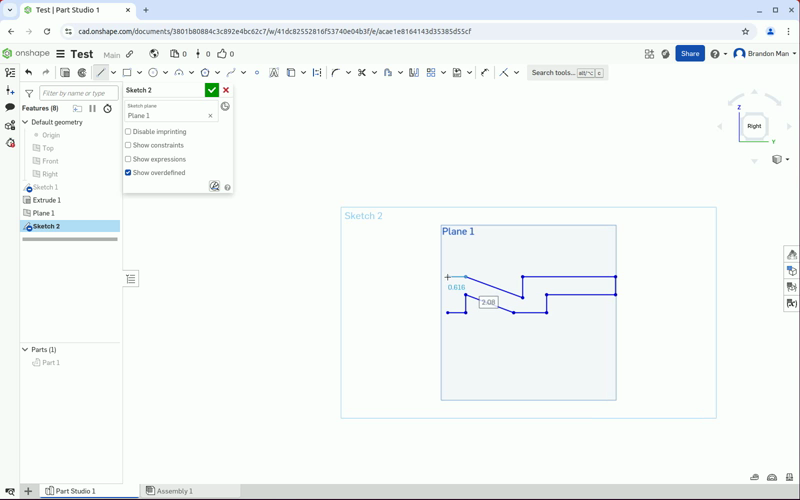
scroll(6)
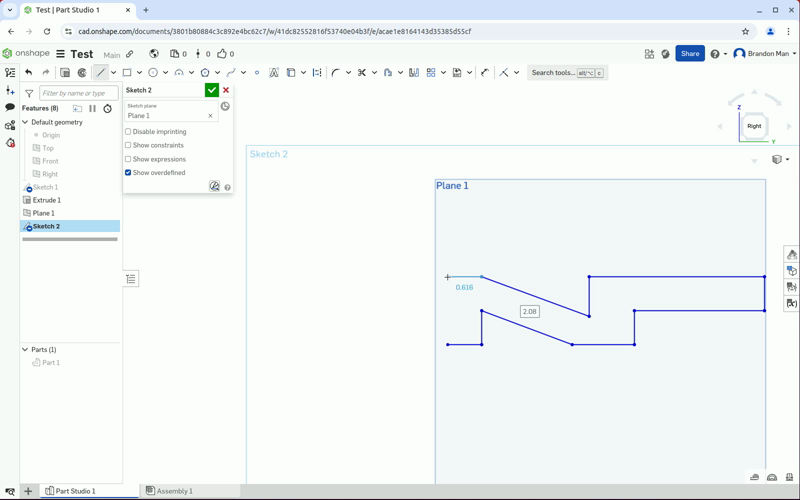
click(447, 276)
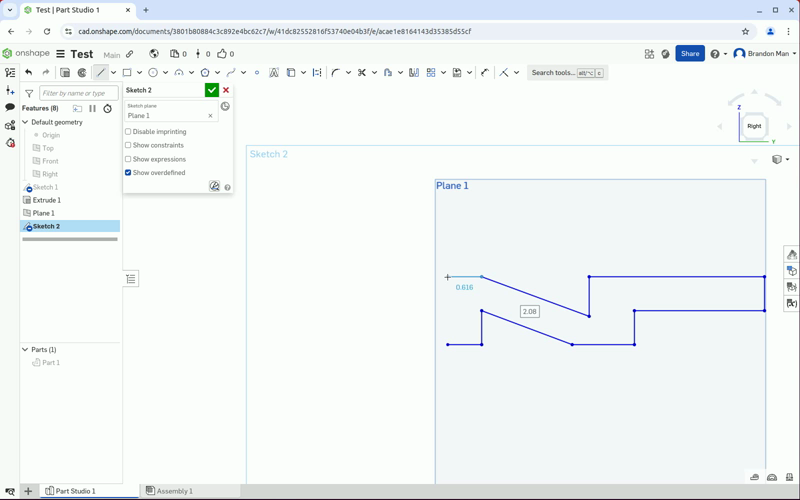
scroll(-6)
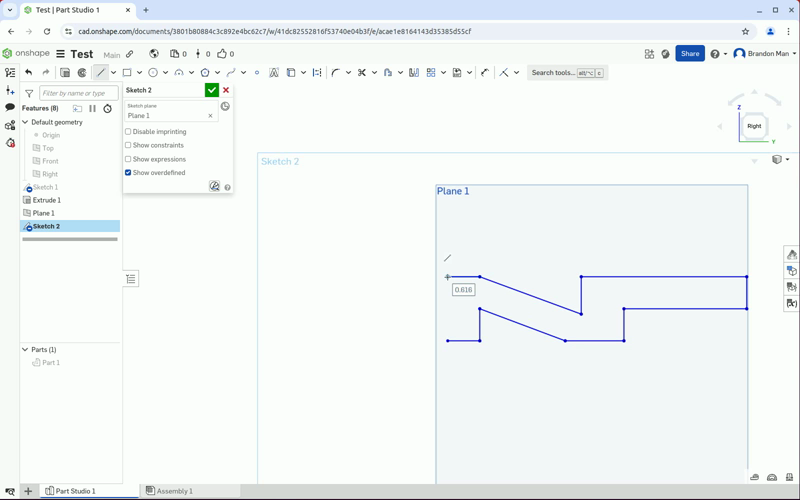
scroll(-6)
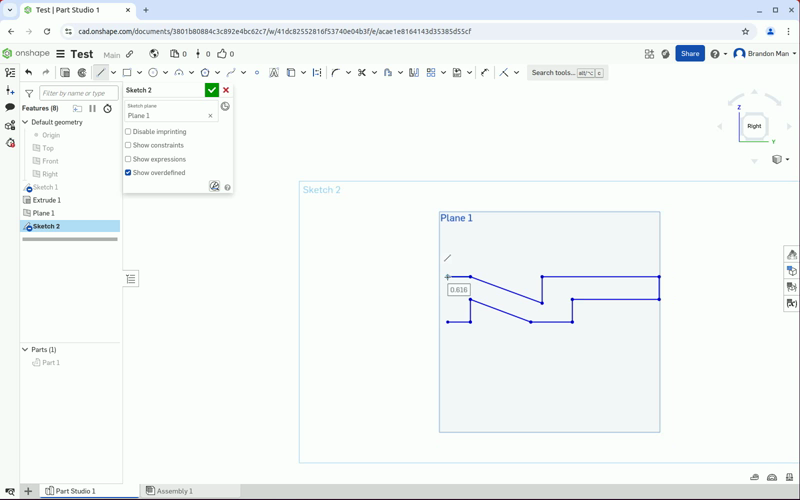
scroll(-6)
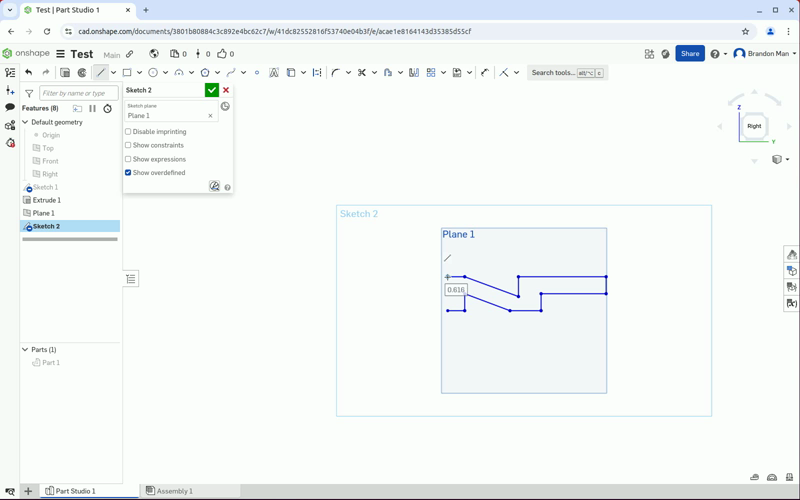
scroll(-6)
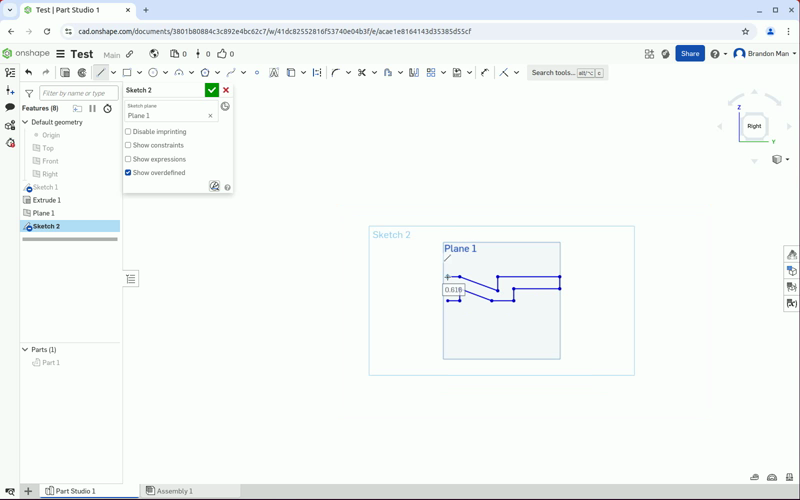
scroll(-6)
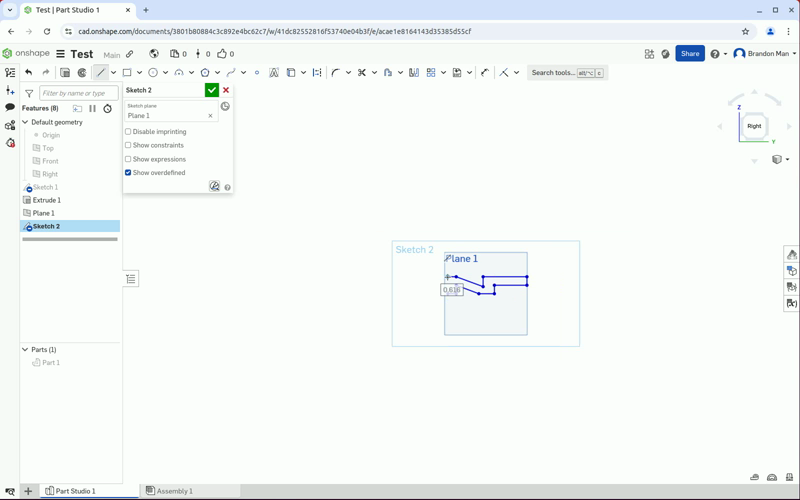
scroll(-6)
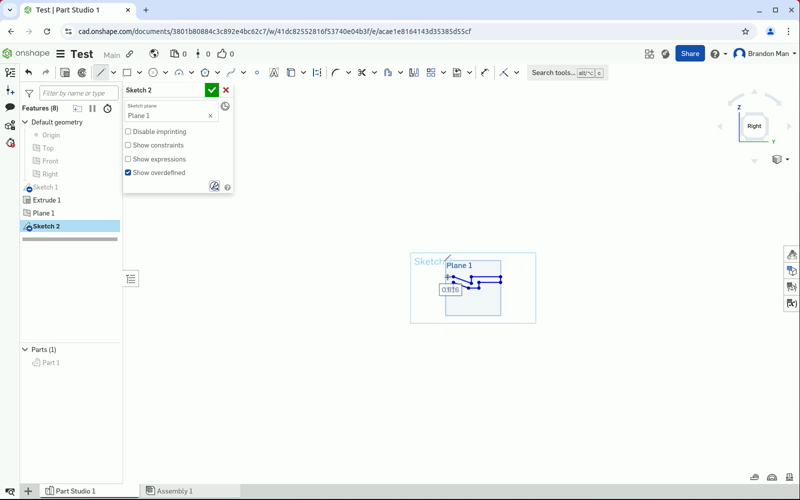
scroll(-6)
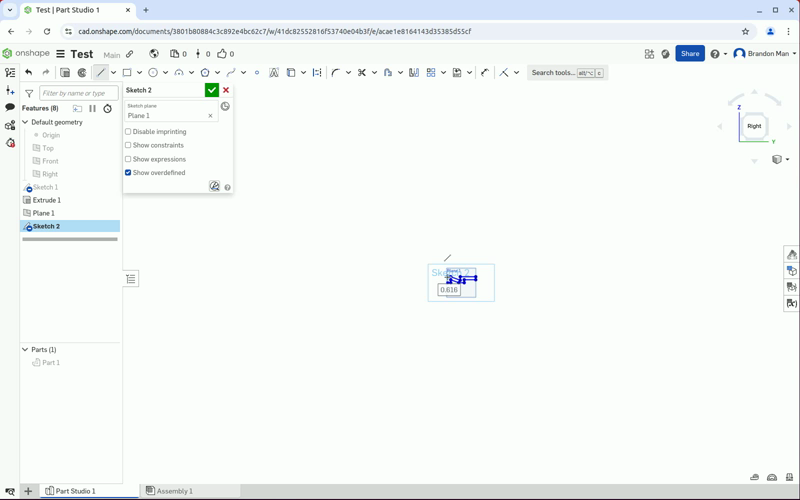
key_up(shift)
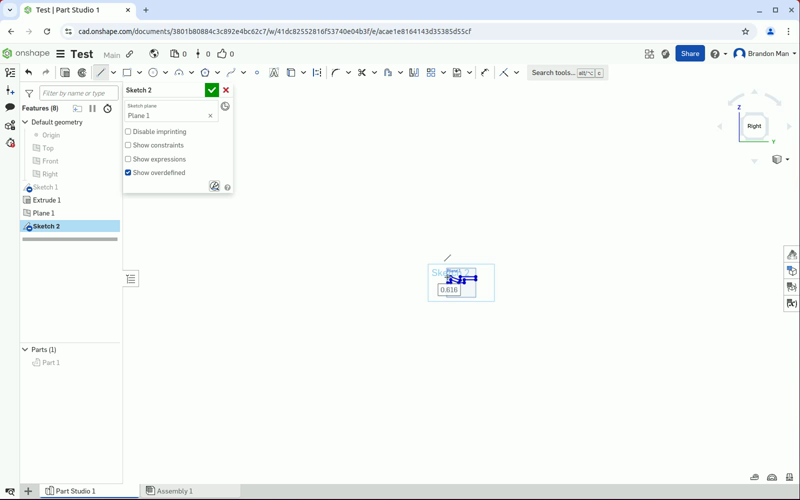
mouse_move(477, 276)
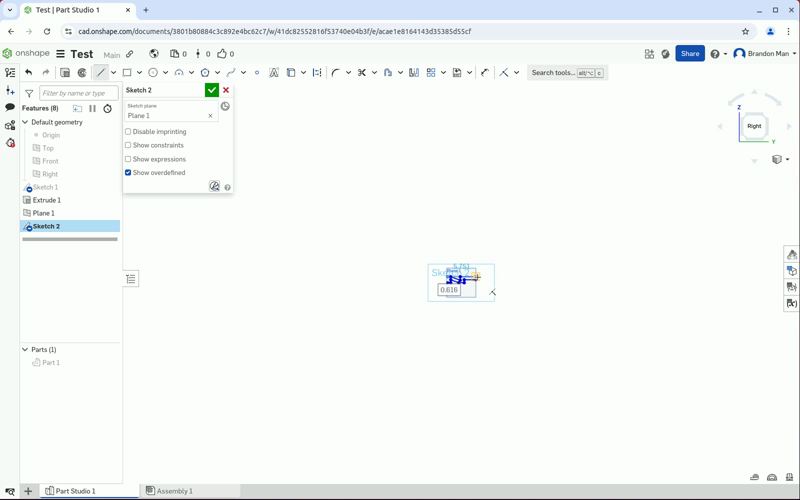
key_down(shift)
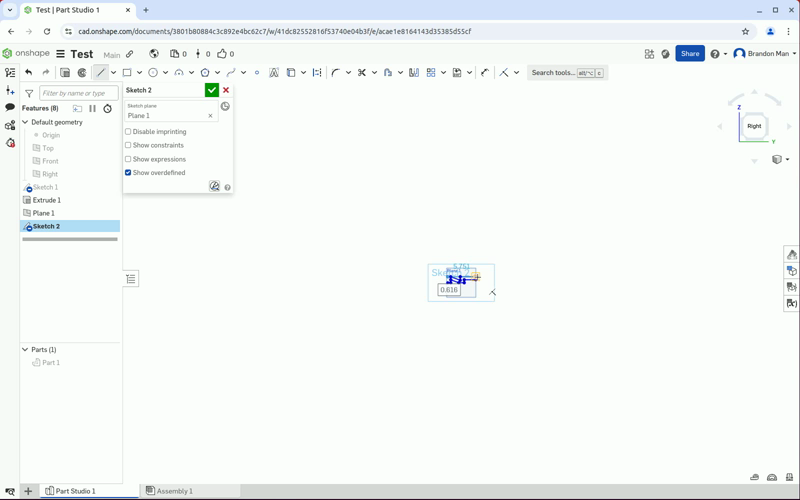
mouse_move(447, 282)
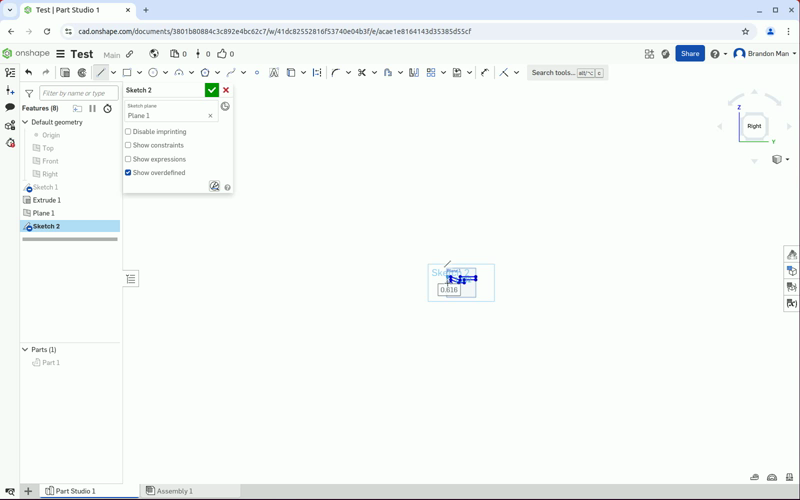
scroll(6)
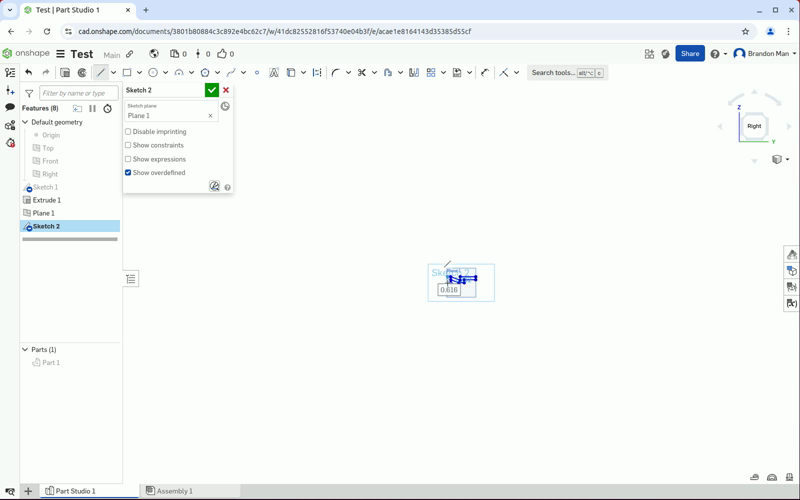
scroll(6)
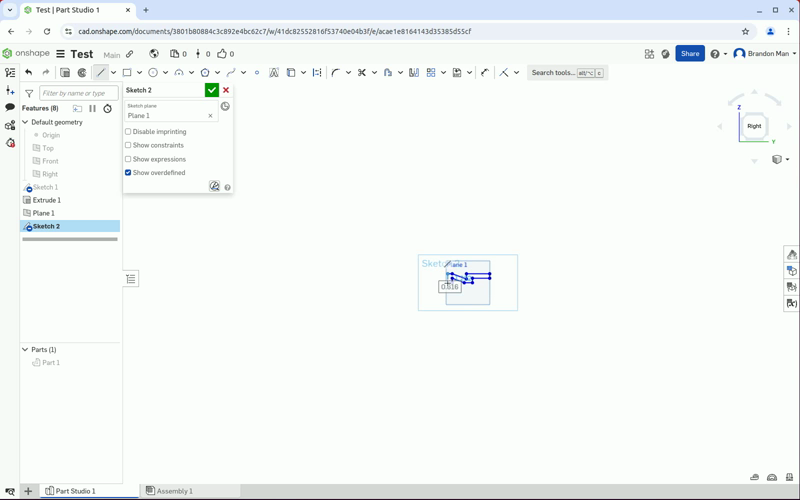
scroll(6)
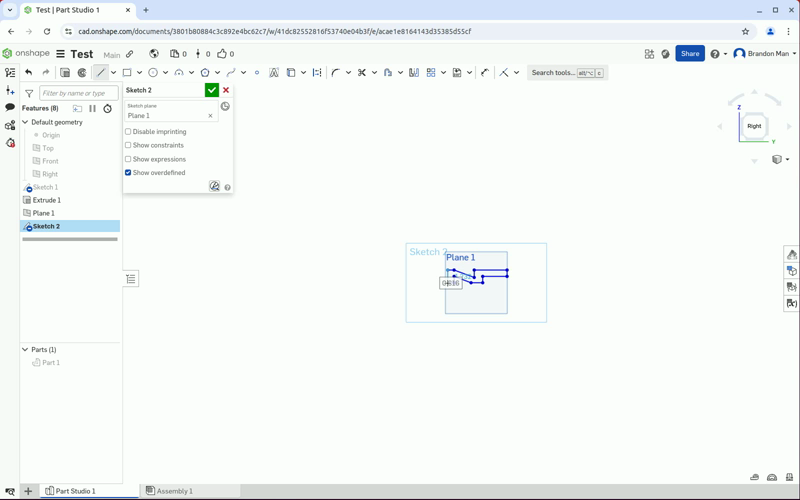
scroll(6)
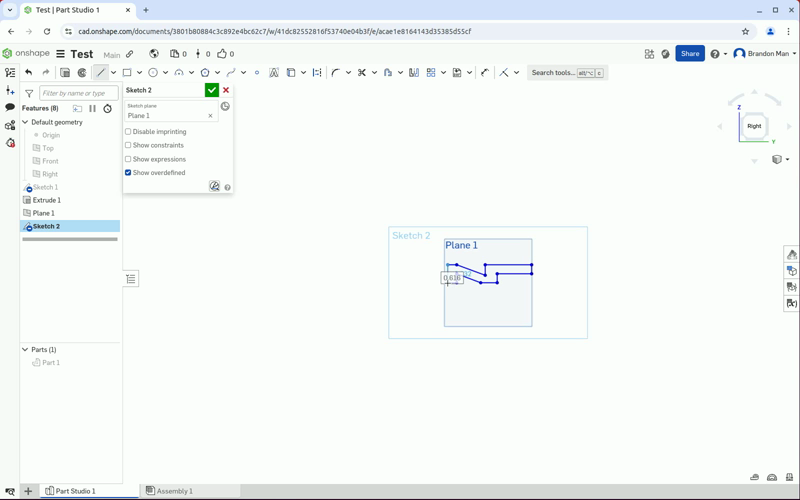
scroll(6)
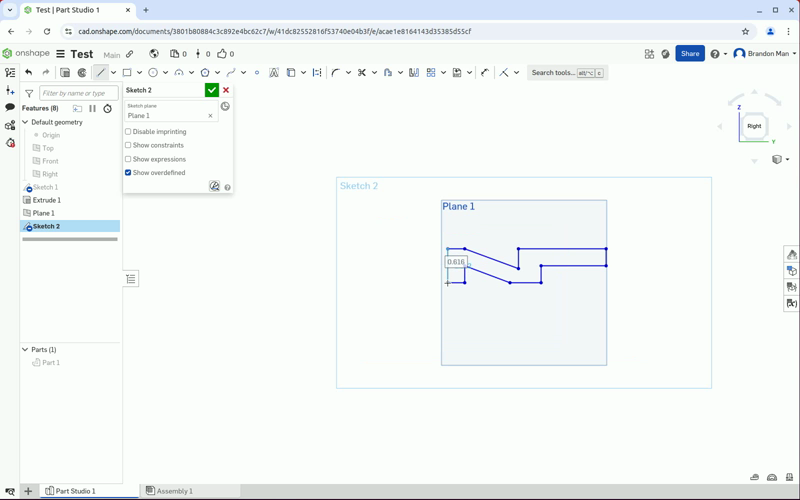
scroll(6)
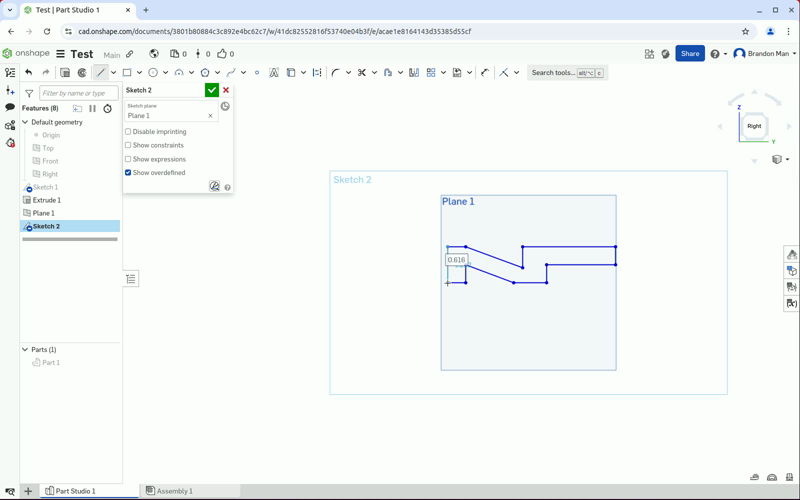
scroll(6)
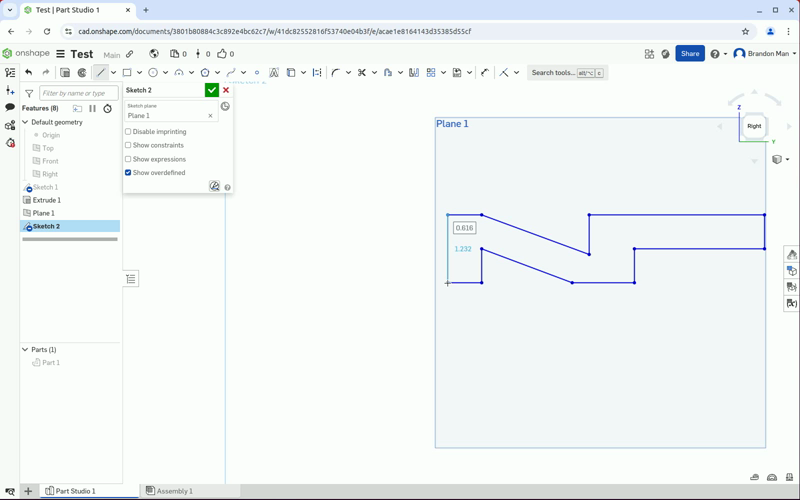
key_up(shift)
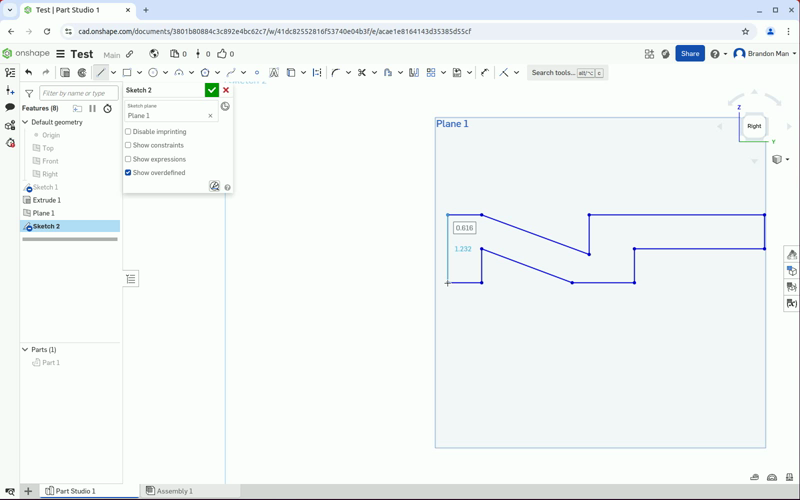
click(447, 282)
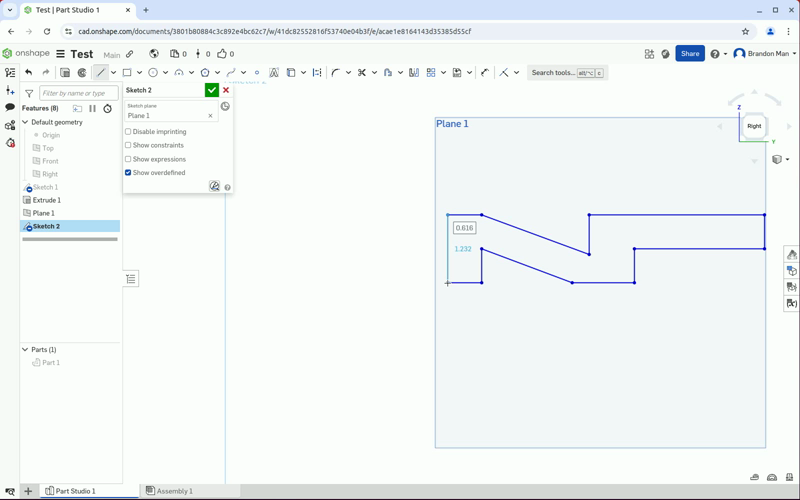
scroll(-6)
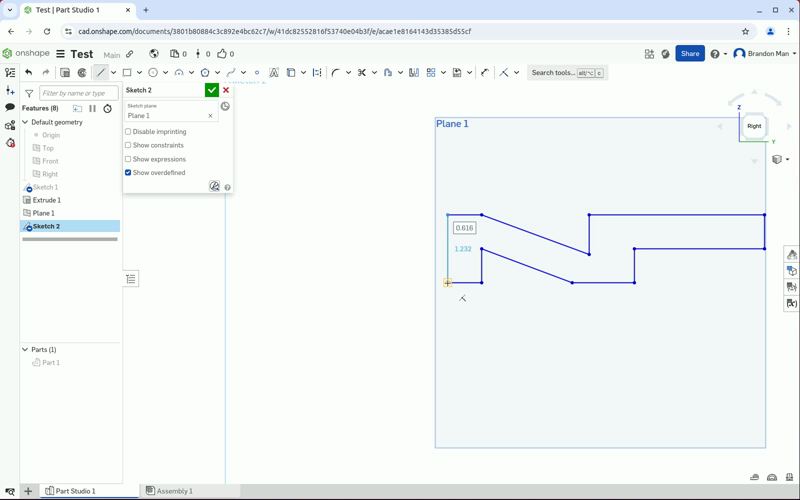
scroll(-6)
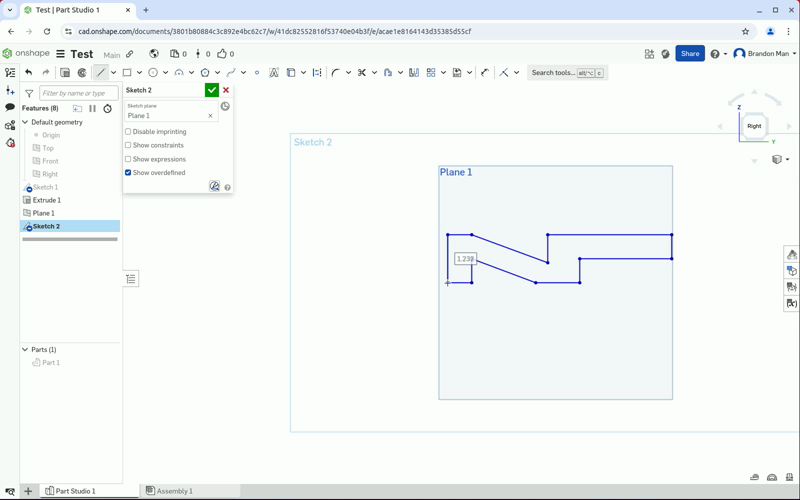
scroll(-6)
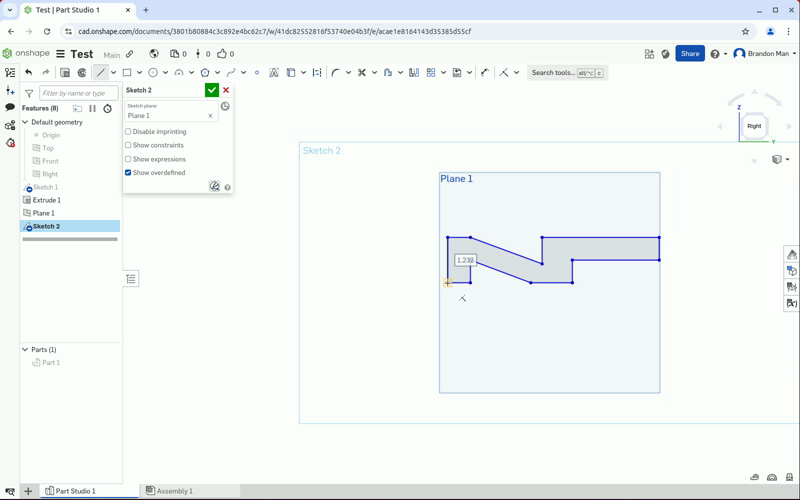
scroll(-6)
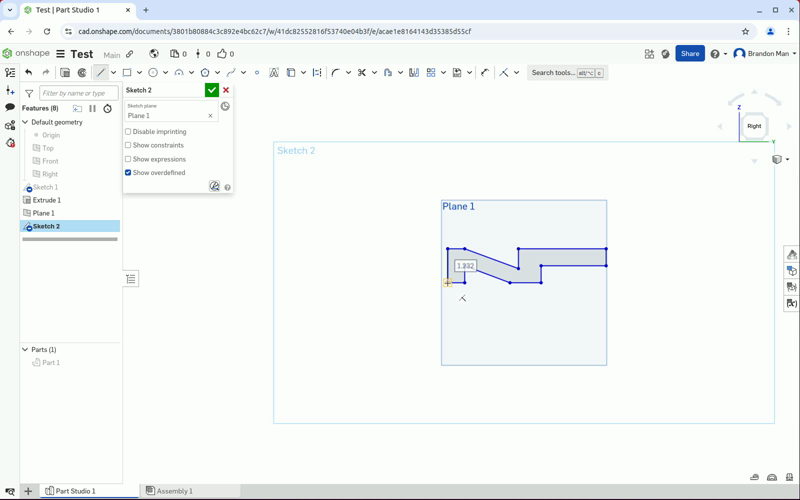
scroll(-6)
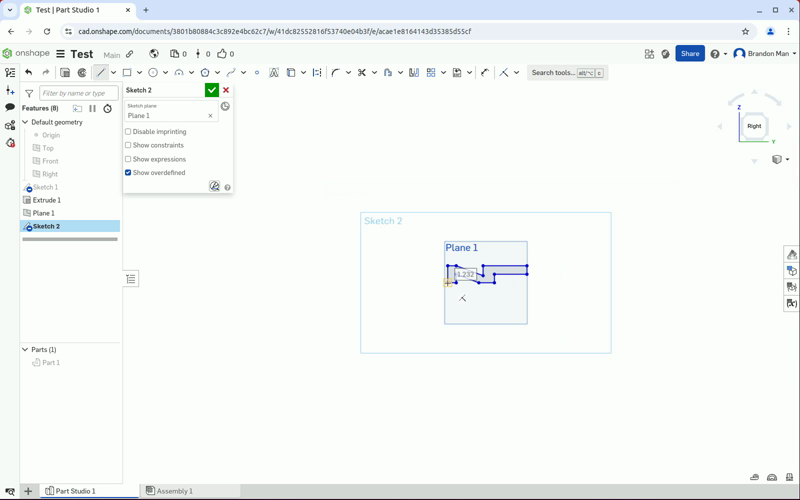
scroll(-6)
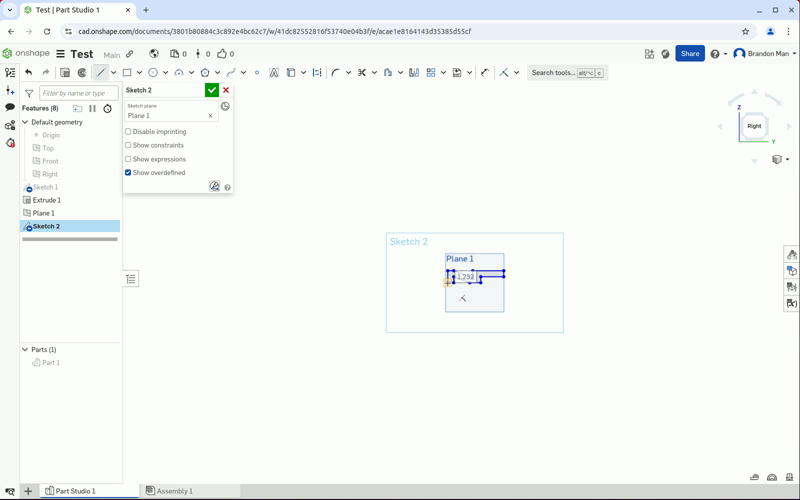
scroll(-6)
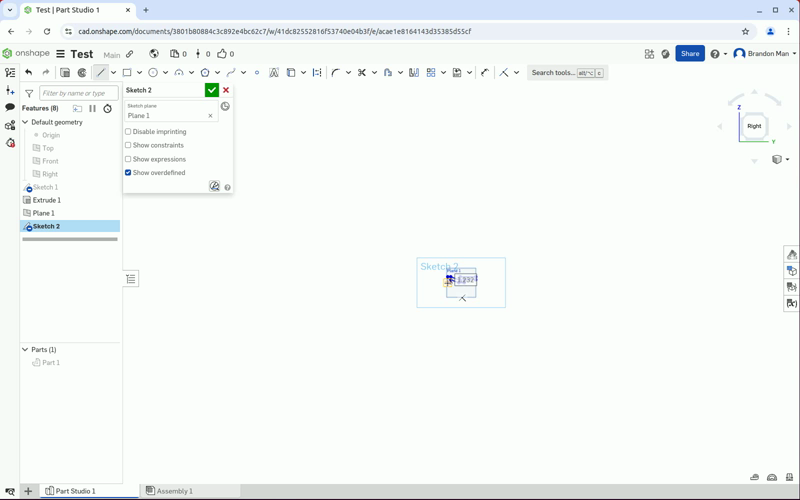
key(esc)
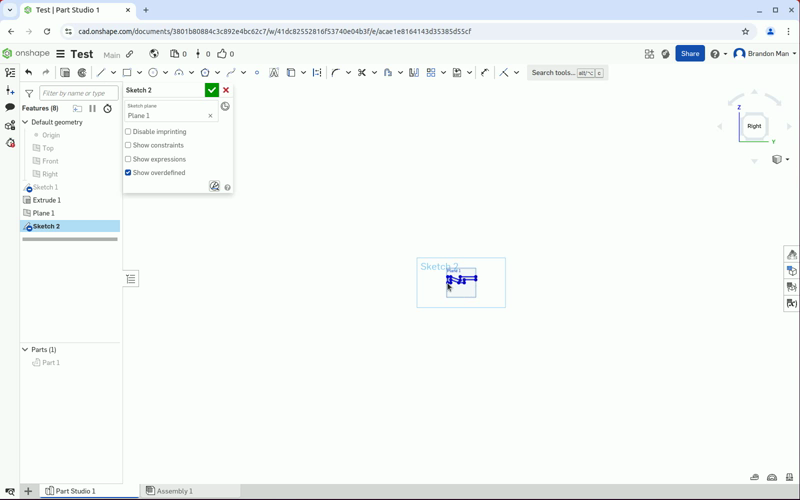
mouse_move(457, 280)
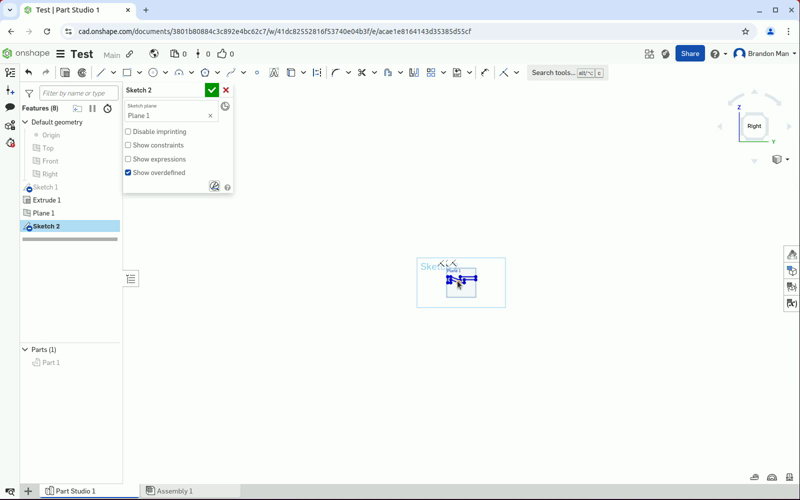
scroll(6)
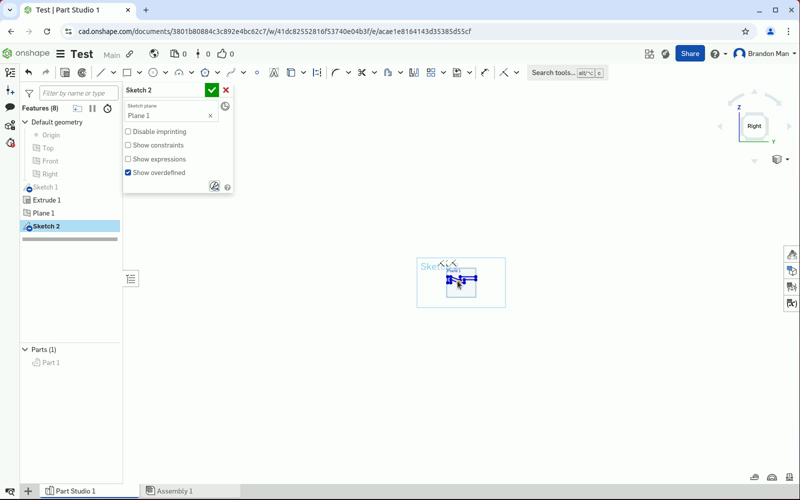
scroll(6)
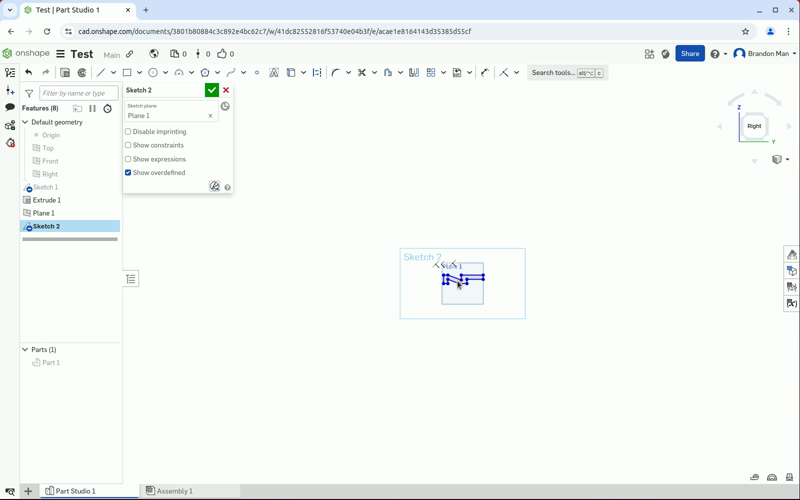
scroll(6)
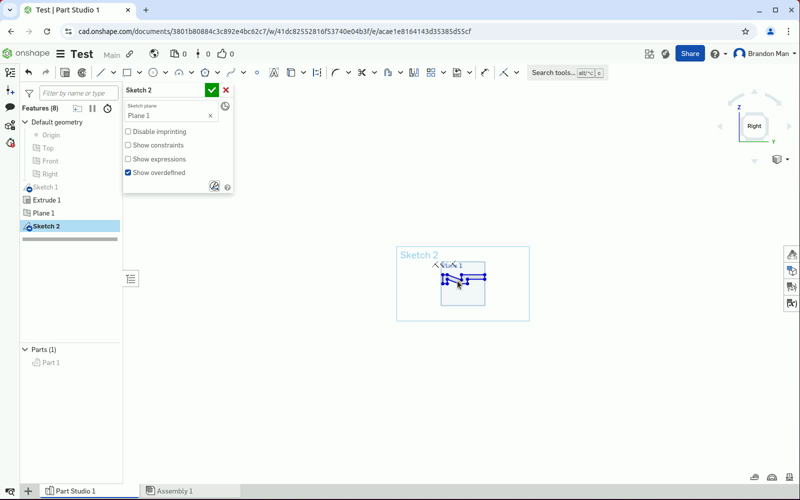
scroll(6)
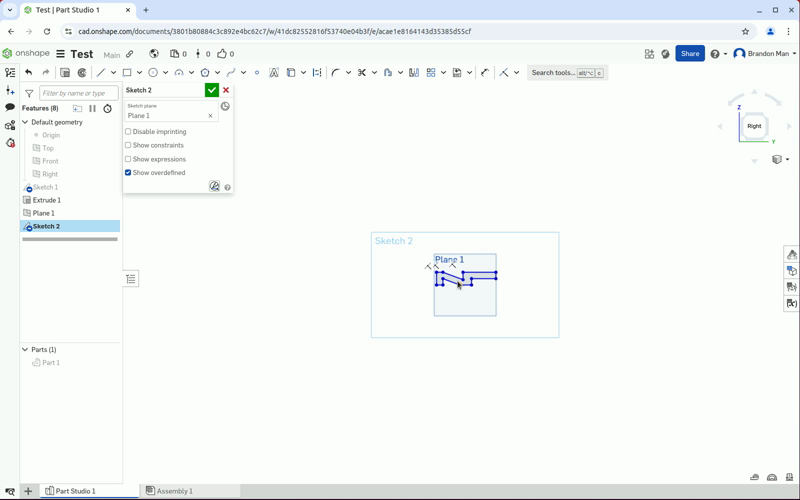
scroll(6)
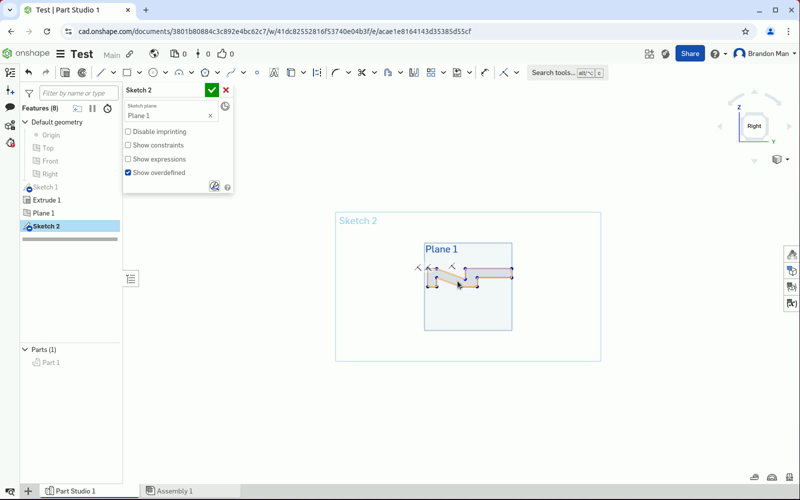
scroll(6)
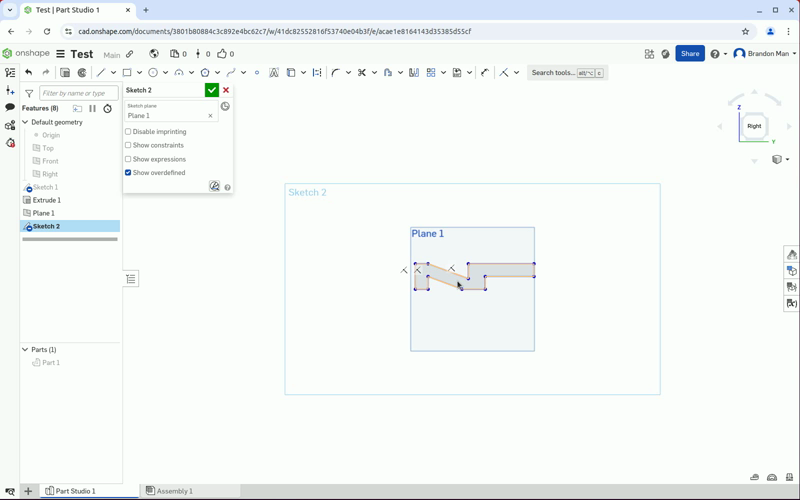
scroll(6)
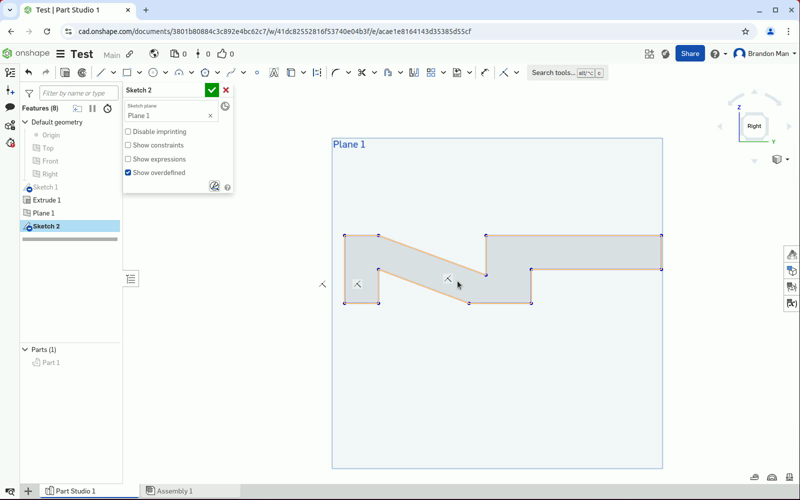
click(457, 280)
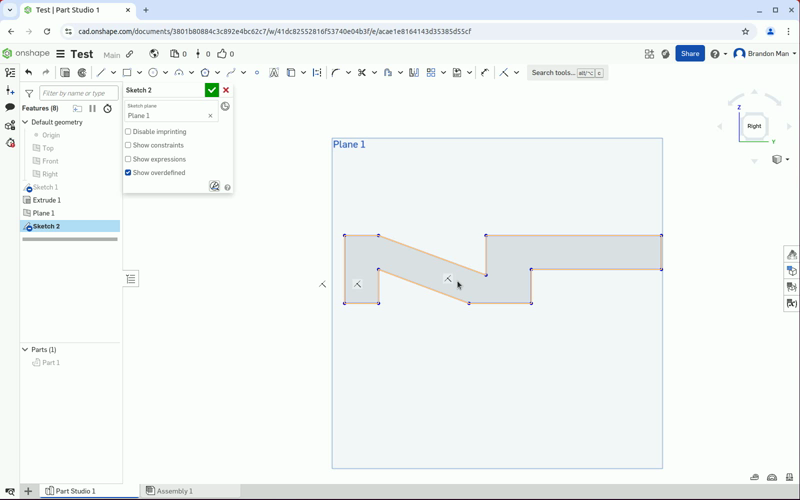
scroll(-6)
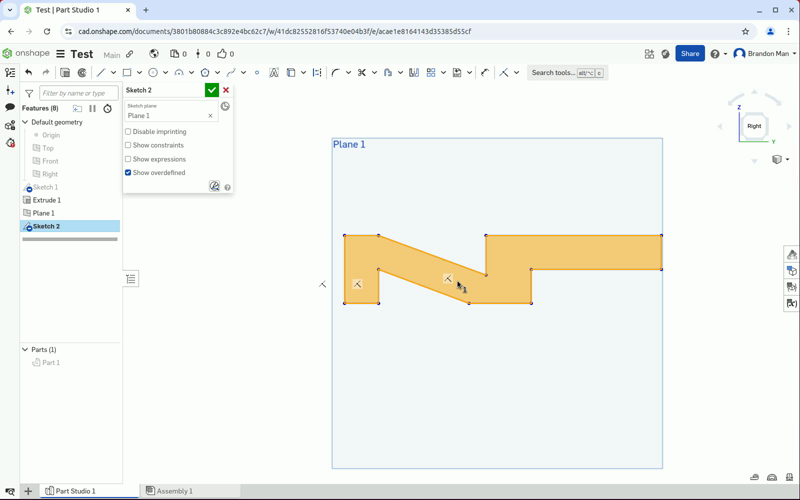
scroll(-6)
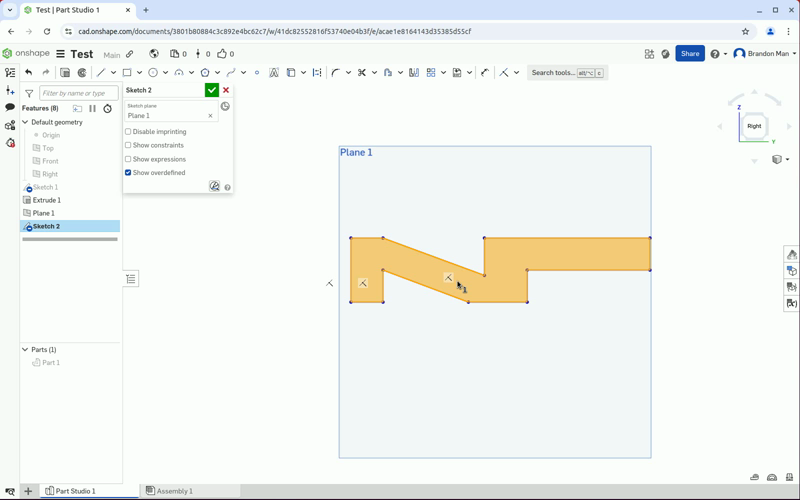
scroll(-6)
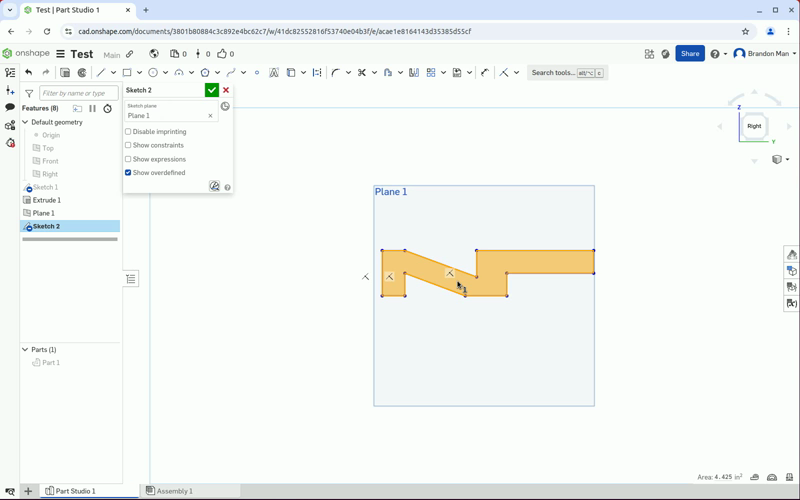
scroll(-6)
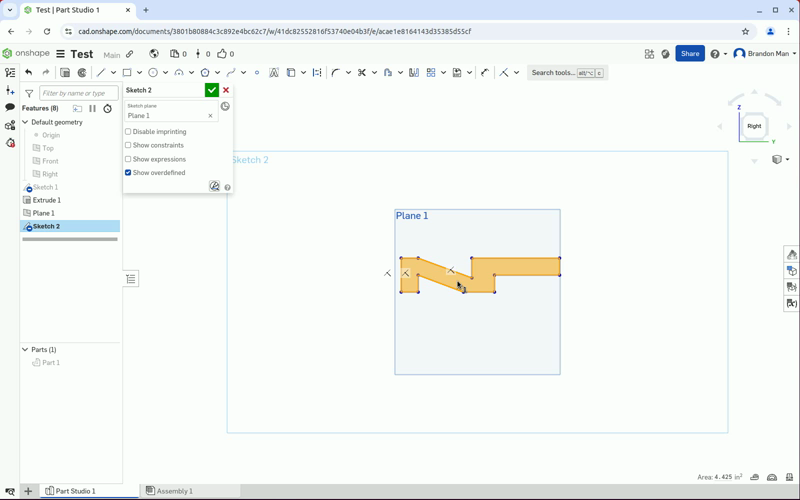
scroll(-6)
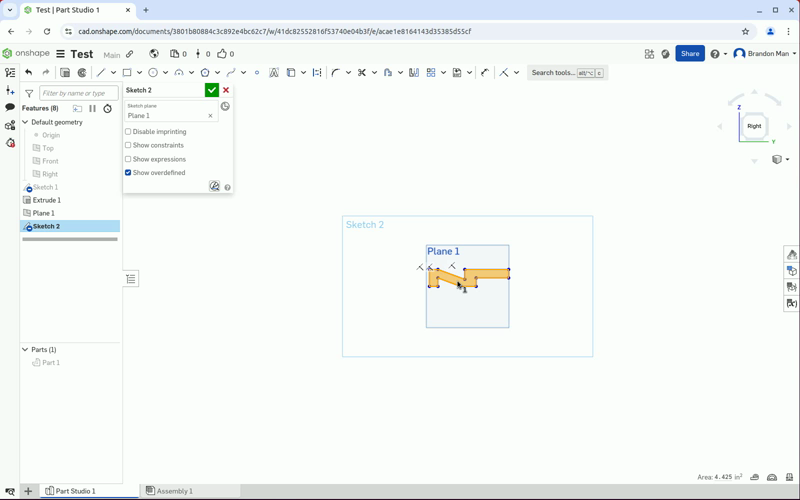
scroll(-6)
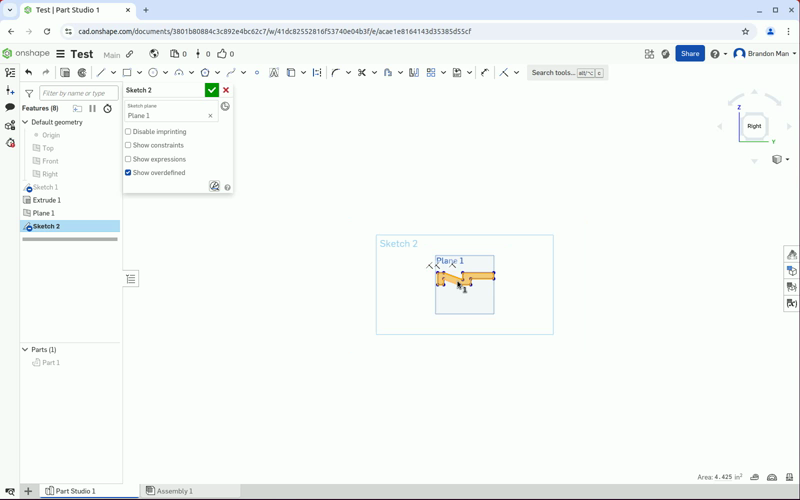
scroll(-6)
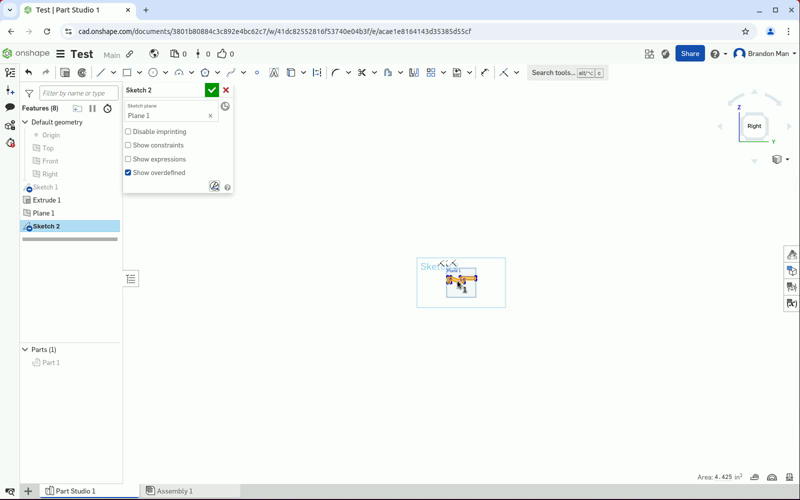
mouse_move(73, 352)
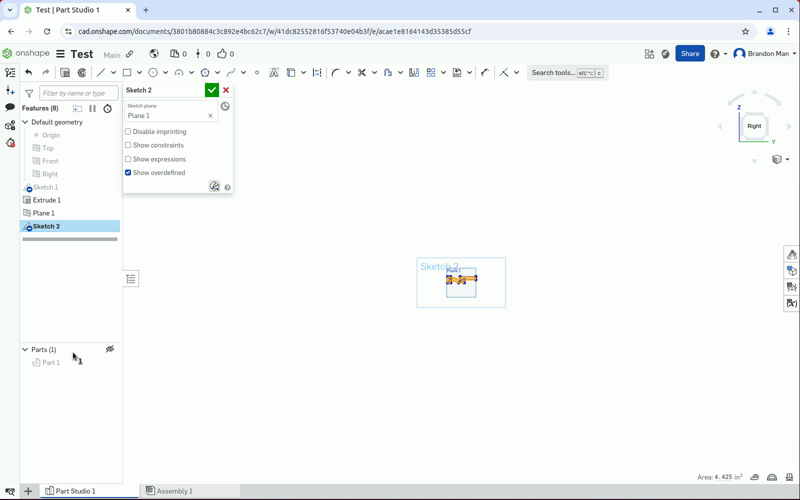
key(shift+y)
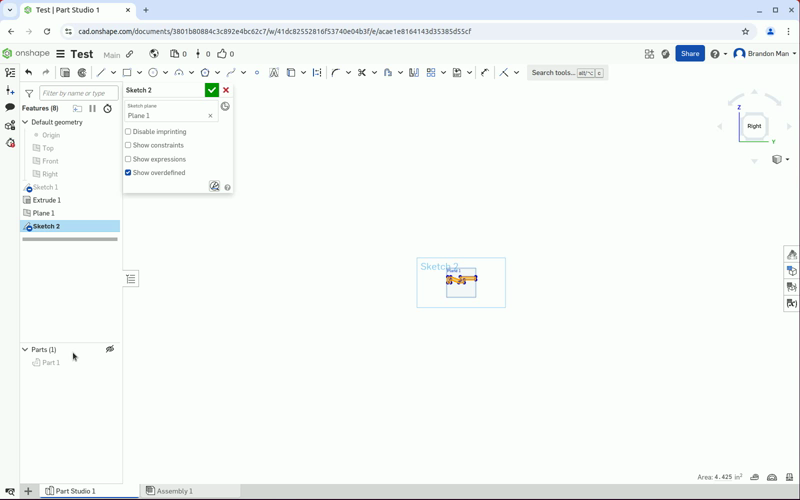
key(shift+e)
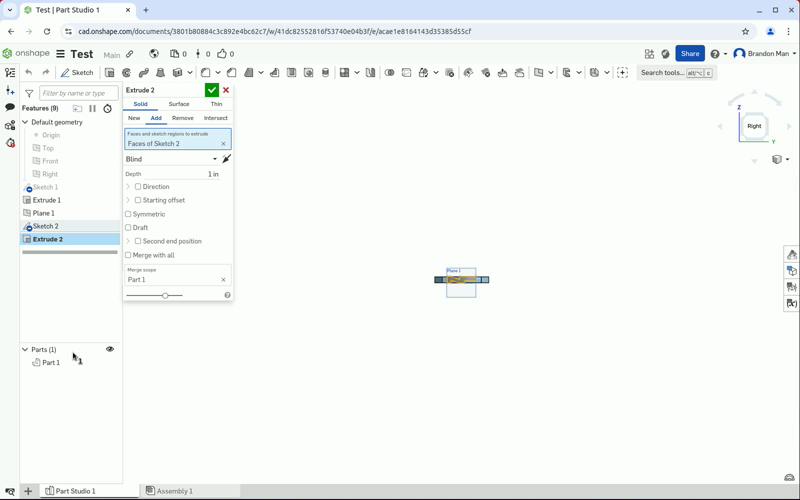
mouse_move(143, 106)
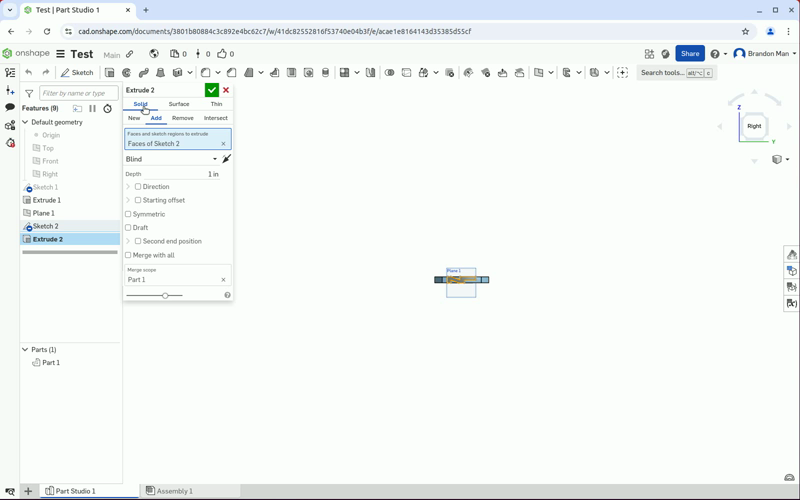
click(143, 106)
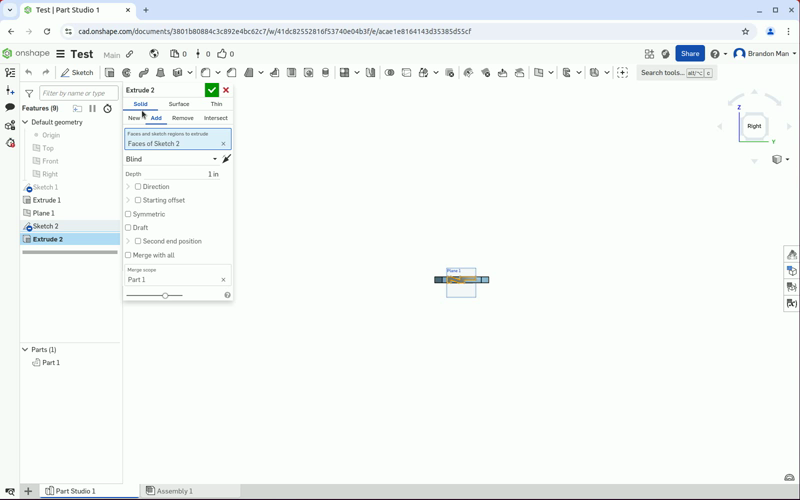
mouse_move(137, 120)
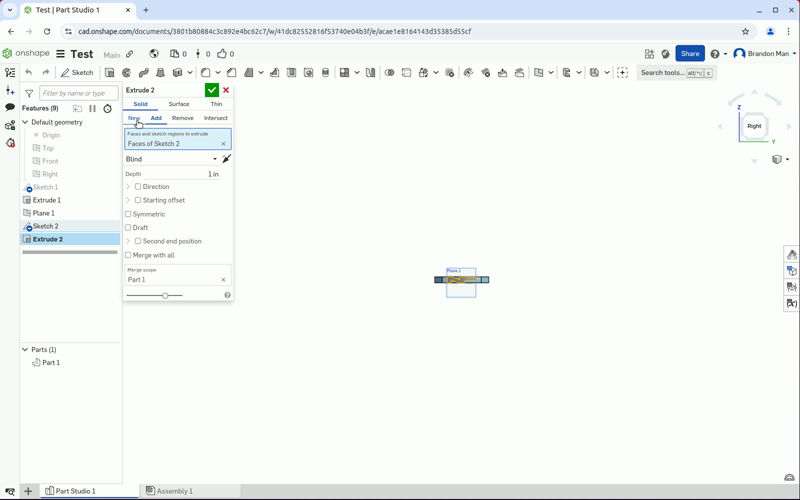
click(137, 120)
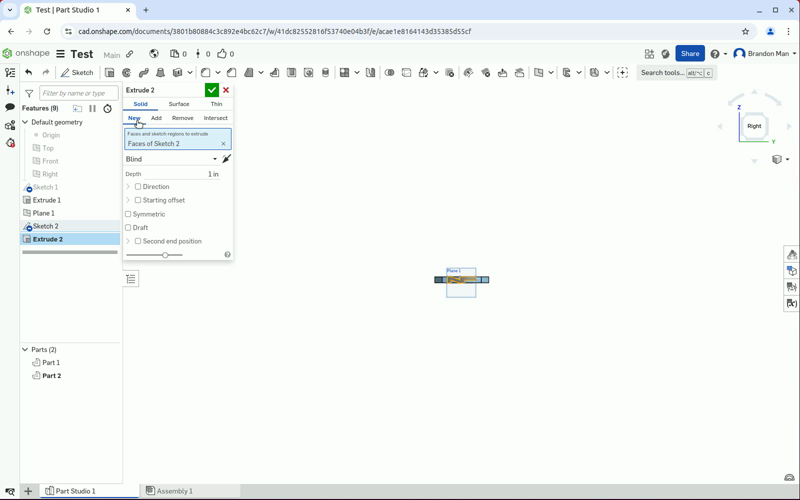
key(tab, 4)
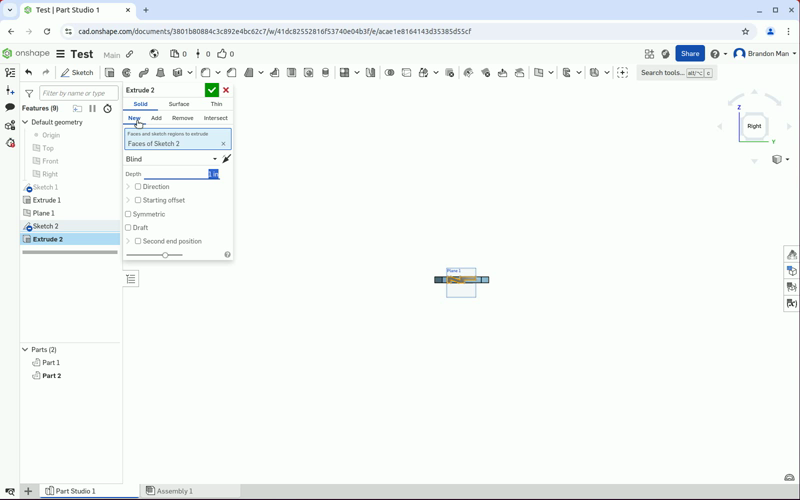
text(16.85)
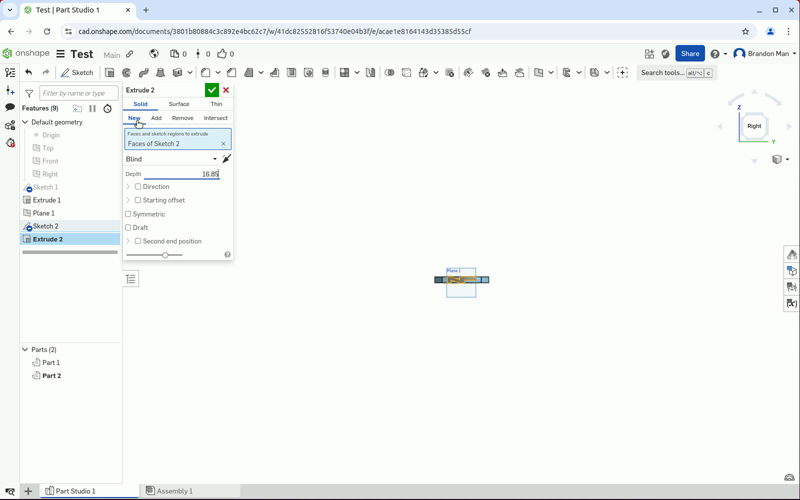
key(enter)
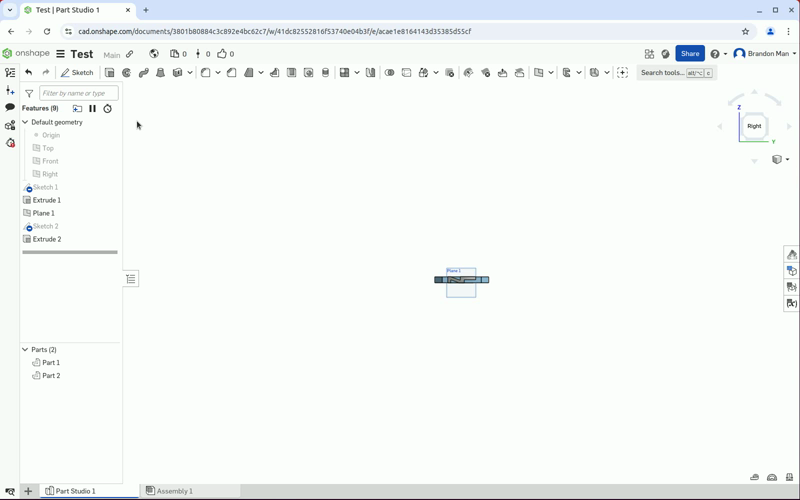
key(shift+h)
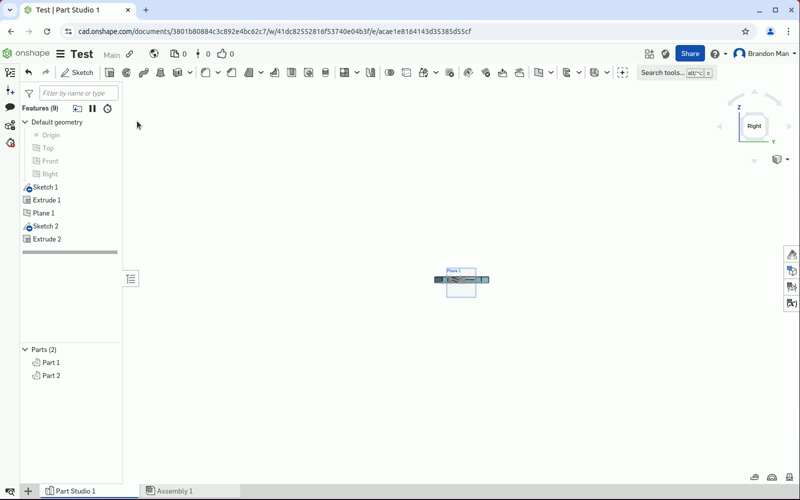
key(shift+h)
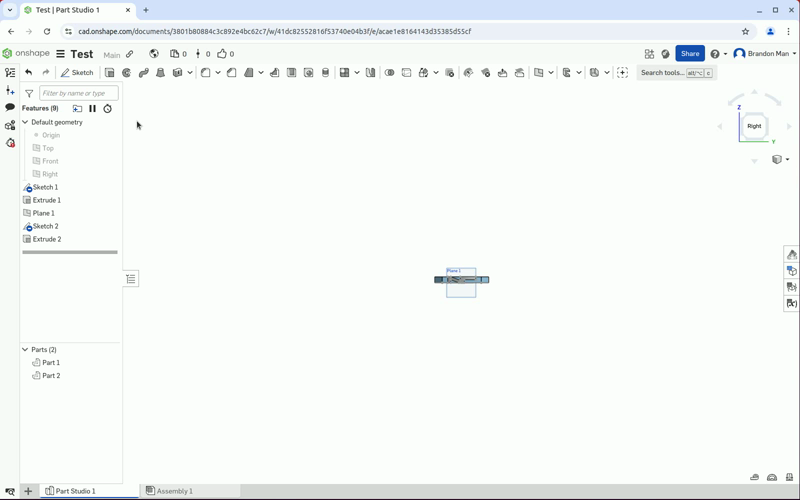
key(shift+7)
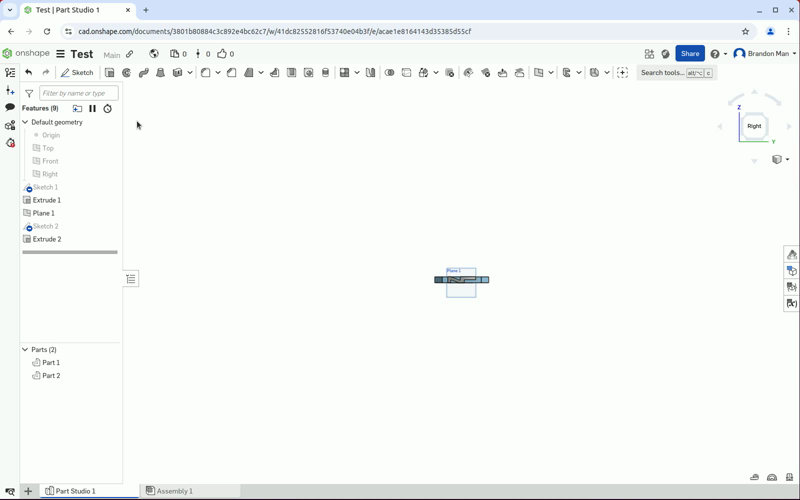
key(right, 2)
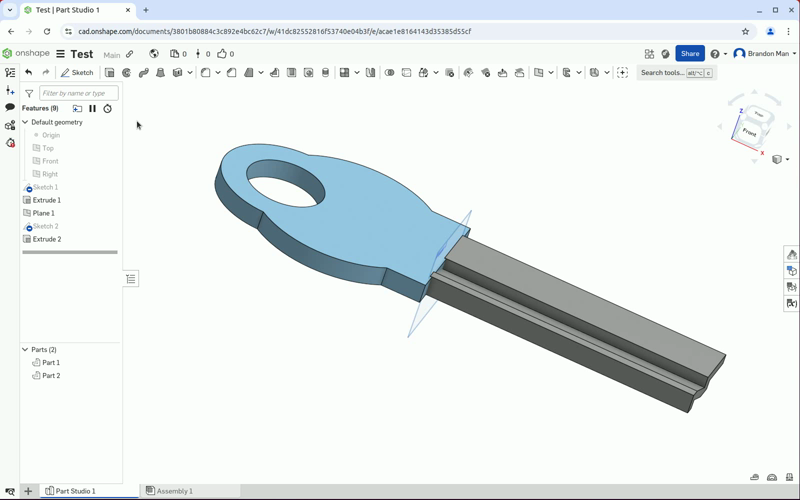
key(down, 2)
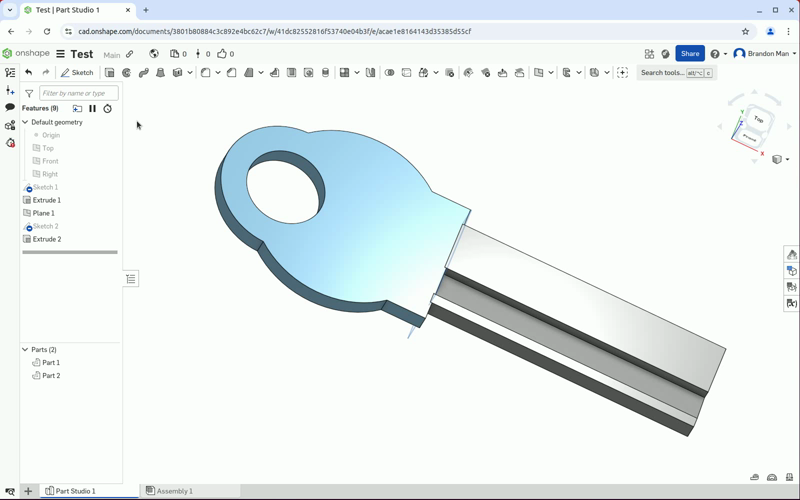
key(up, 2)
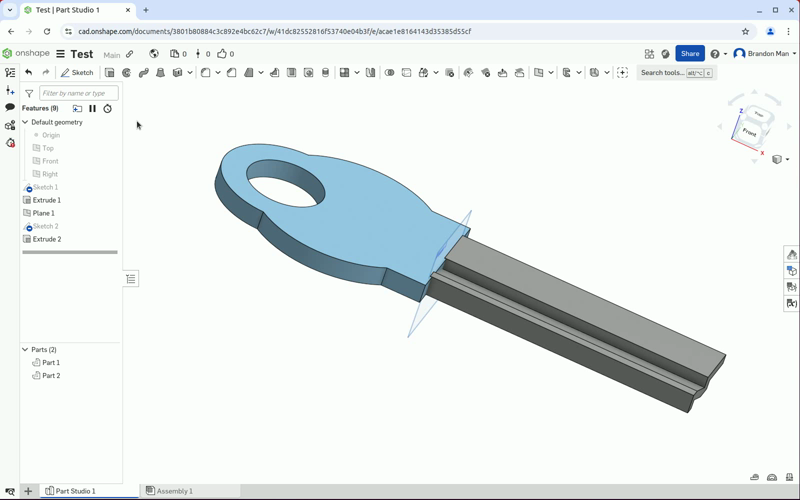
key(left, 2)
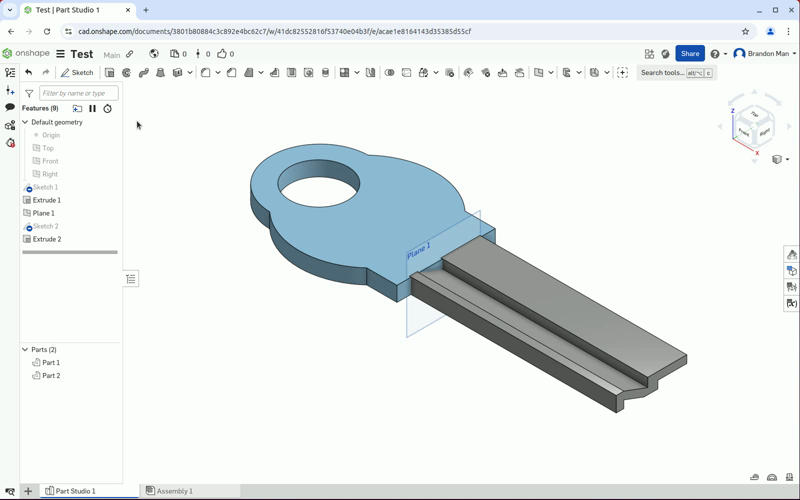
mouse_move(73, 189)
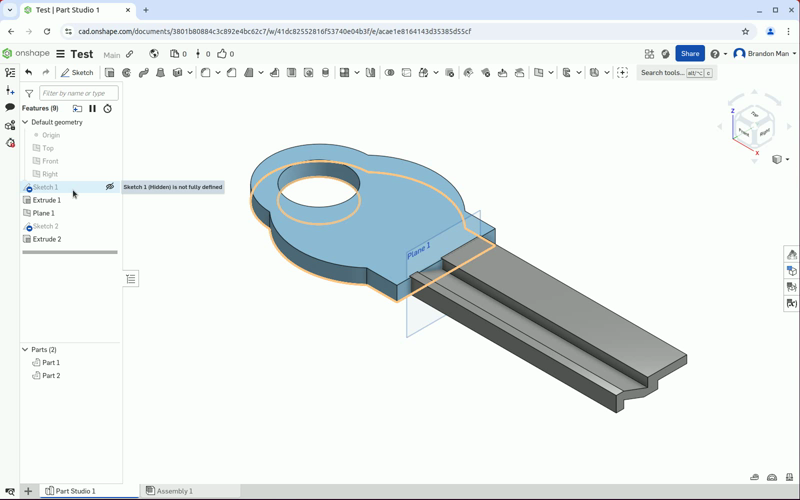
click(73, 189)